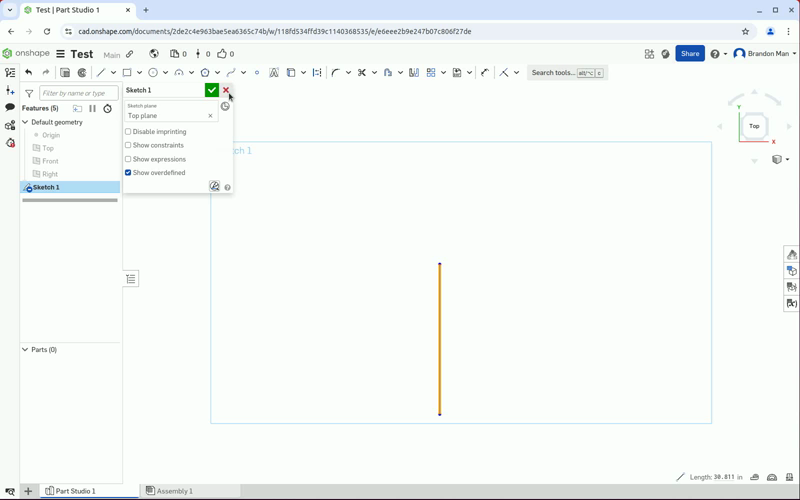
key(shift+h)
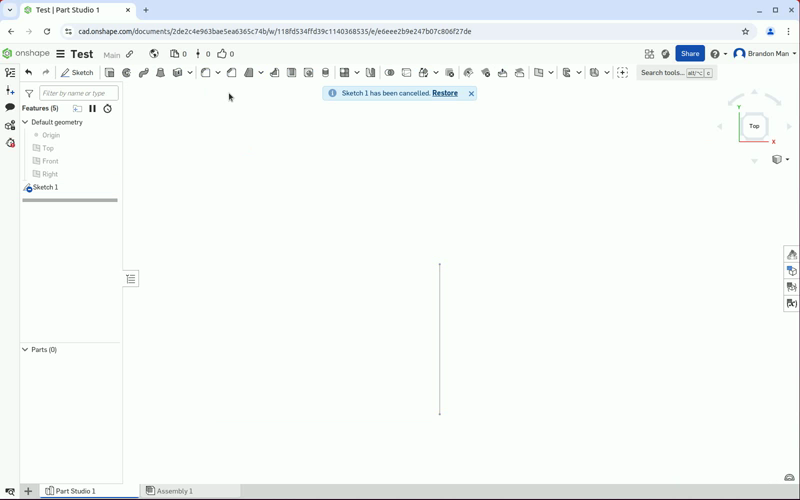
key(shift+s)
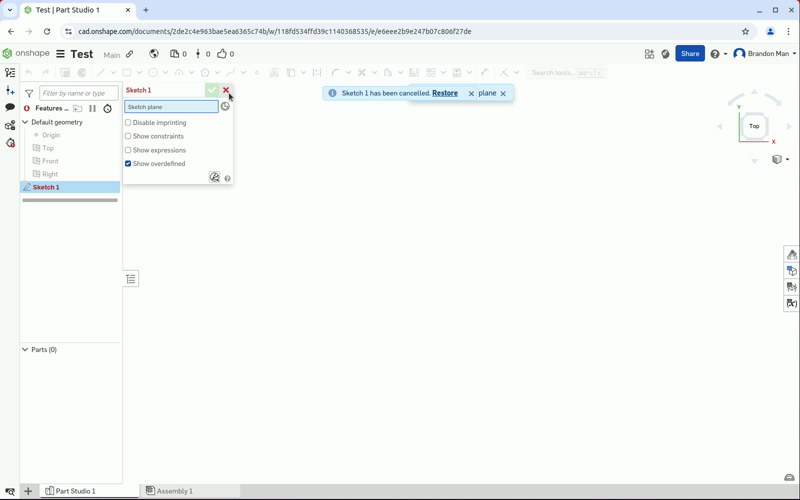
mouse_move(73, 150)
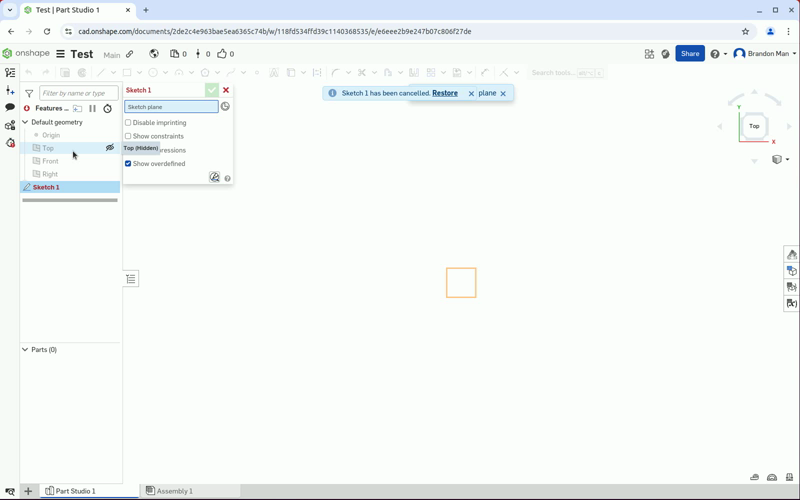
click(73, 150)
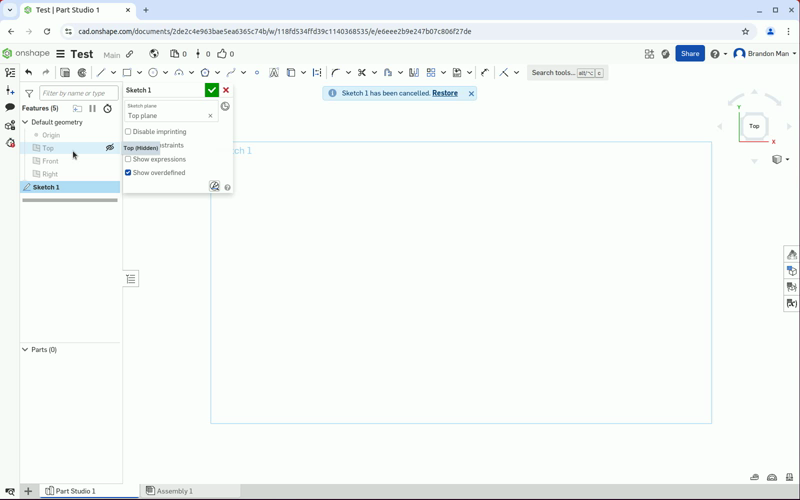
mouse_move(73, 352)
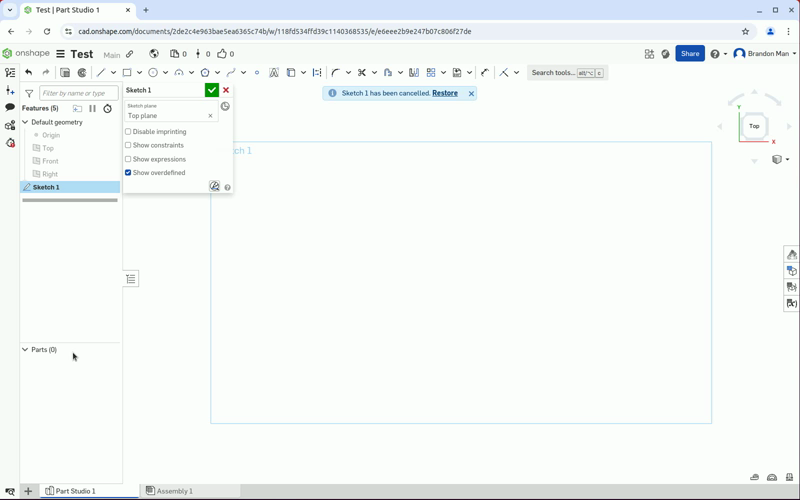
key(y)
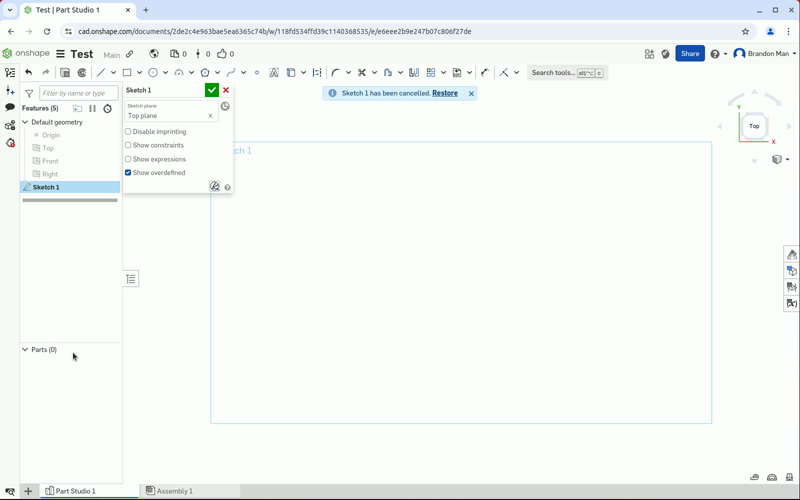
key(l)
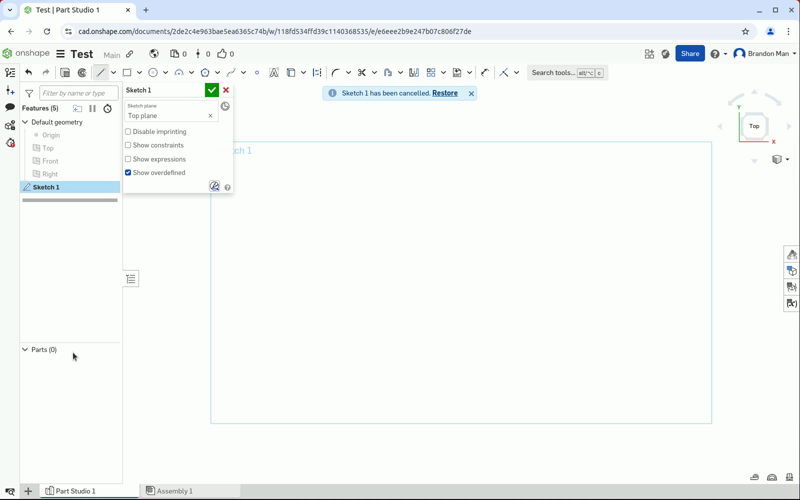
key_down(shift)
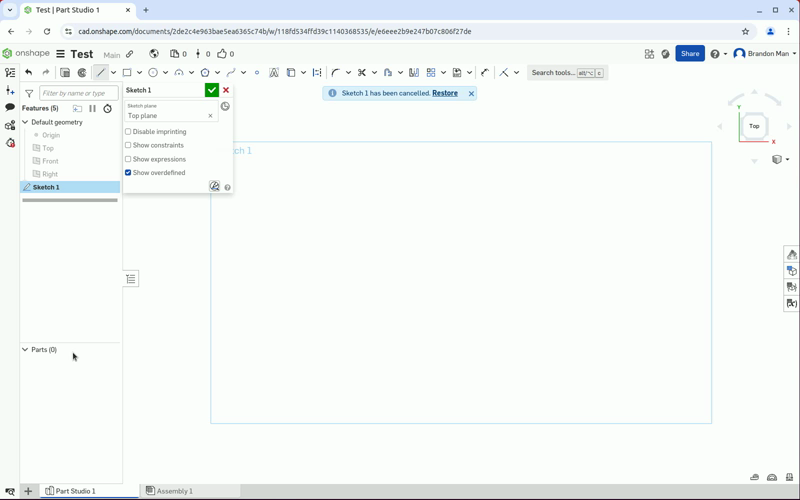
mouse_move(383, 352)
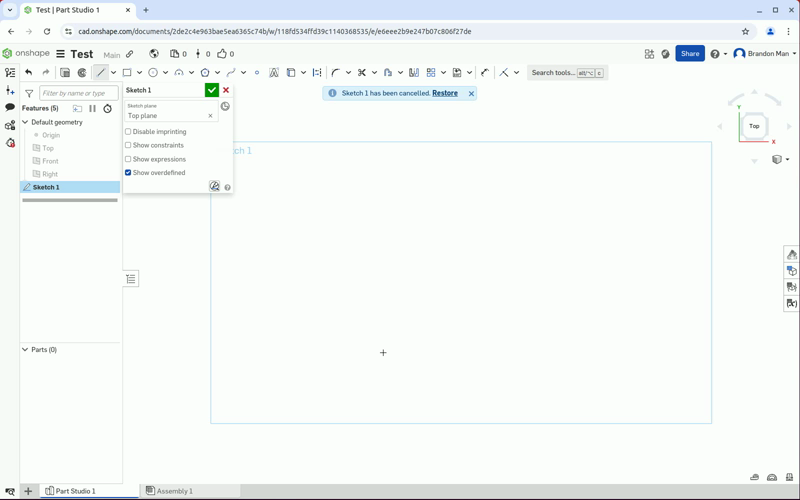
click(383, 352)
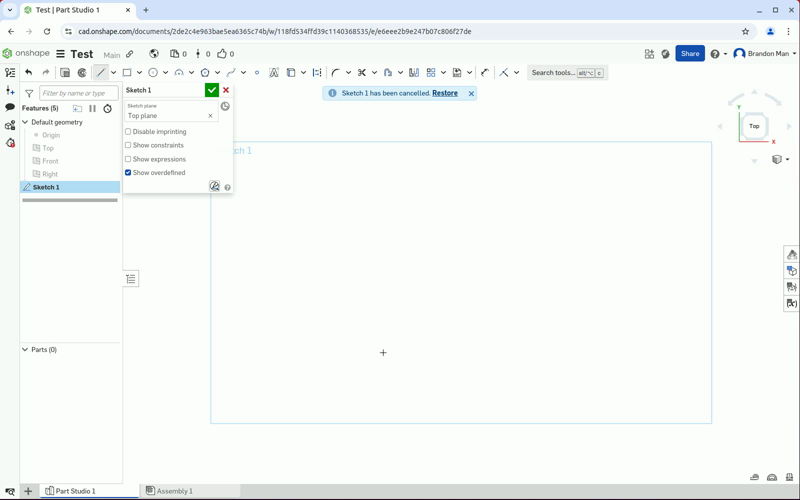
key_up(shift)
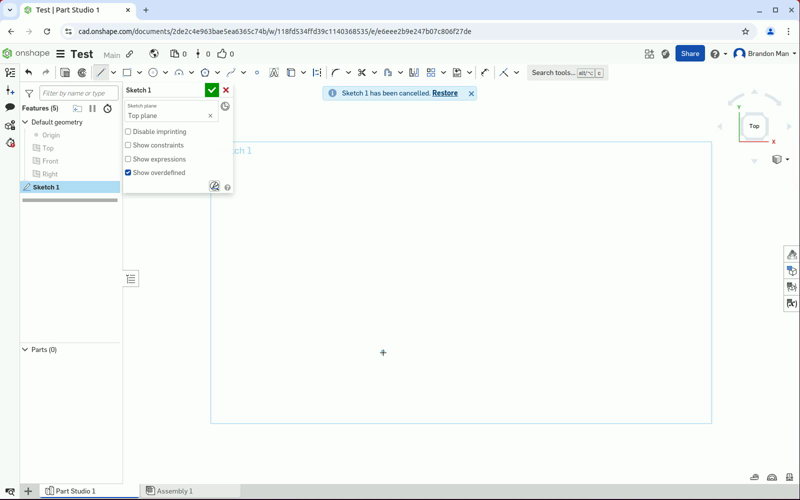
key_down(shift)
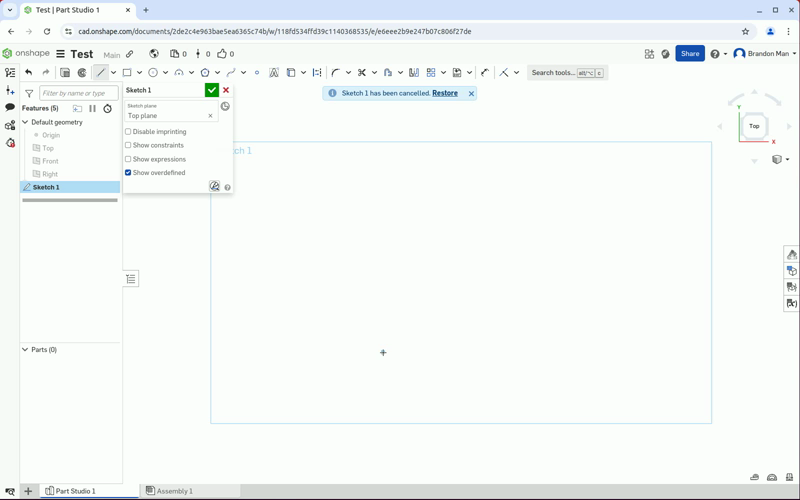
mouse_move(538, 352)
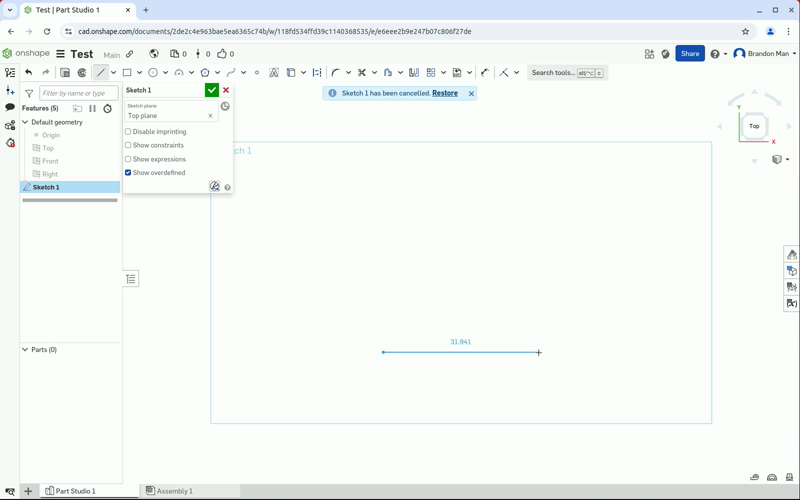
click(538, 352)
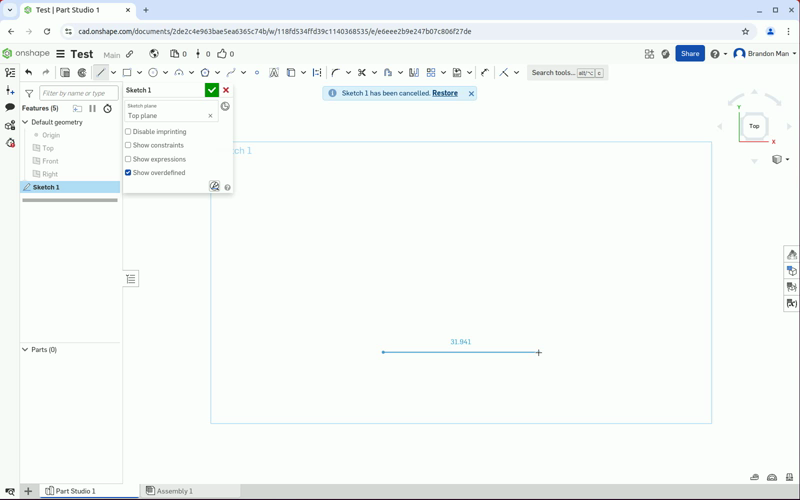
key_up(shift)
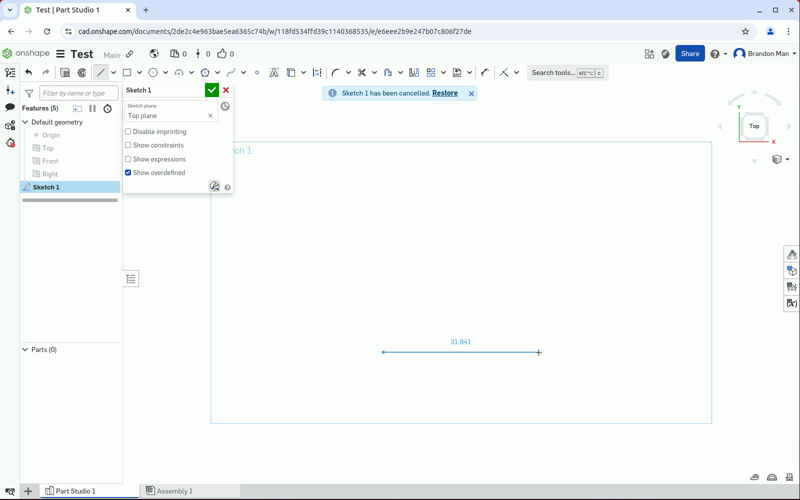
key_down(shift)
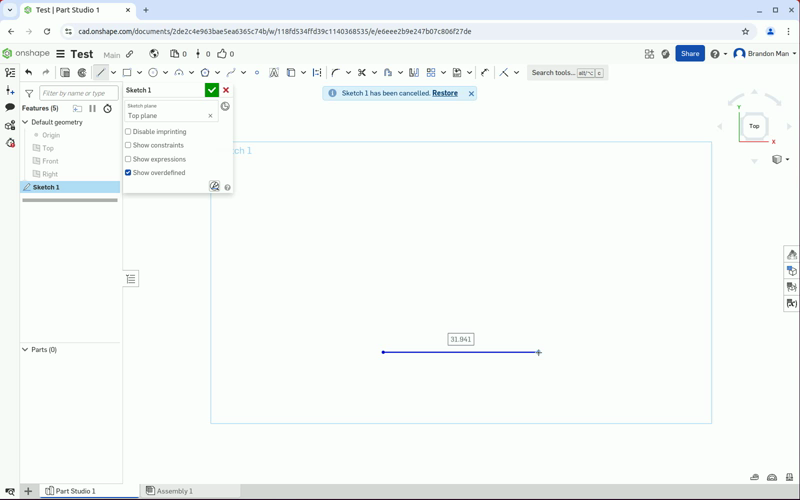
mouse_move(538, 214)
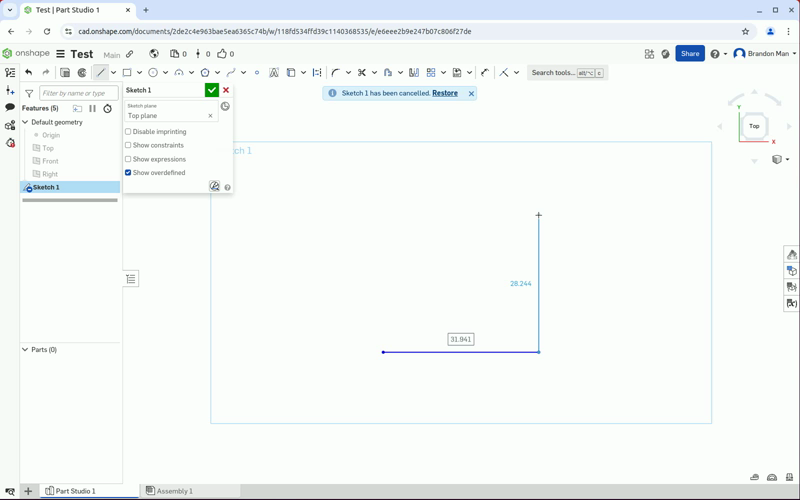
click(538, 214)
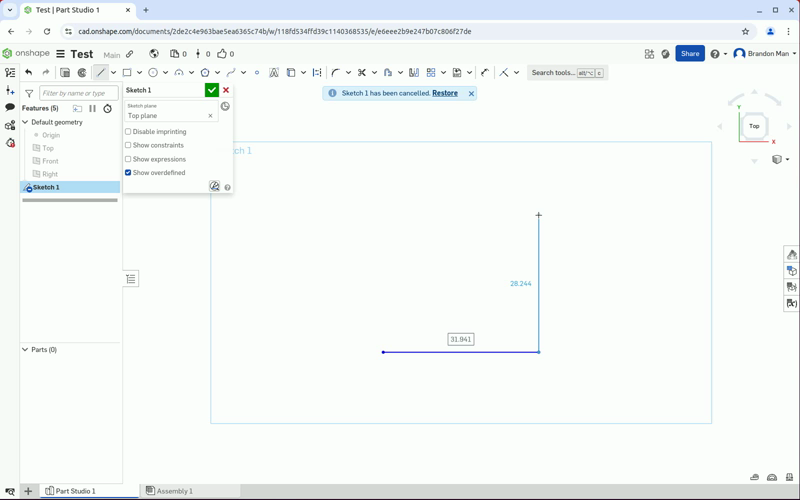
key_up(shift)
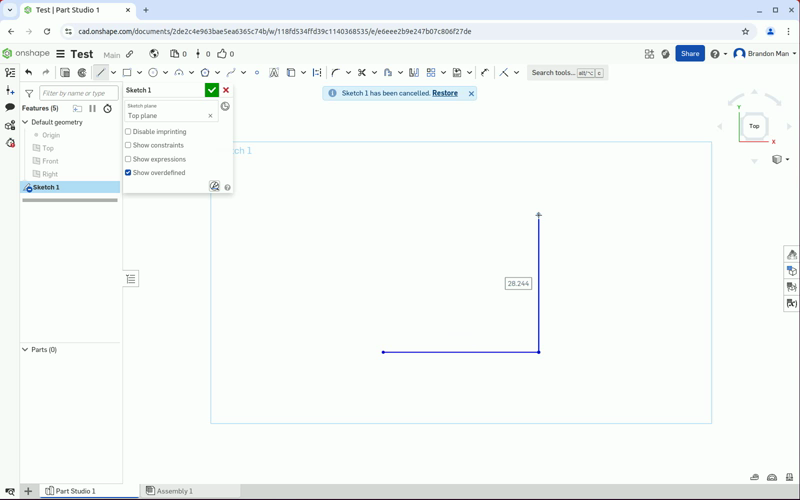
key_down(shift)
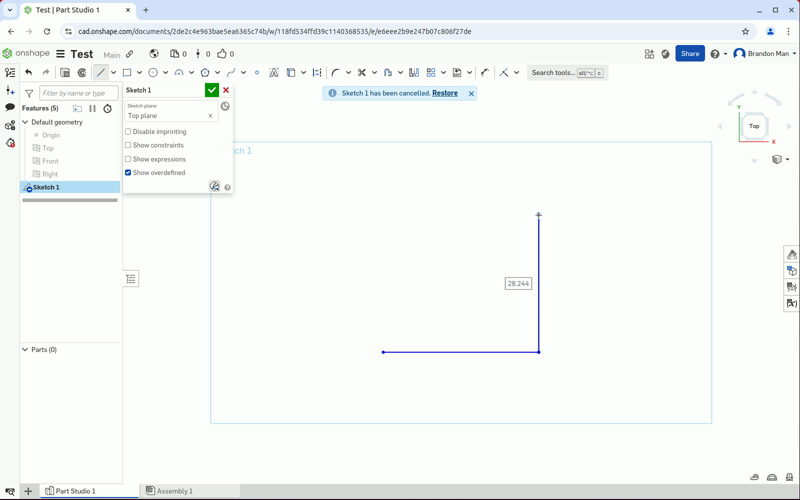
mouse_move(383, 214)
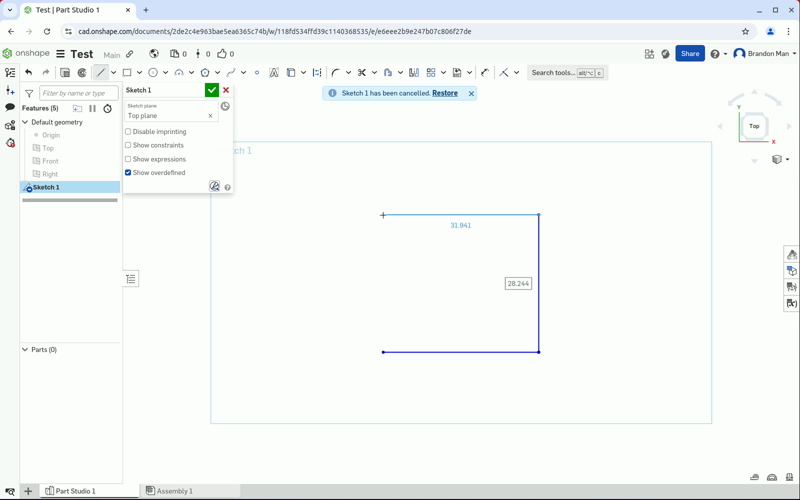
click(383, 214)
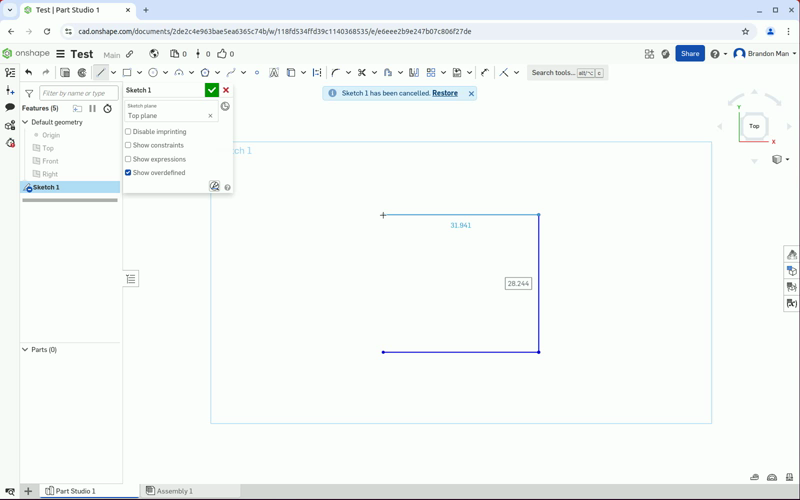
key_up(shift)
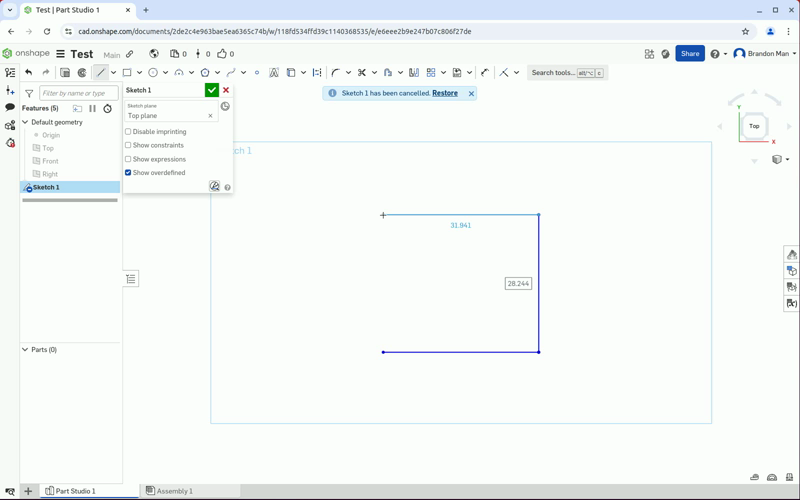
key_down(shift)
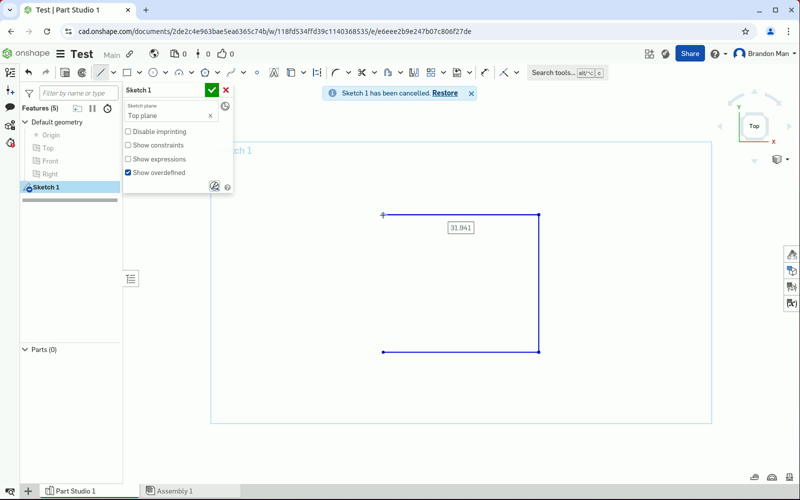
mouse_move(383, 352)
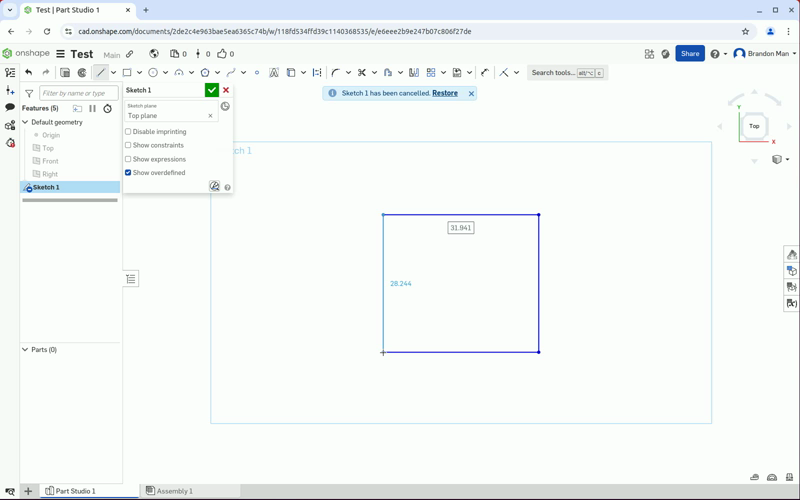
key_up(shift)
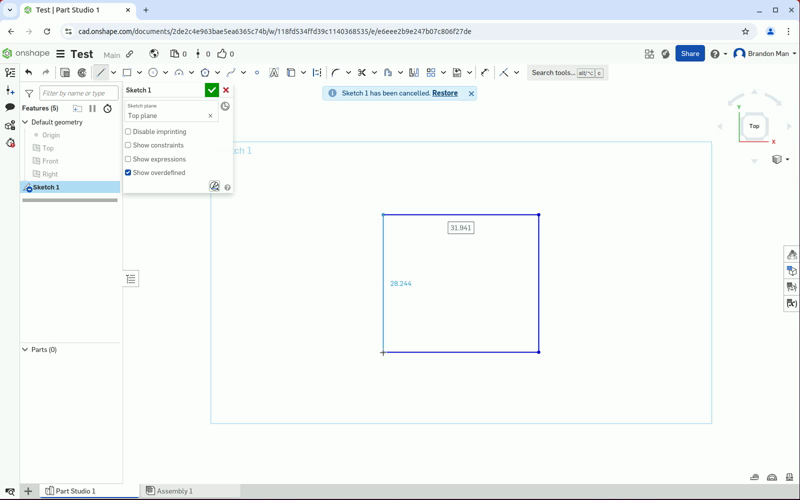
click(383, 352)
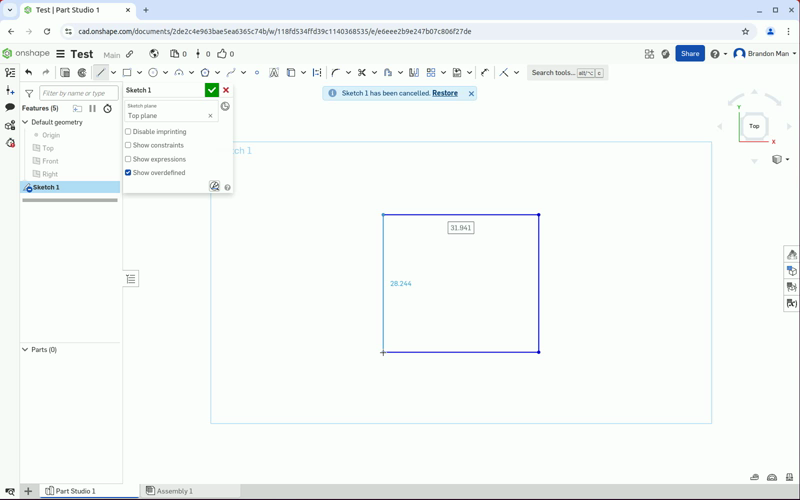
key(esc)
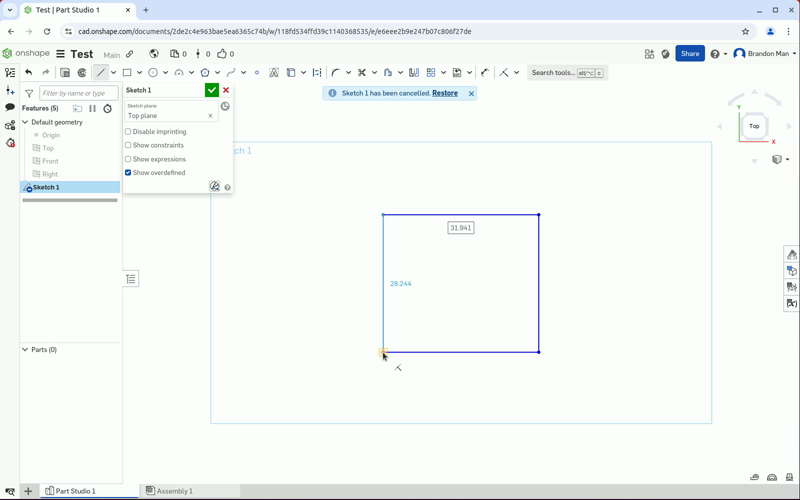
mouse_move(435, 299)
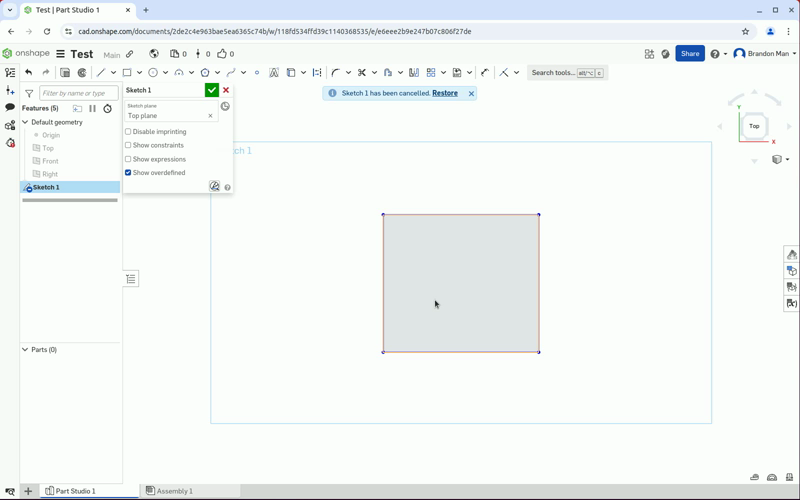
click(435, 299)
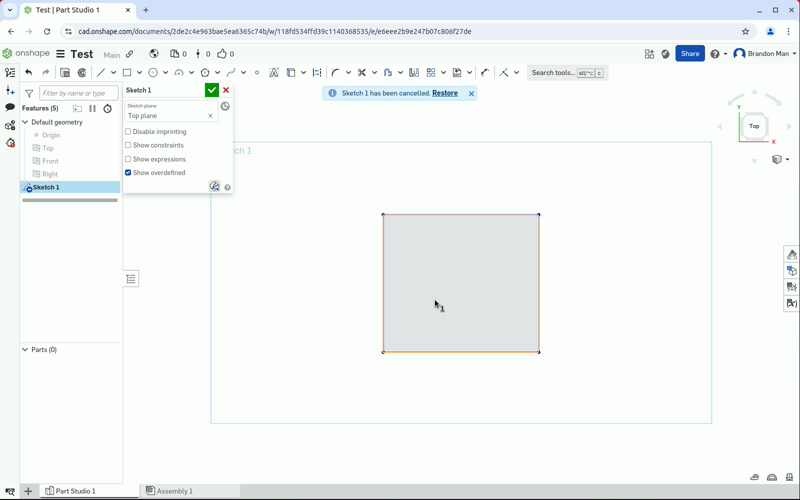
mouse_move(73, 352)
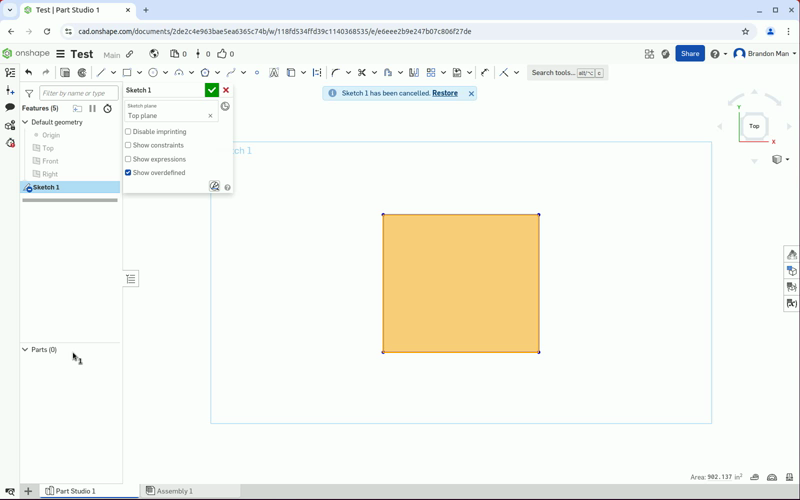
key(shift+y)
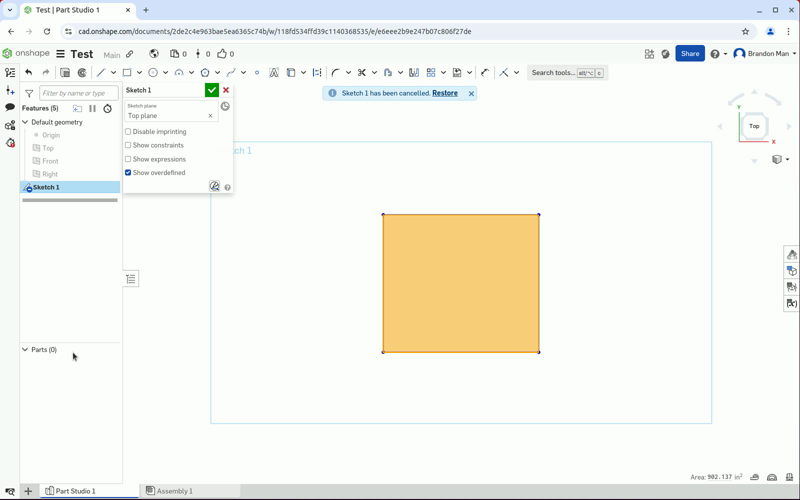
key(shift+e)
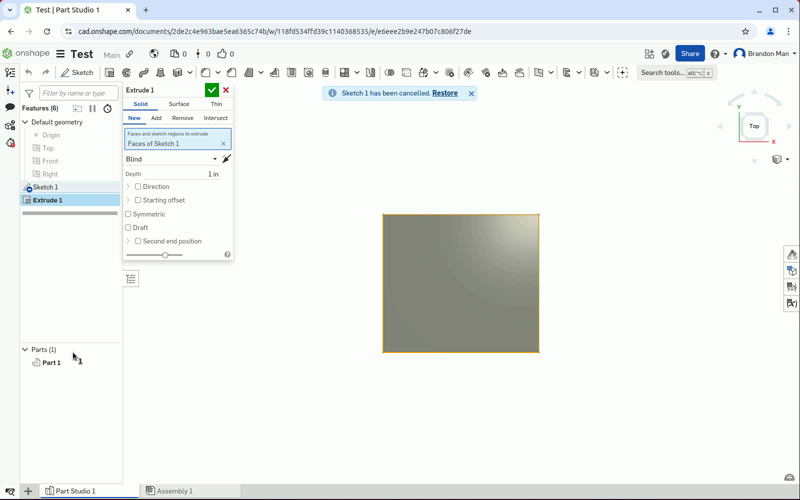
mouse_move(143, 106)
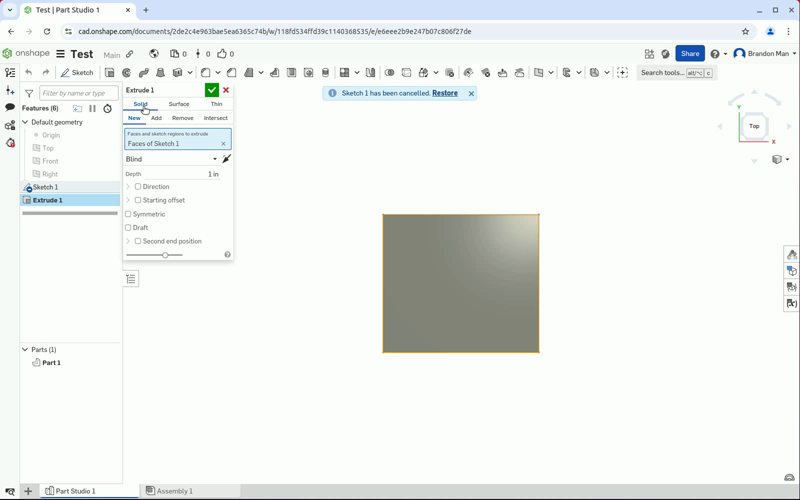
click(143, 106)
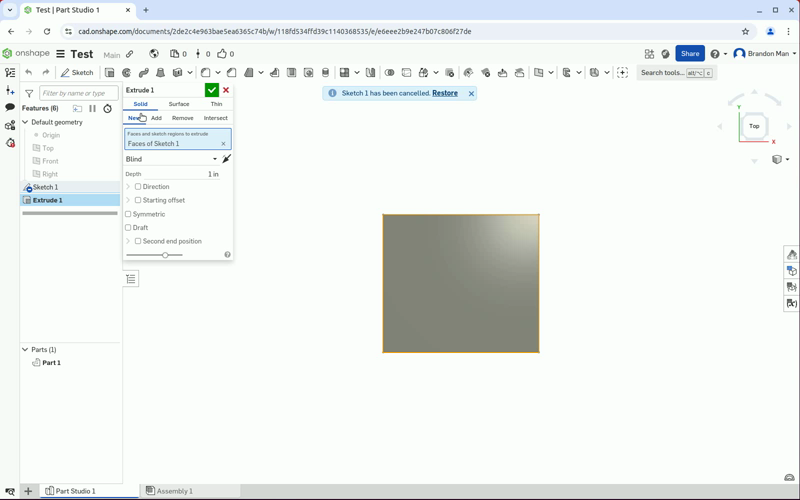
mouse_move(137, 120)
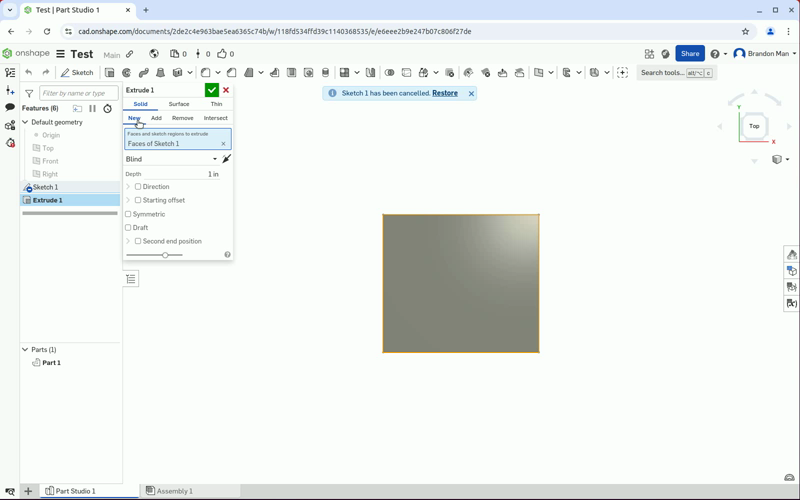
click(137, 120)
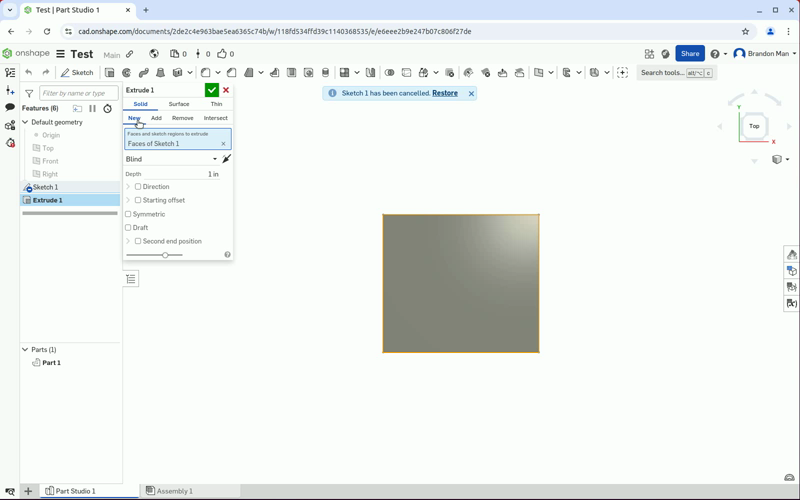
key(tab, 4)
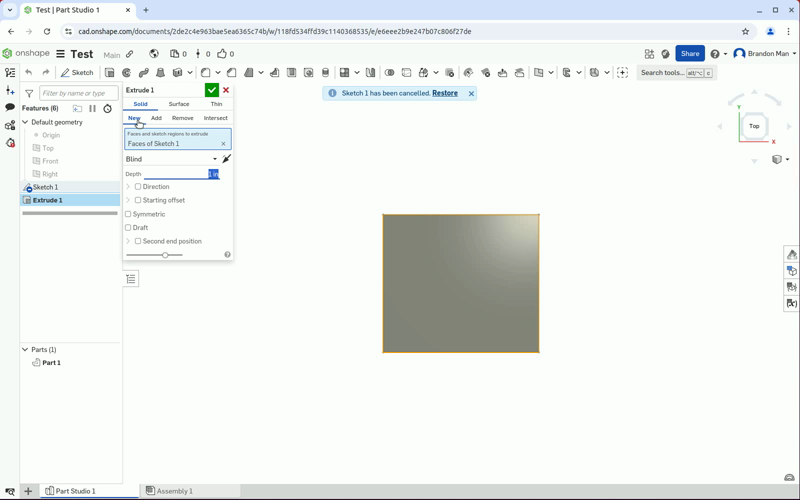
text(0.963)
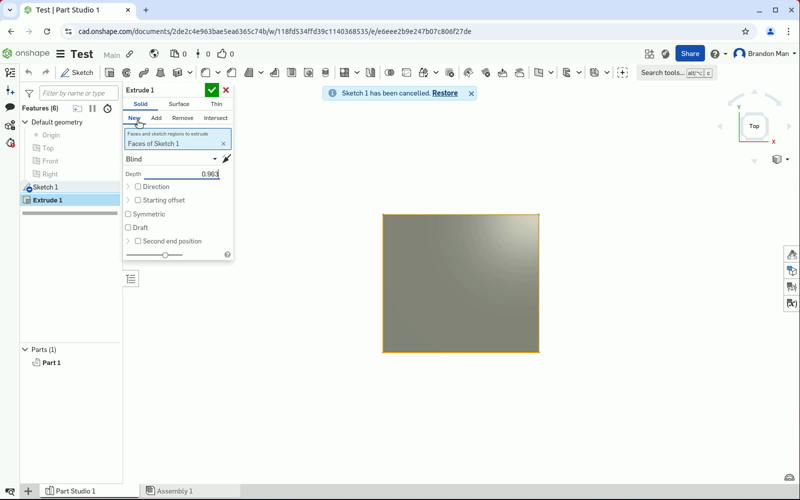
key(enter)
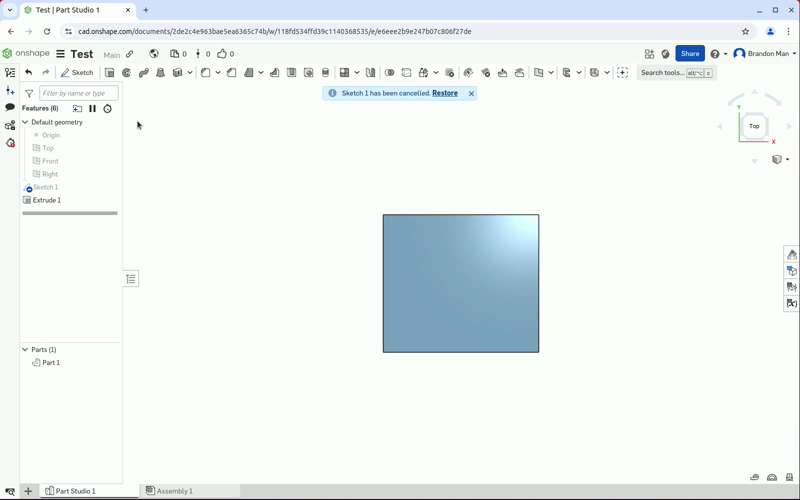
key(shift+h)
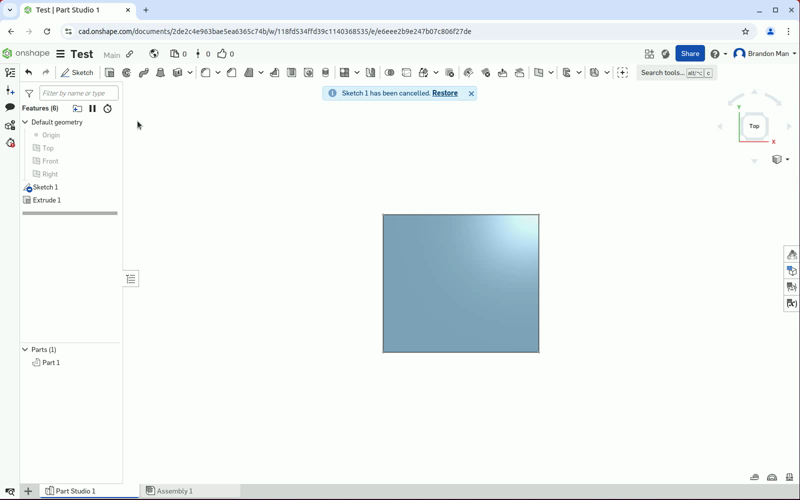
key(shift+h)
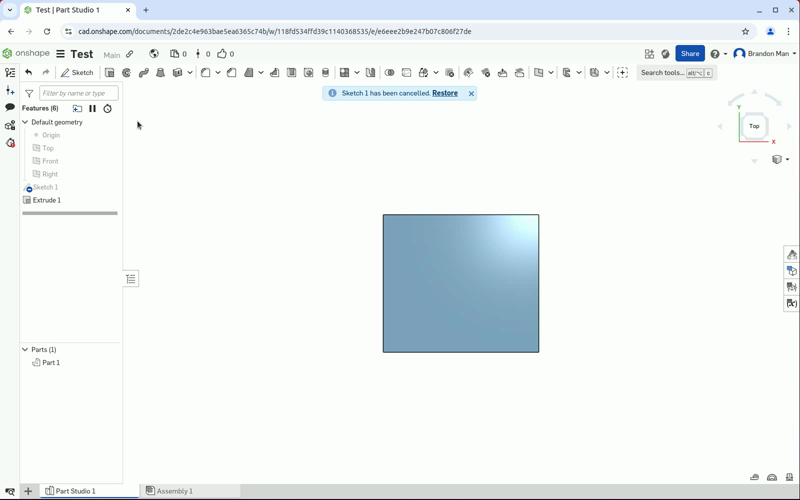
mouse_move(73, 189)
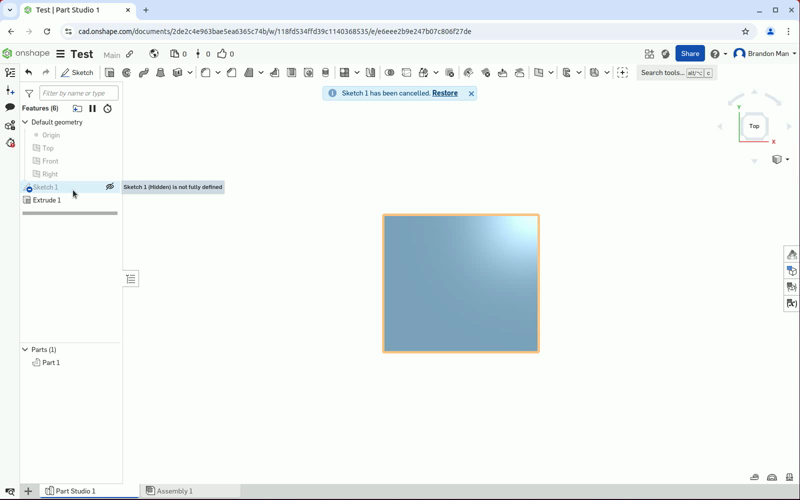
click(73, 189)
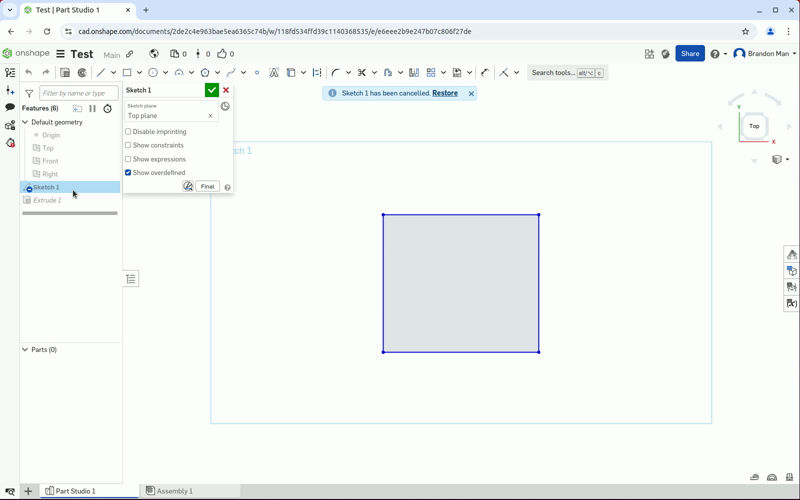
mouse_move(229, 92)
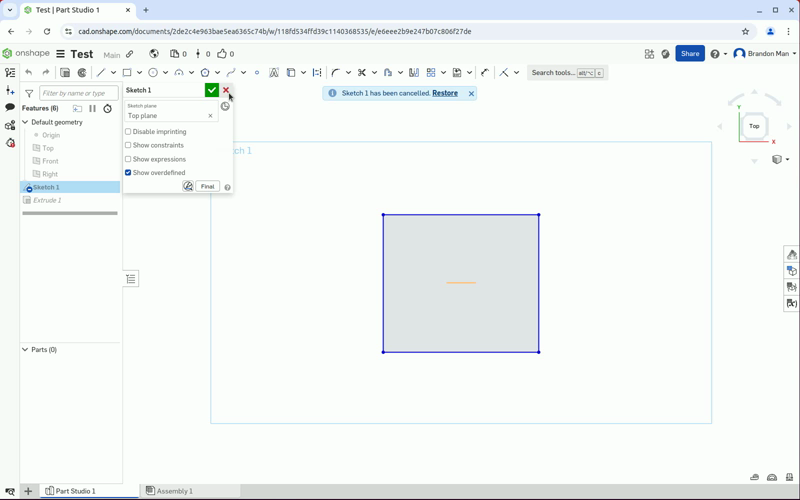
click(229, 92)
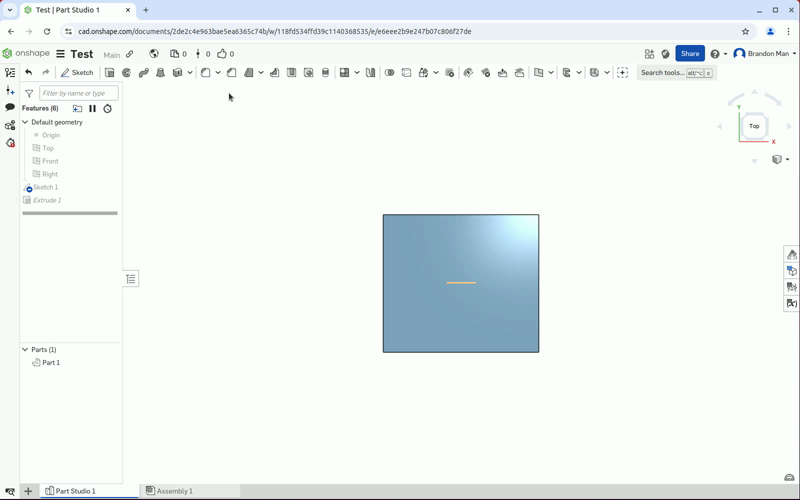
mouse_move(541, 75)
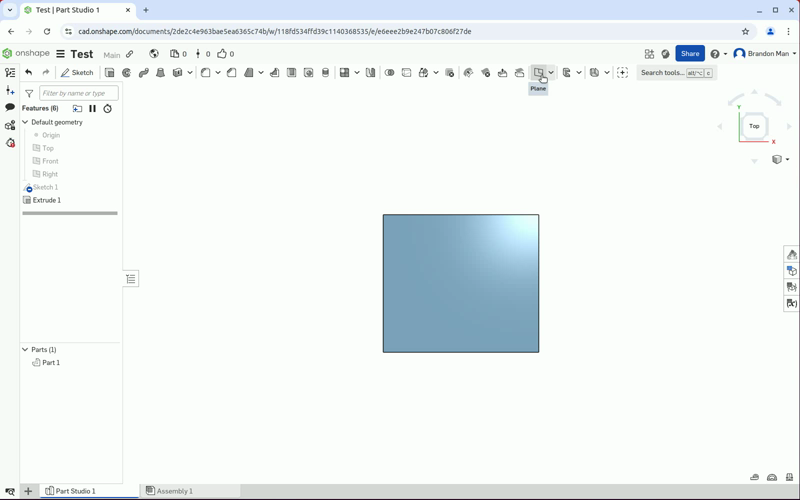
click(541, 75)
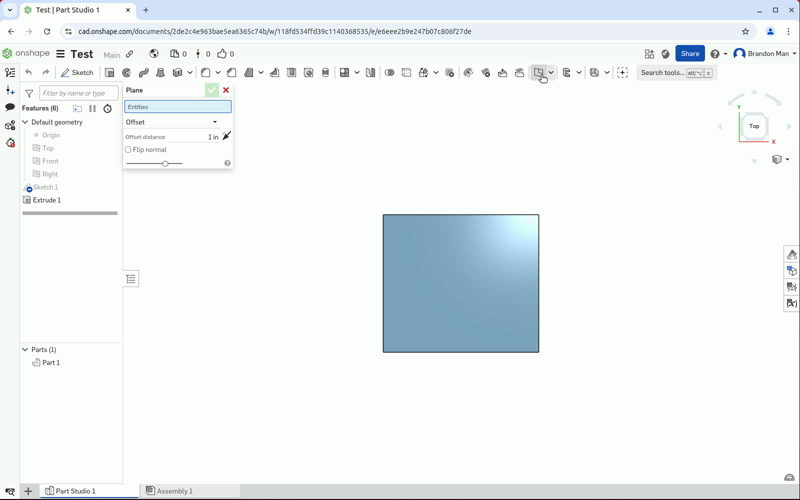
mouse_move(73, 150)
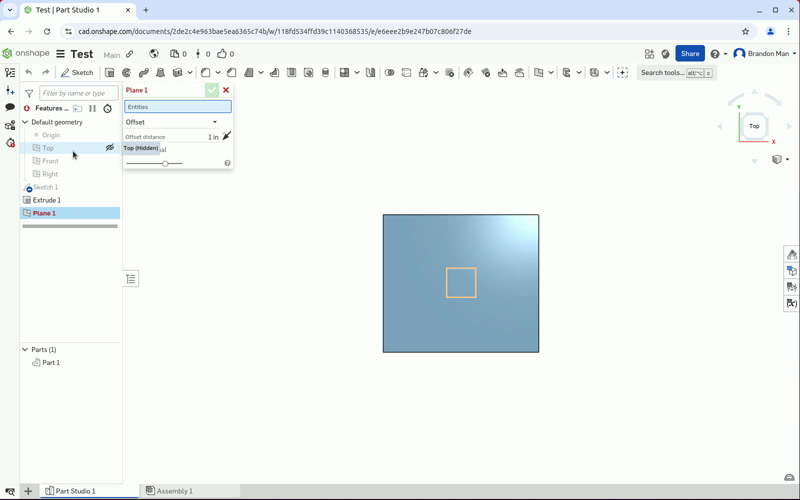
click(73, 150)
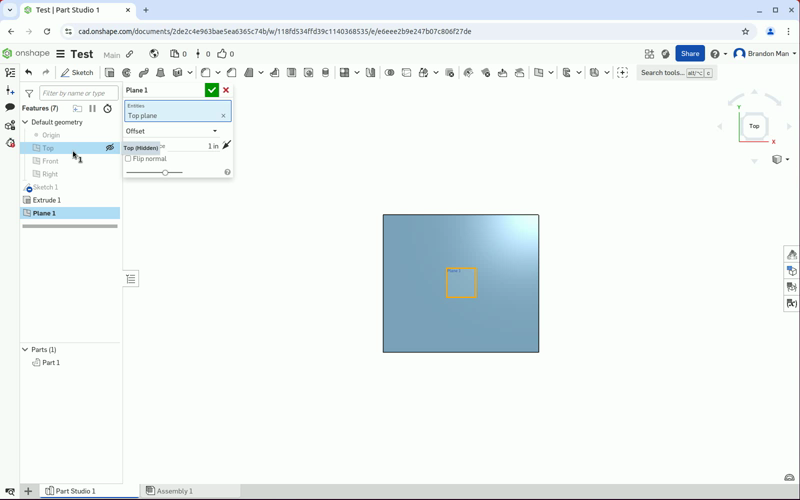
key(tab, 2)
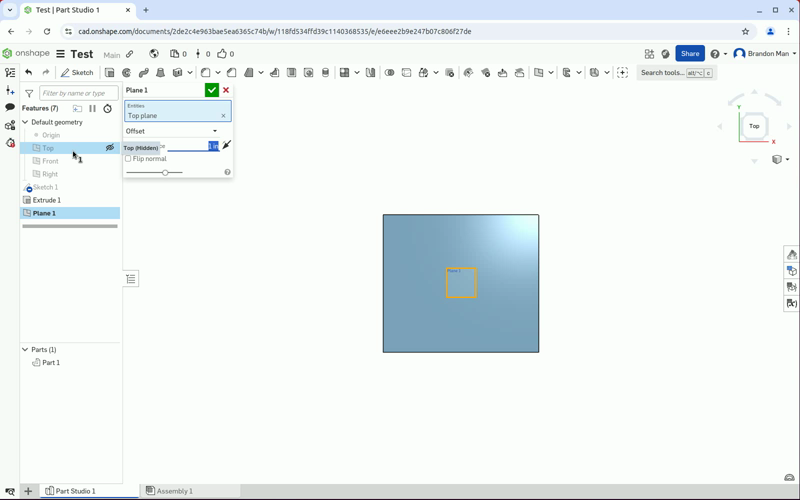
text(0.955)
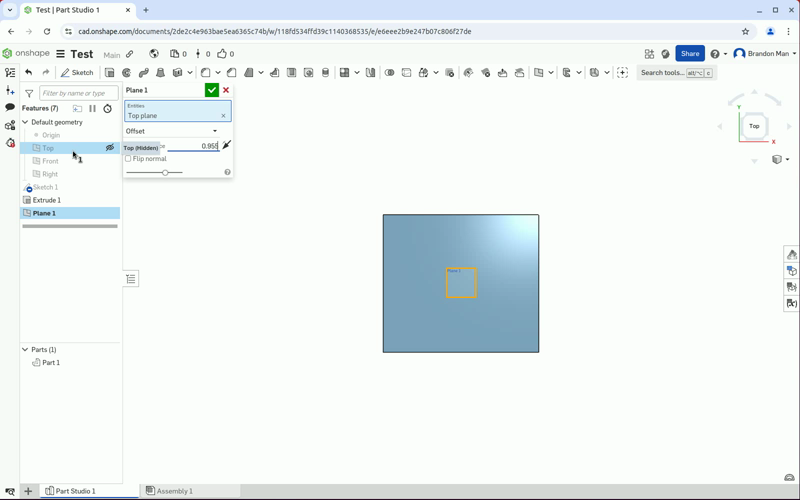
key(enter, 2)
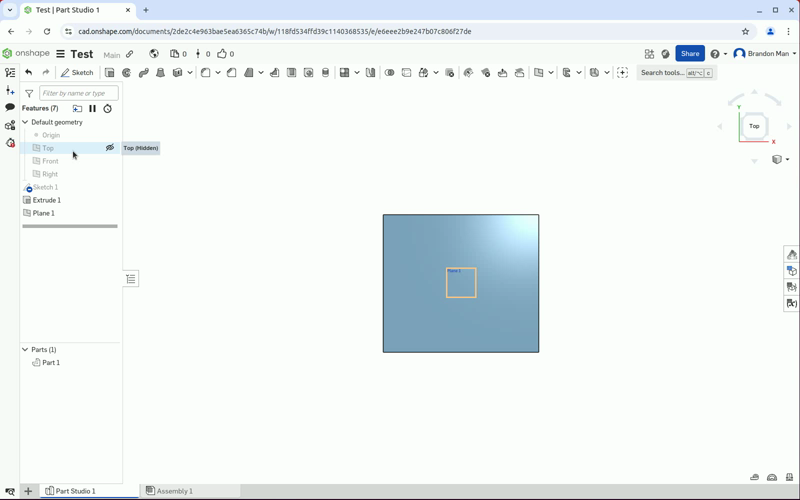
key(shift+s)
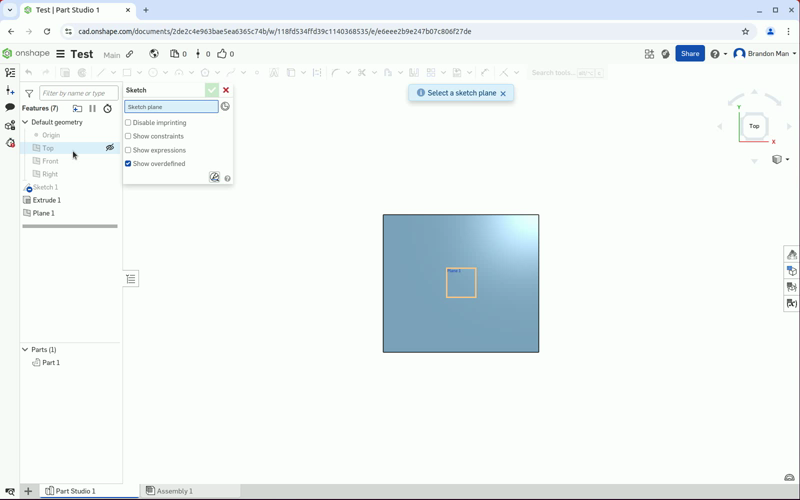
mouse_move(73, 215)
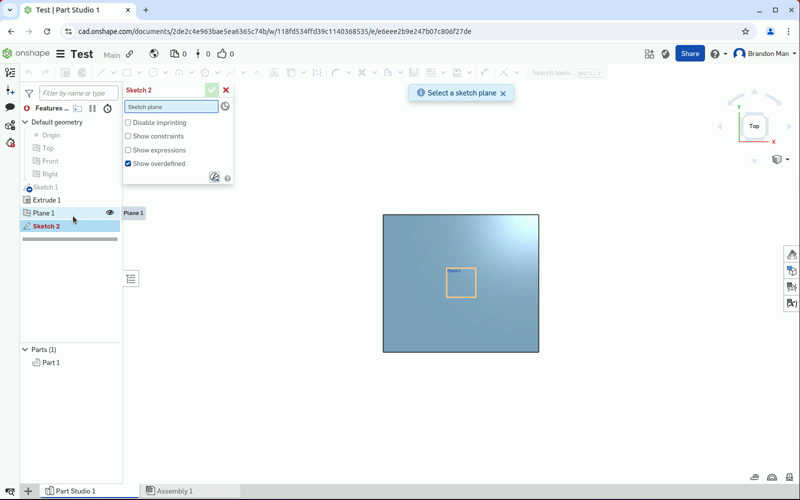
click(73, 215)
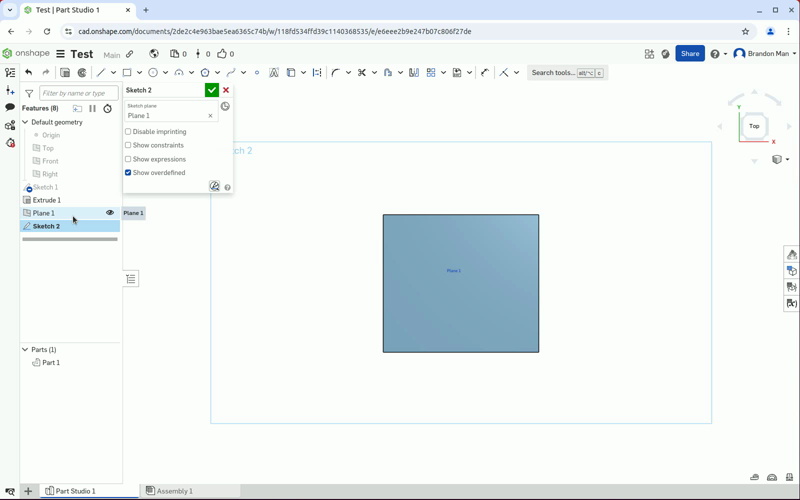
mouse_move(73, 352)
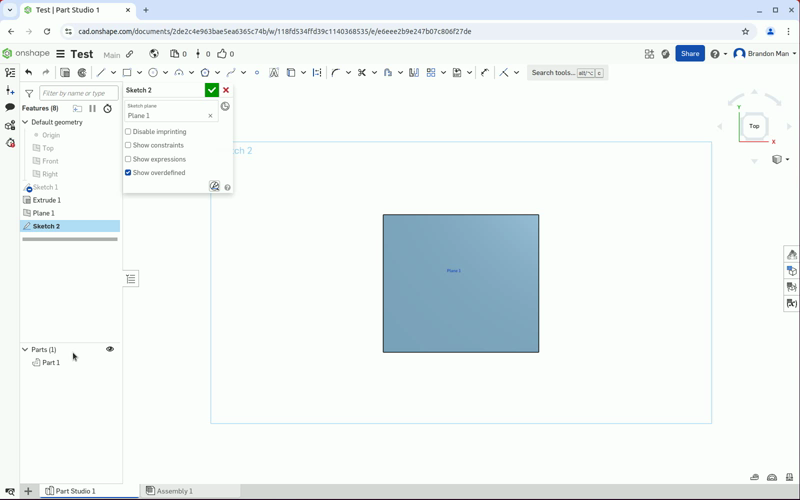
key(y)
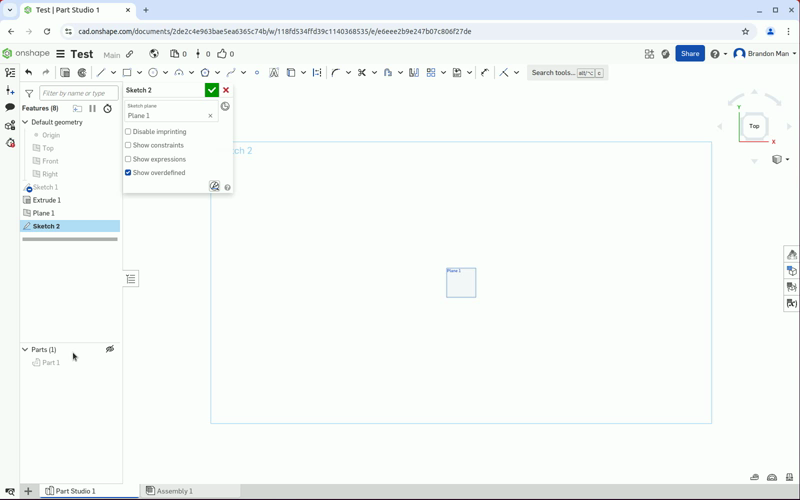
key(l)
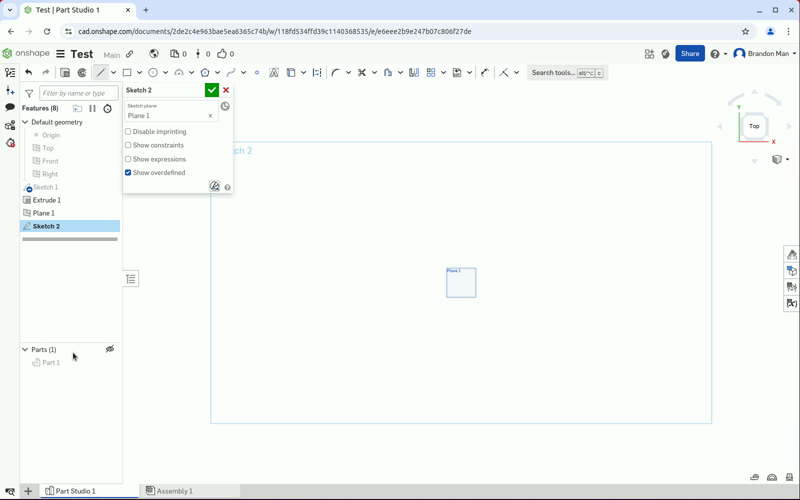
key_down(shift)
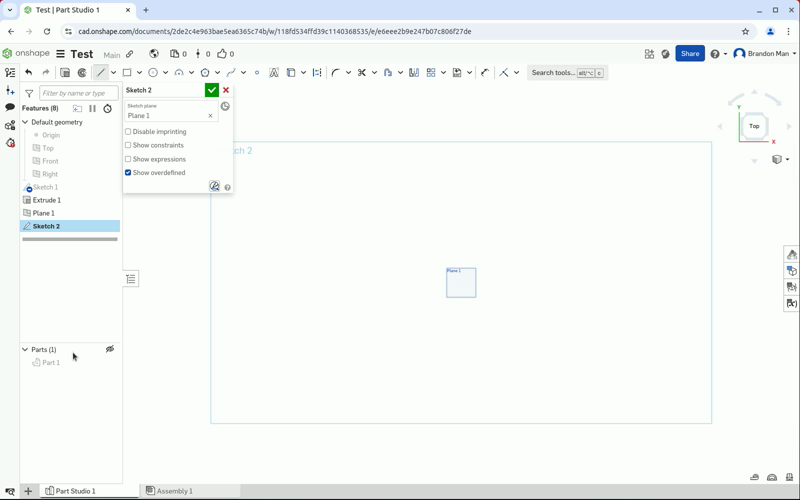
mouse_move(383, 352)
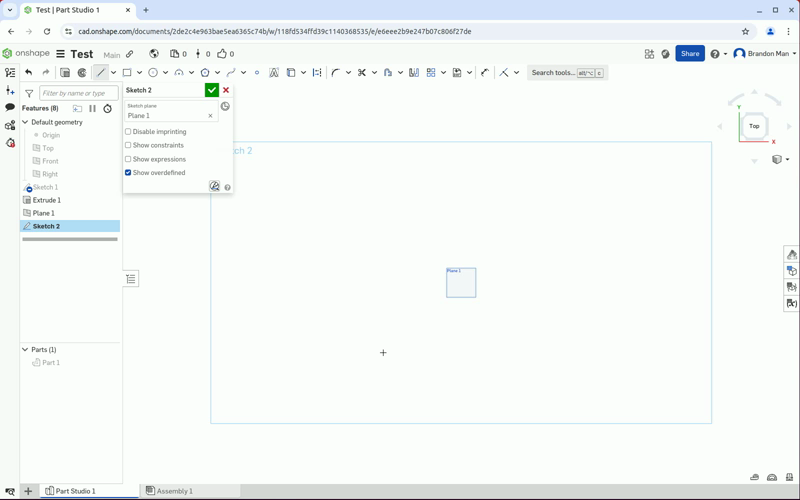
click(383, 352)
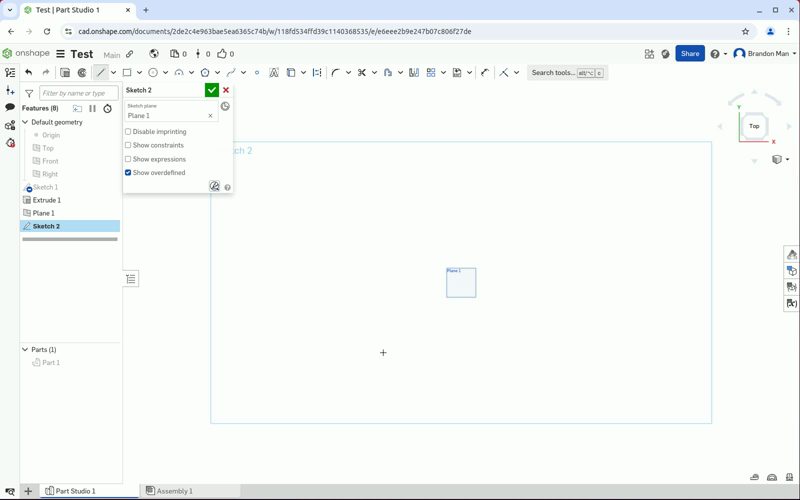
key_up(shift)
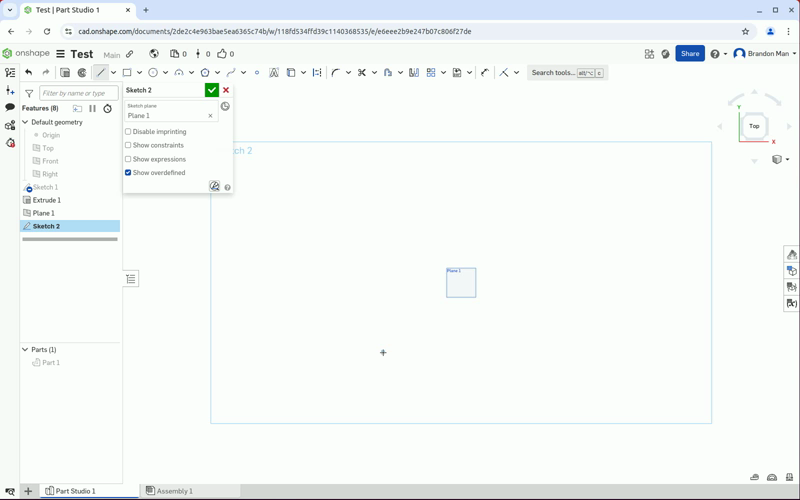
key_down(shift)
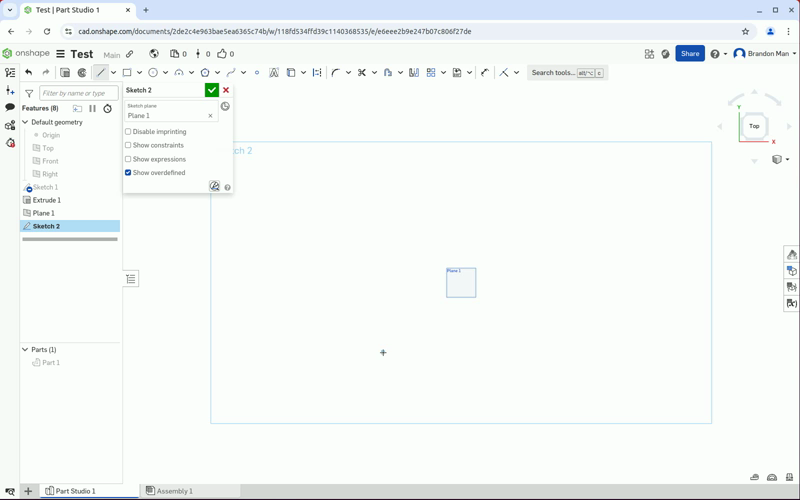
mouse_move(538, 352)
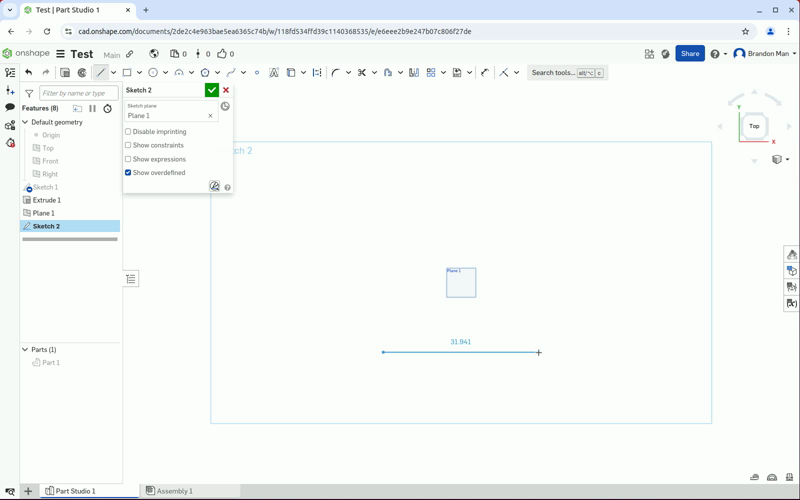
click(538, 352)
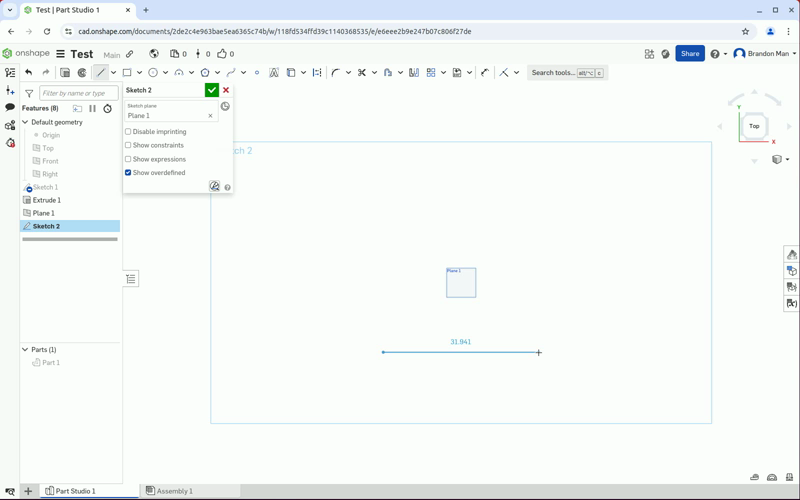
key_up(shift)
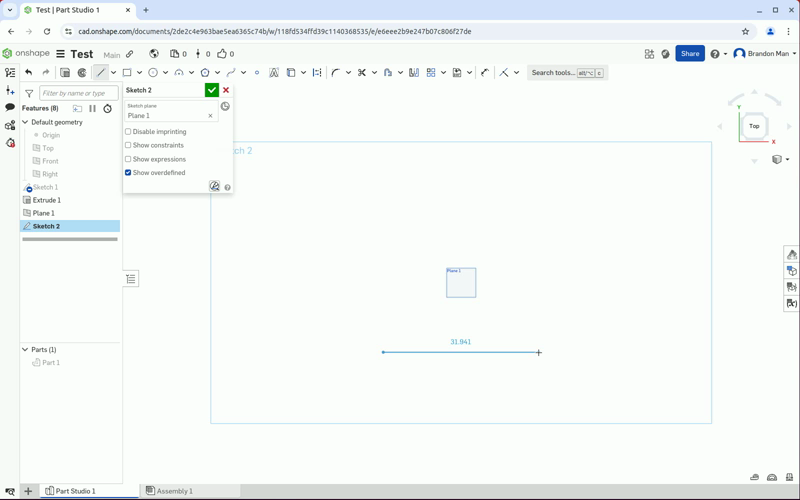
key_down(shift)
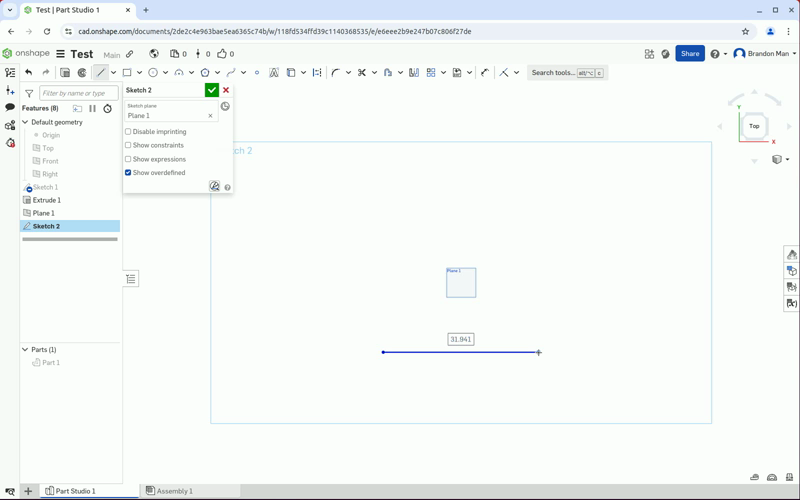
mouse_move(538, 214)
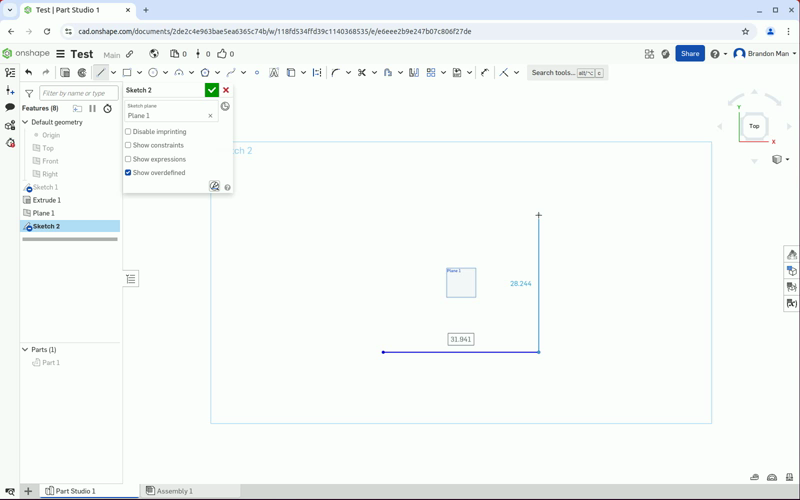
click(538, 214)
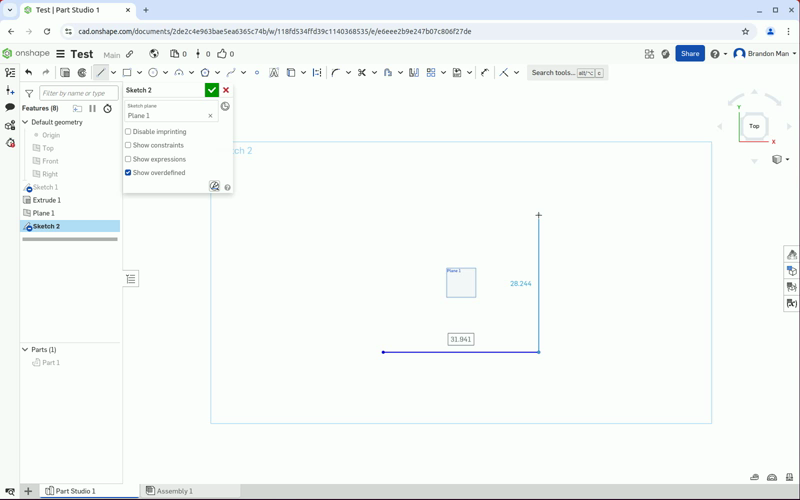
key_up(shift)
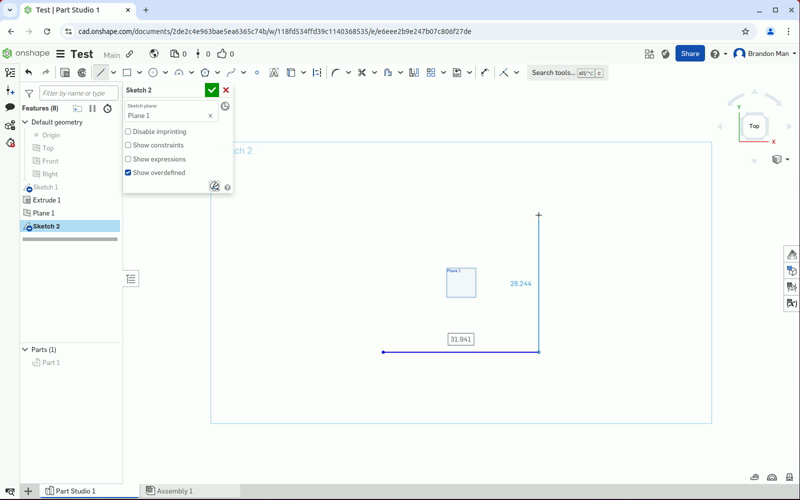
key_down(shift)
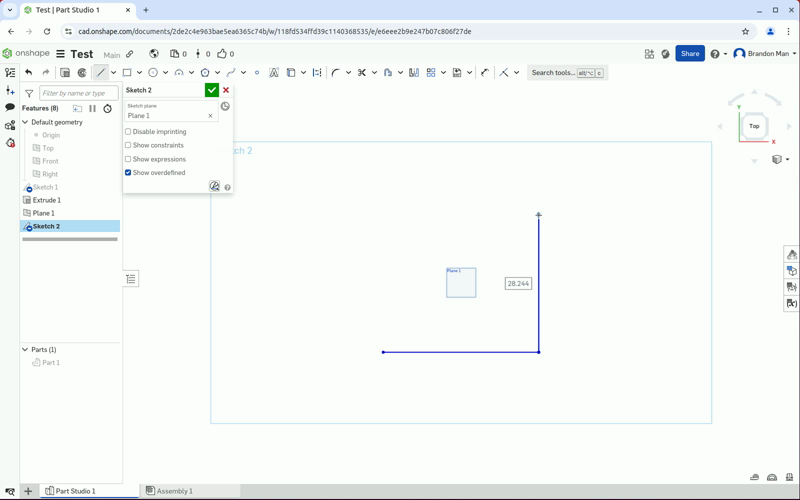
mouse_move(383, 214)
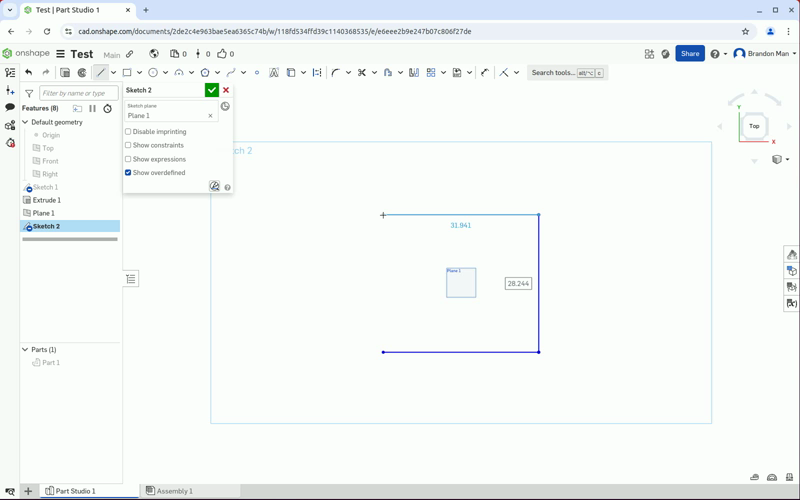
click(383, 214)
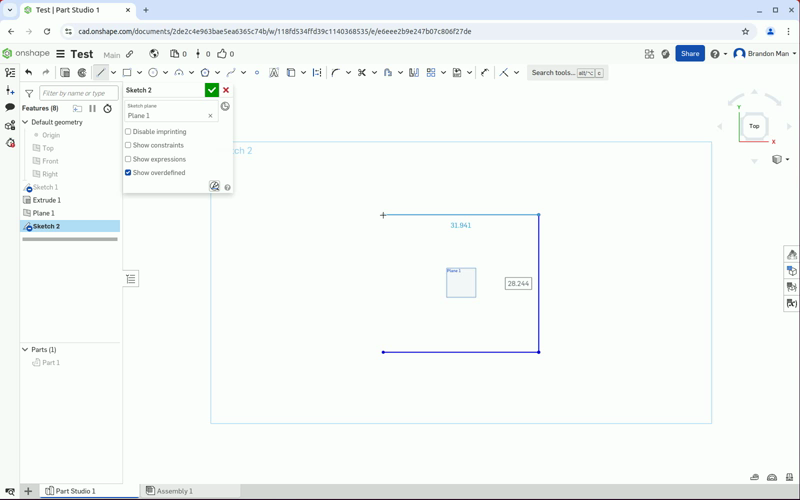
key_up(shift)
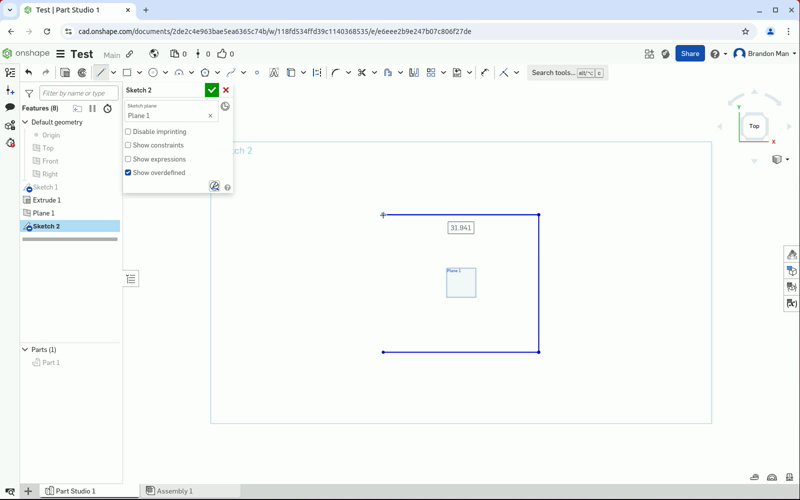
key_down(shift)
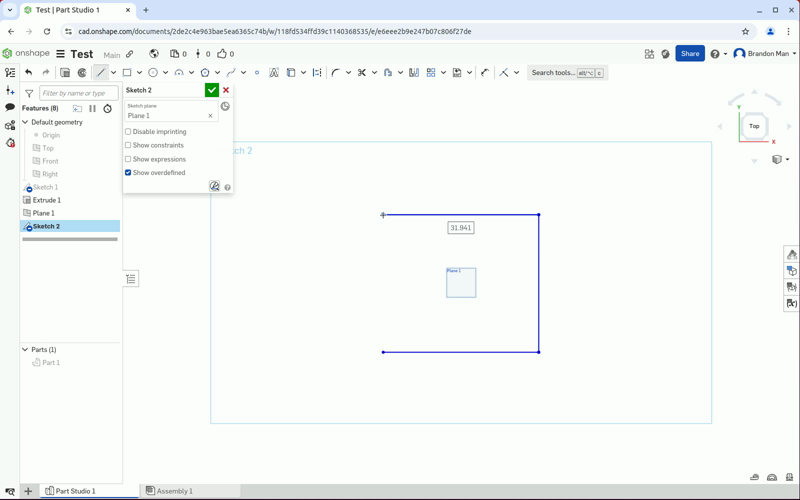
mouse_move(383, 352)
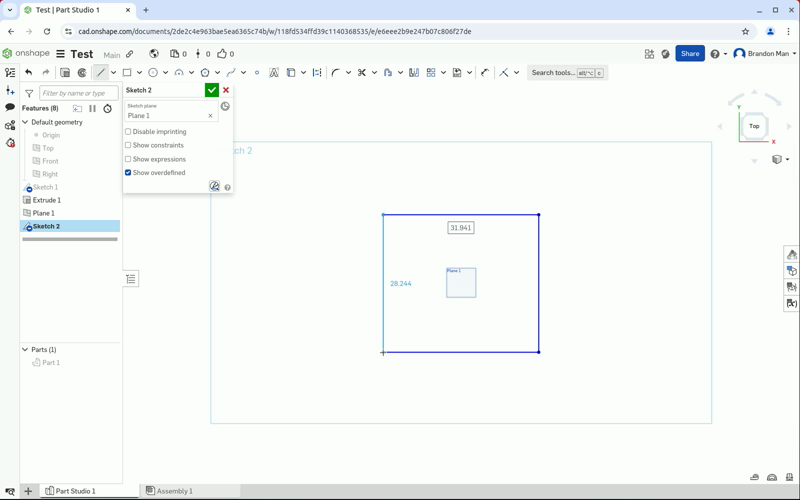
key_up(shift)
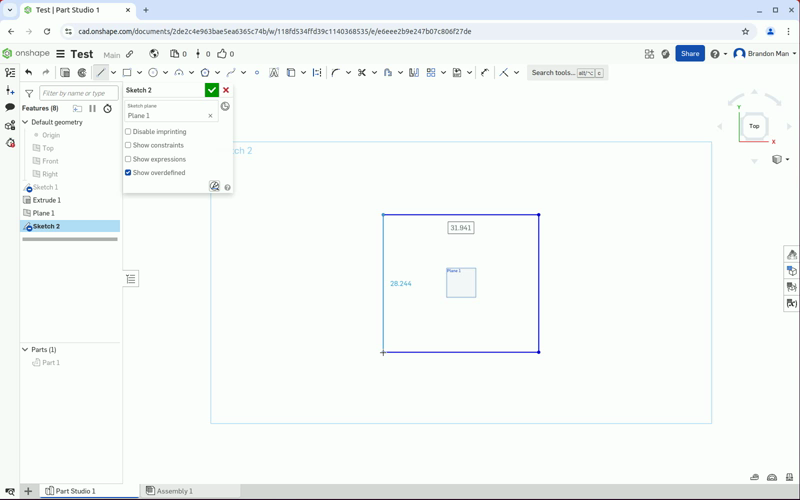
click(383, 352)
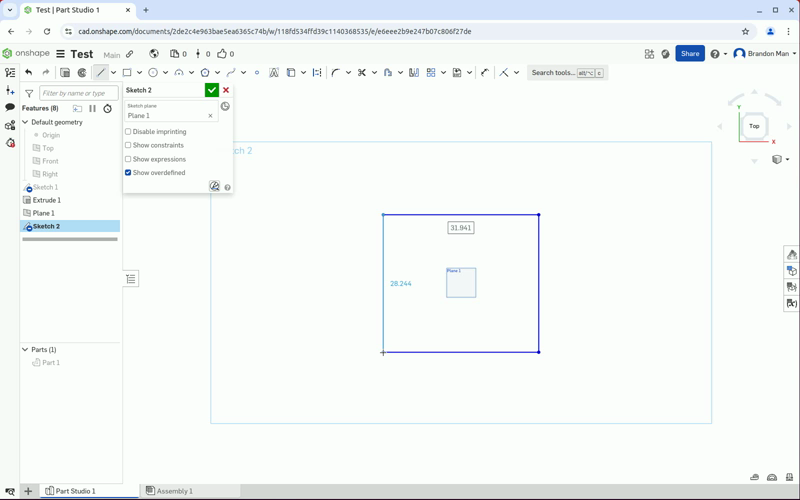
key(esc)
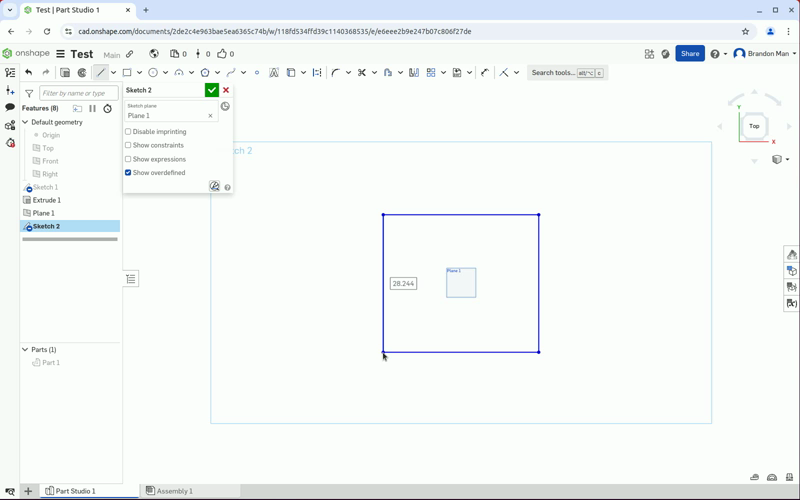
key(l)
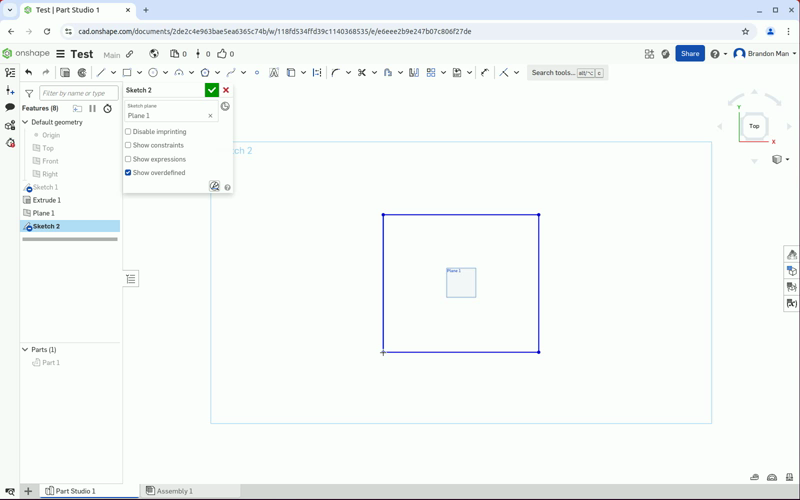
key_down(shift)
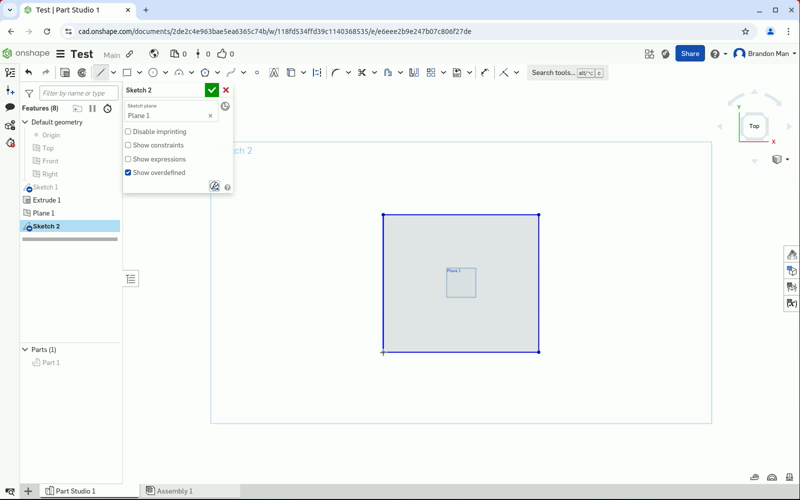
mouse_move(384, 350)
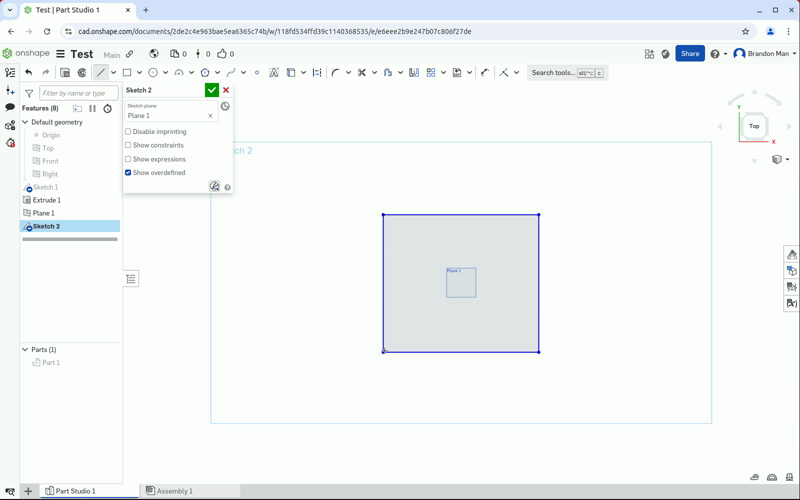
scroll(6)
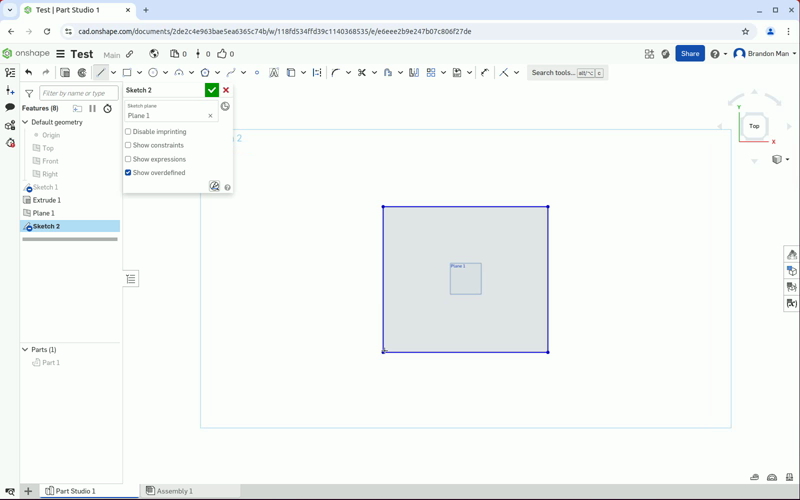
scroll(6)
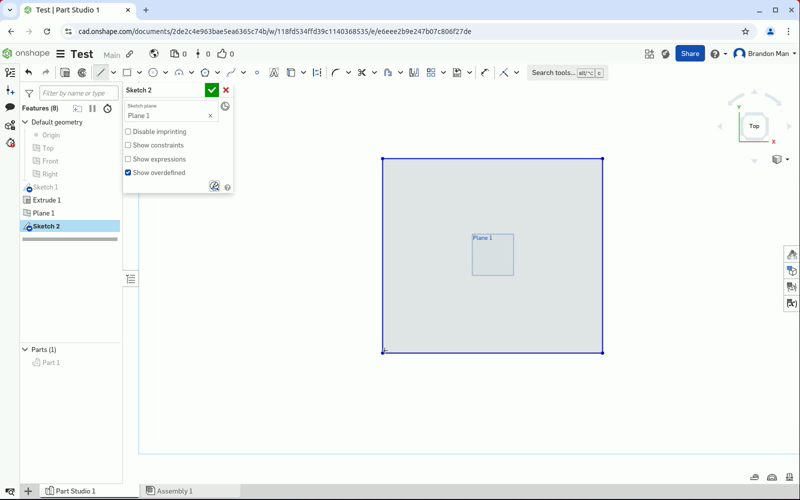
scroll(6)
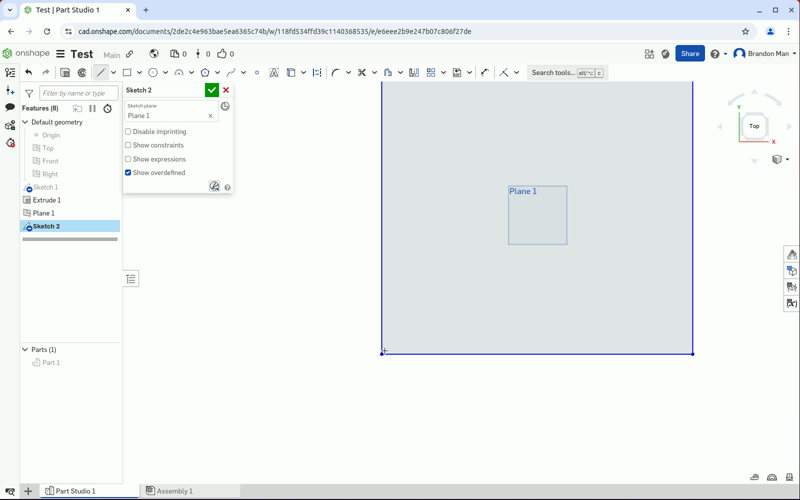
scroll(6)
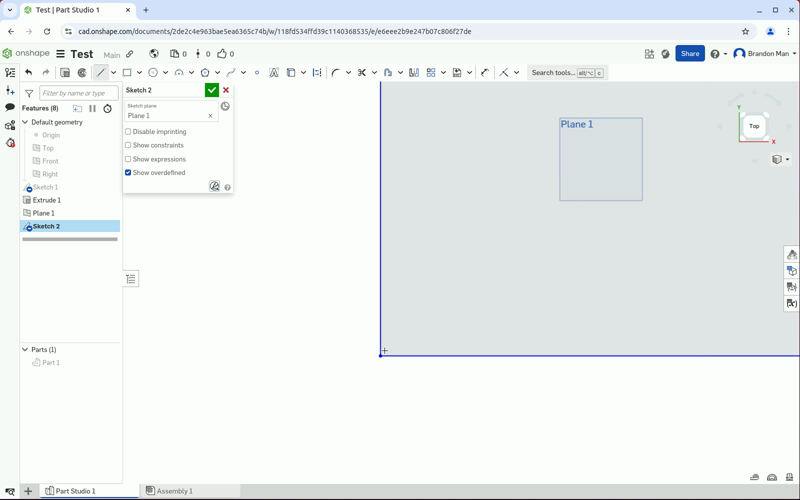
scroll(6)
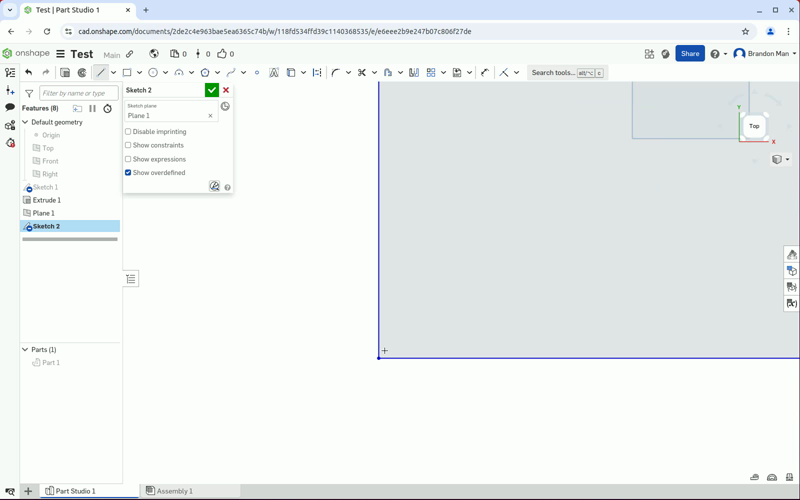
scroll(6)
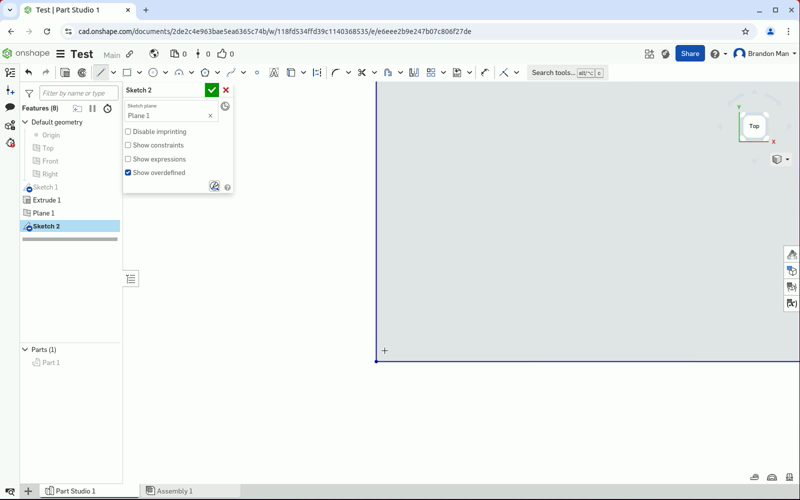
scroll(6)
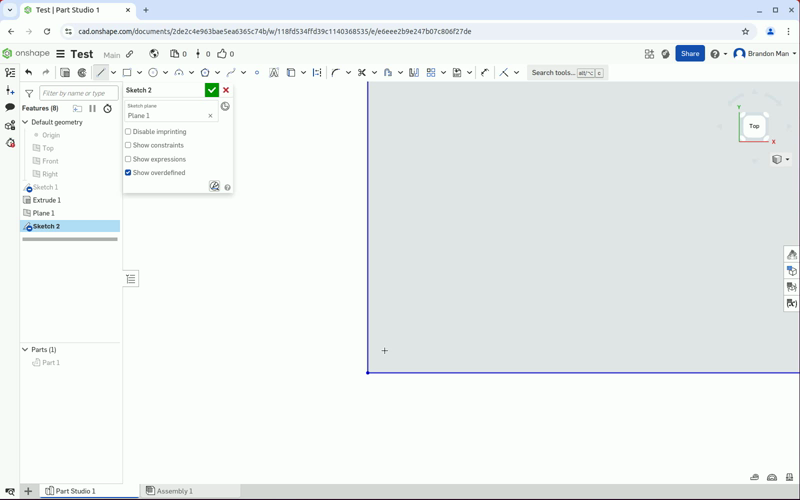
click(384, 350)
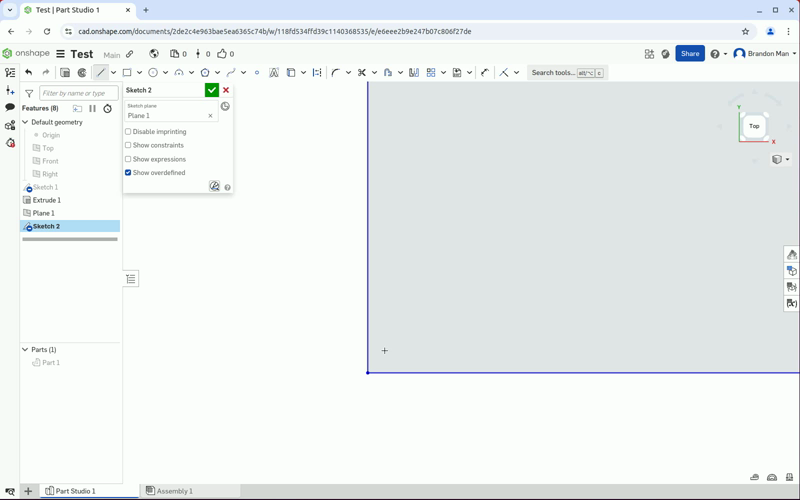
scroll(-6)
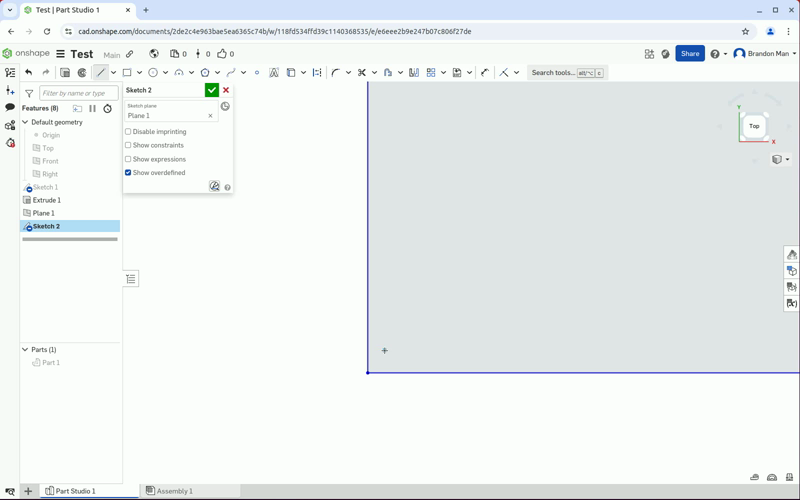
scroll(-6)
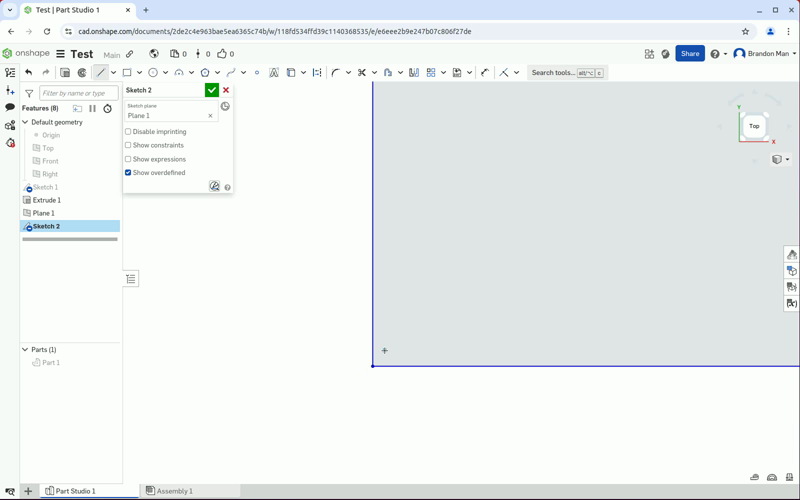
scroll(-6)
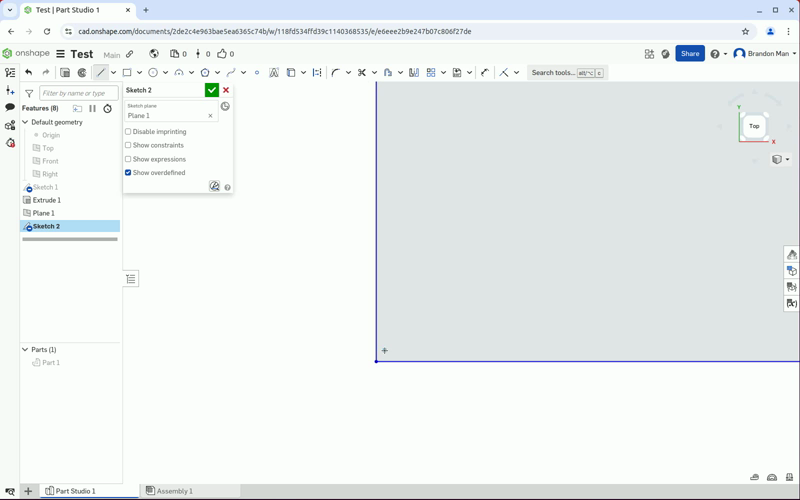
scroll(-6)
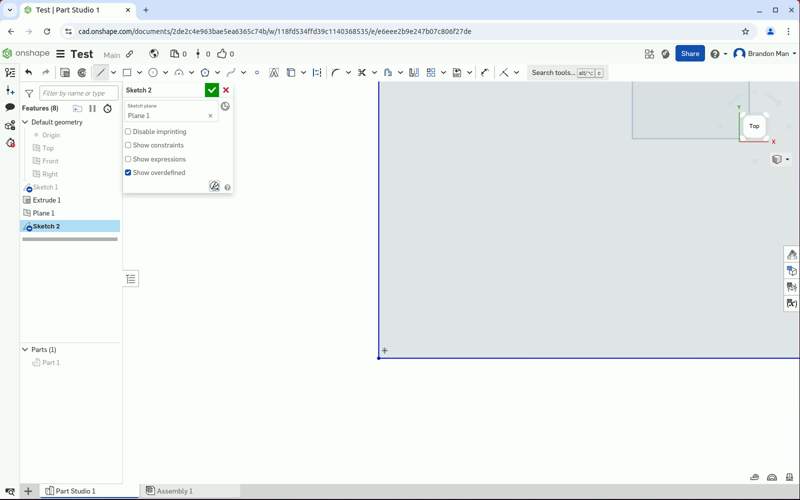
scroll(-6)
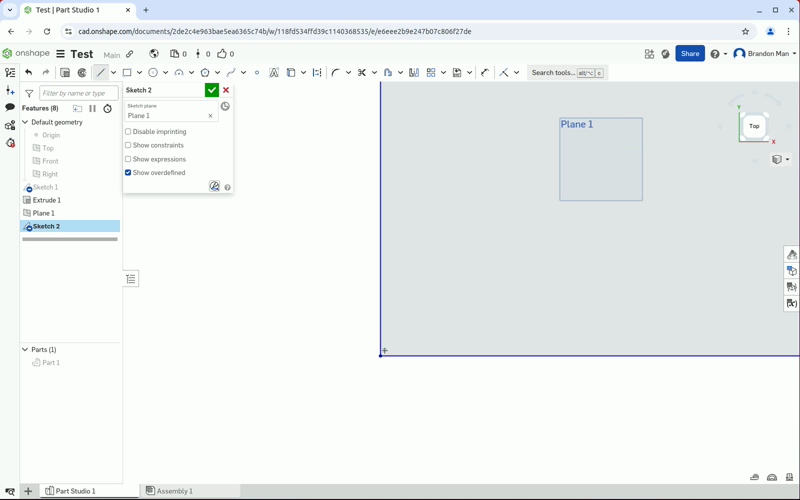
scroll(-6)
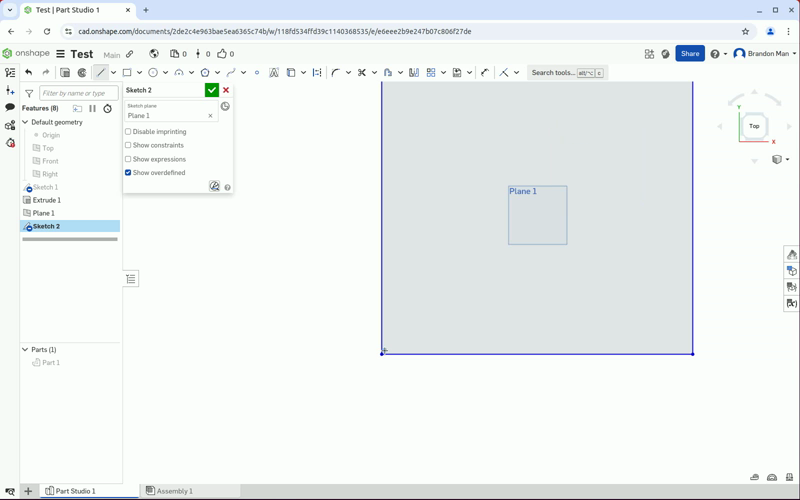
scroll(-6)
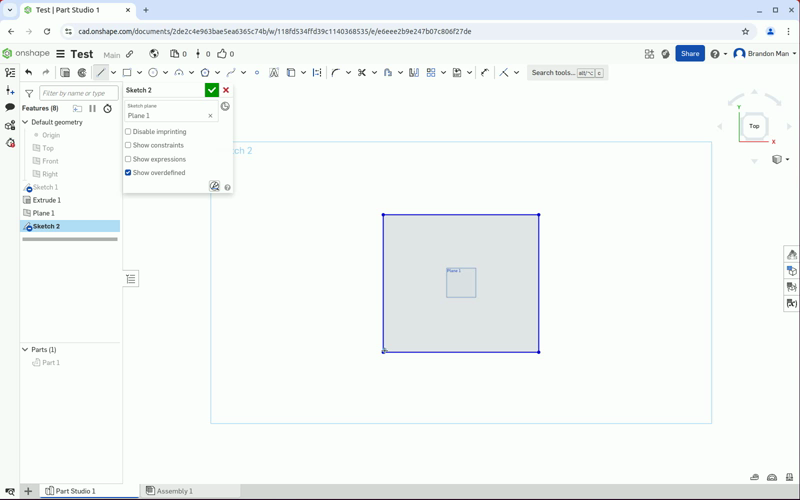
key_up(shift)
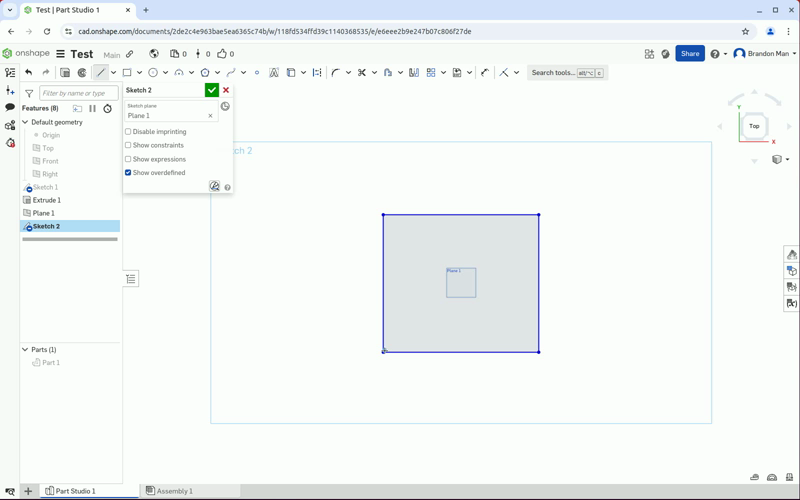
key_down(shift)
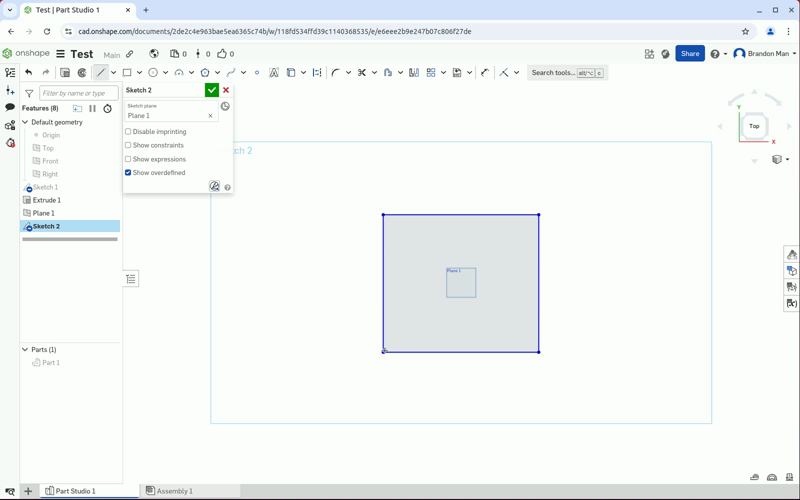
mouse_move(537, 350)
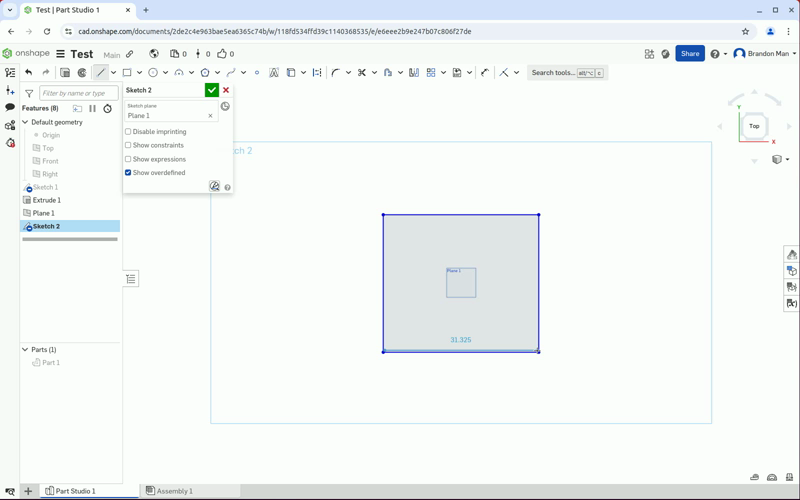
scroll(6)
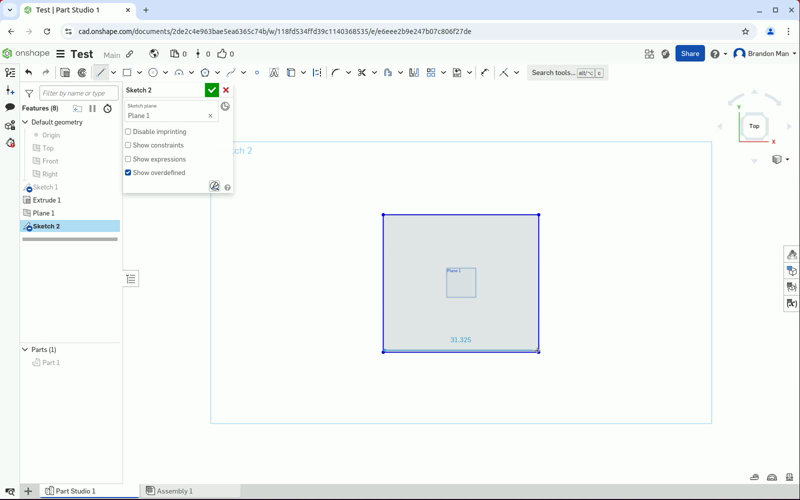
scroll(6)
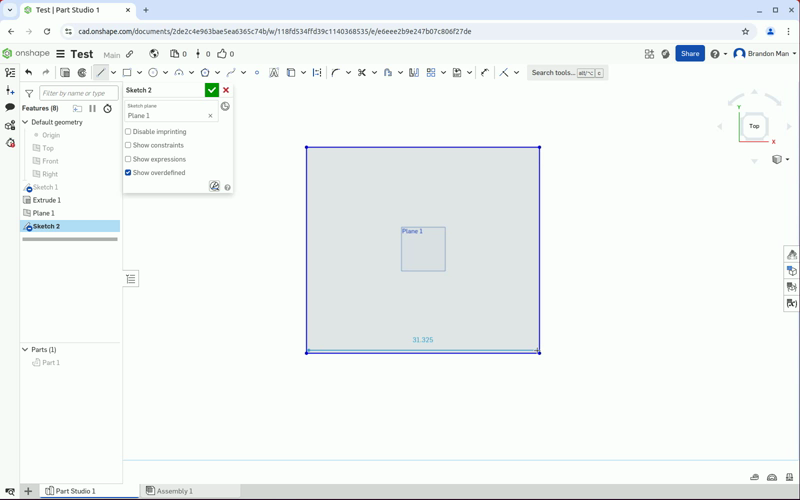
scroll(6)
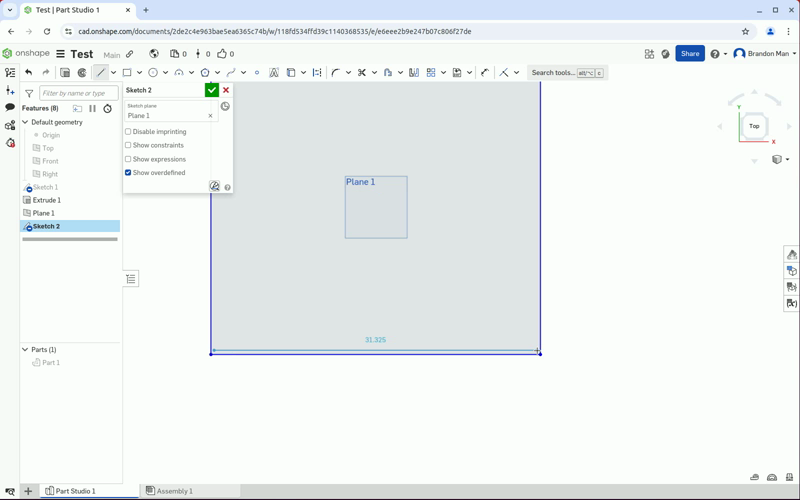
scroll(6)
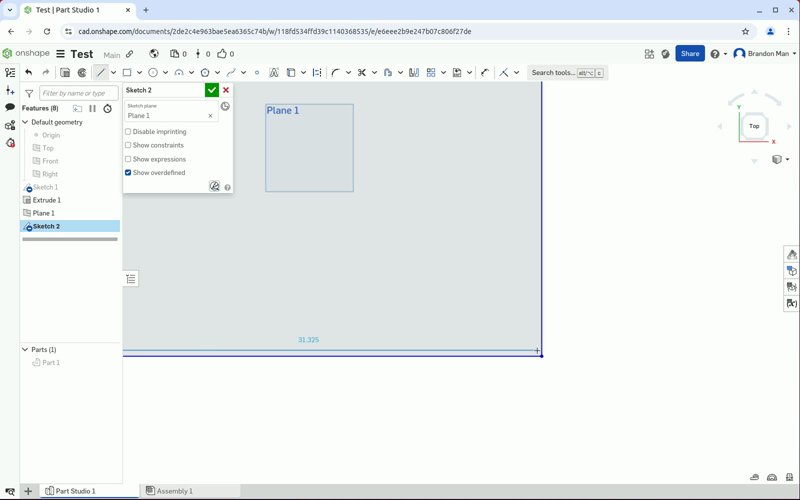
scroll(6)
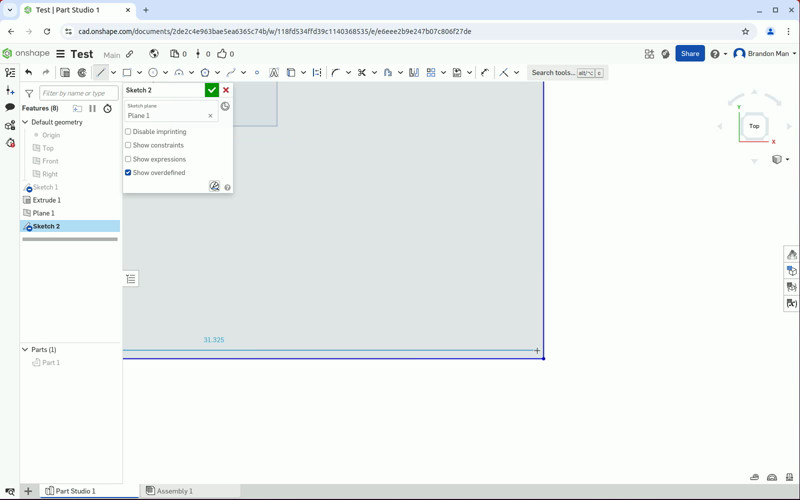
scroll(6)
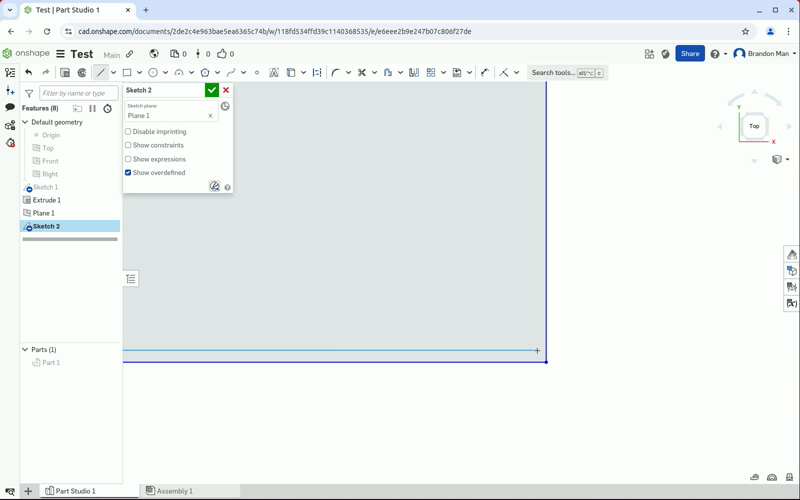
scroll(6)
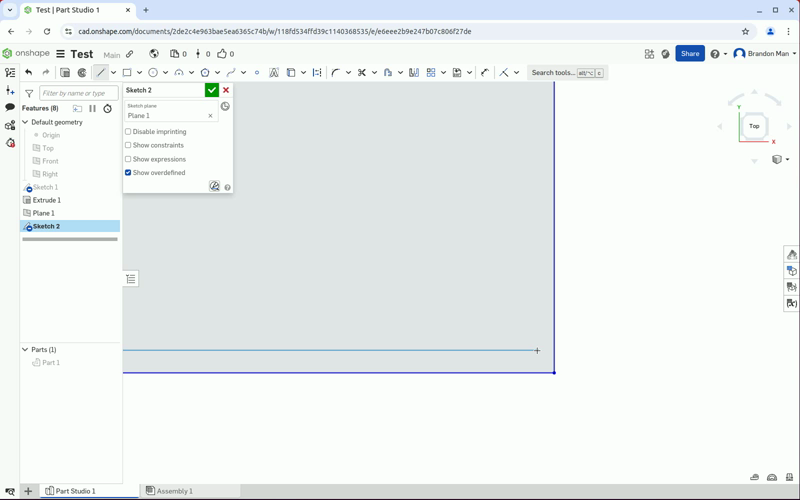
click(537, 350)
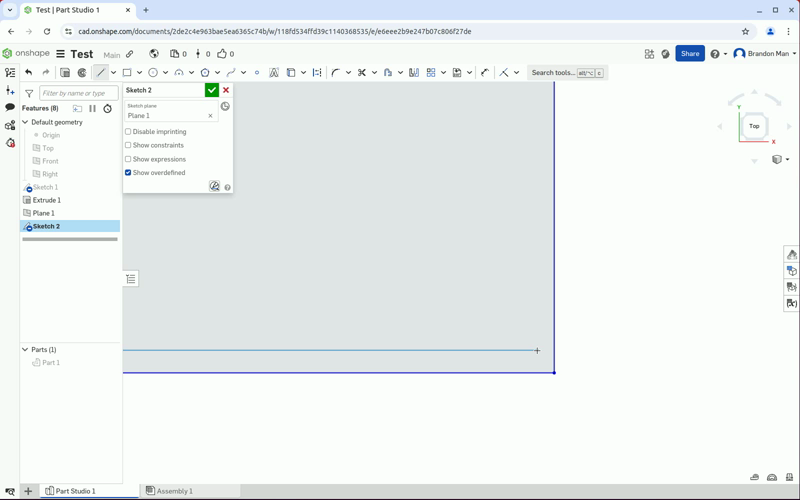
scroll(-6)
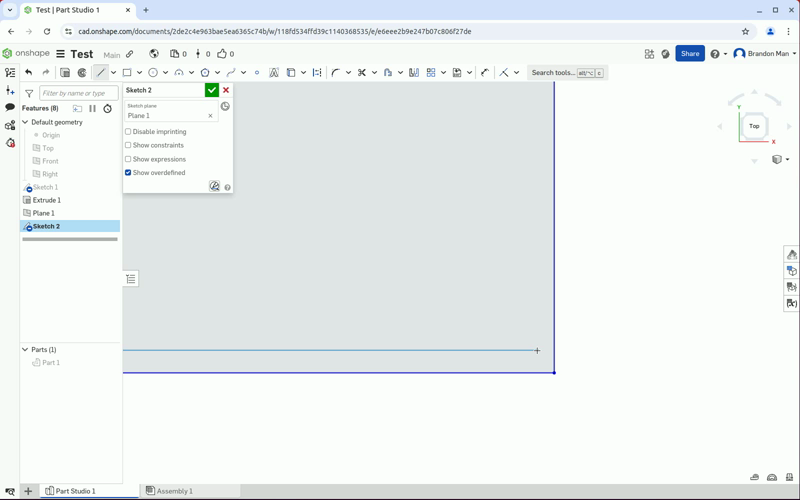
scroll(-6)
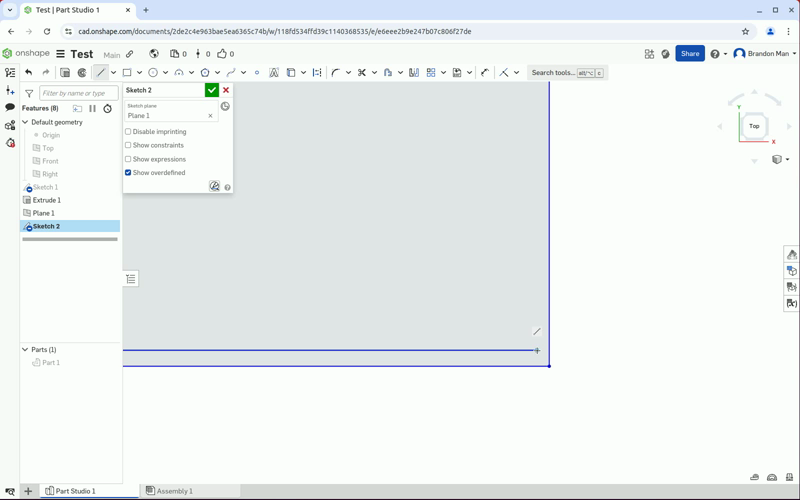
scroll(-6)
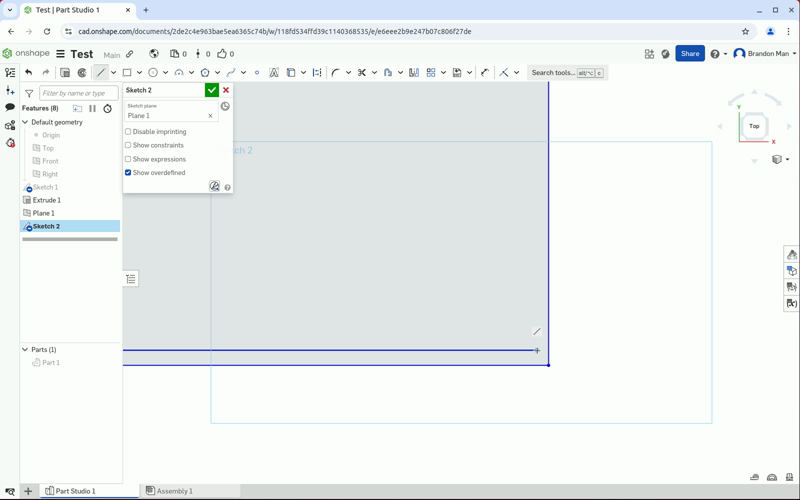
scroll(-6)
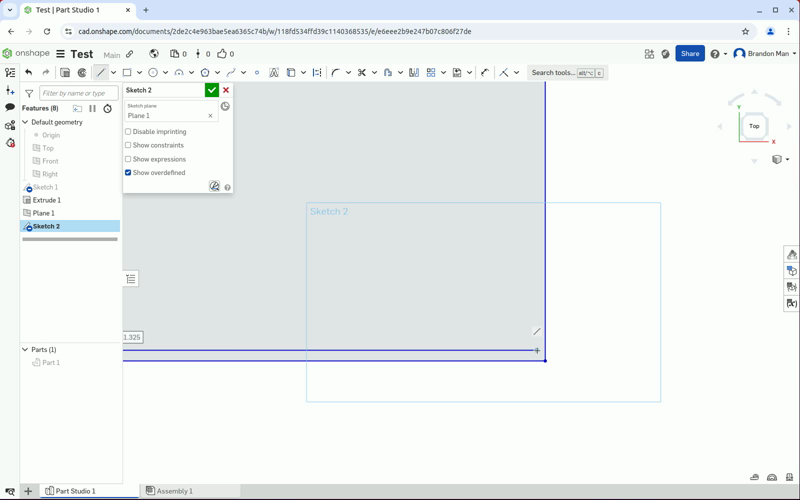
scroll(-6)
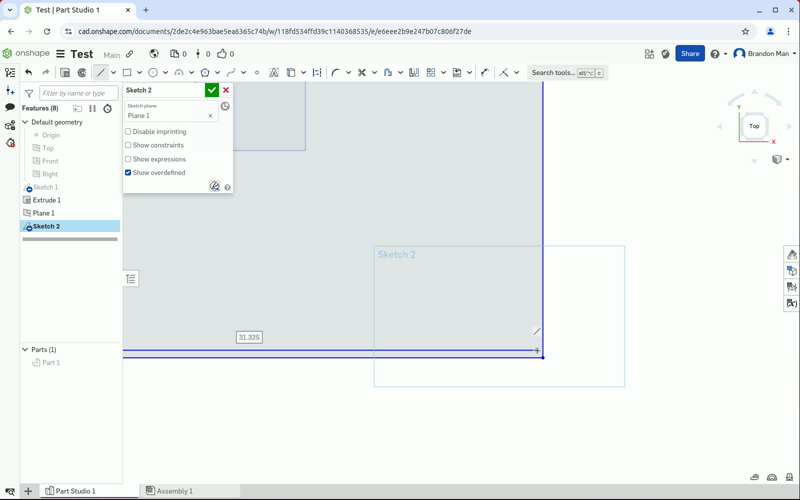
scroll(-6)
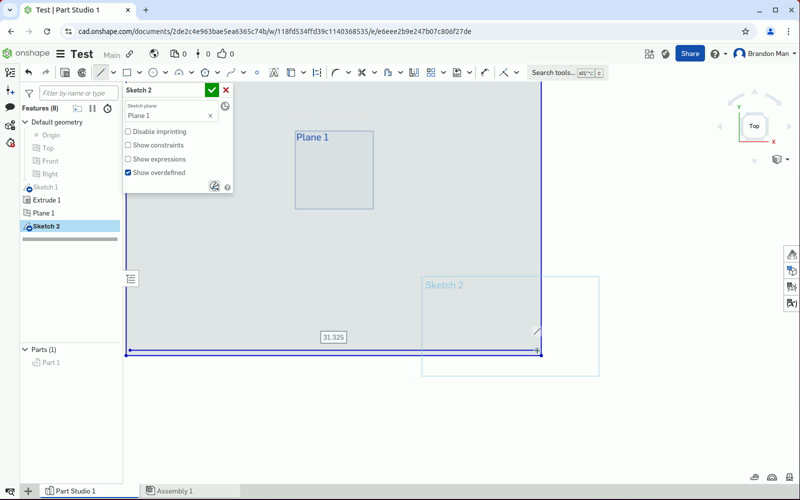
scroll(-6)
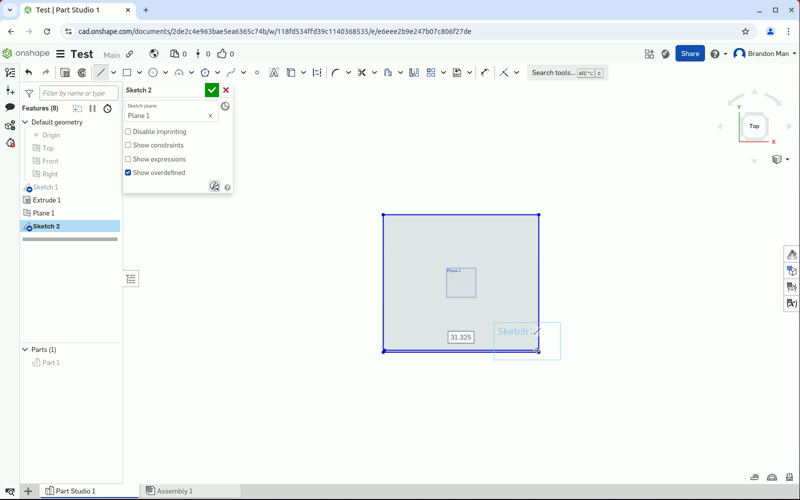
key_up(shift)
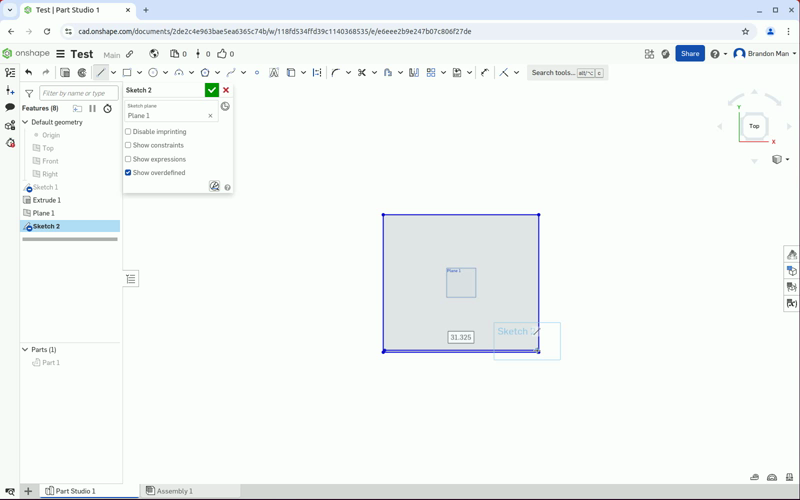
key_down(shift)
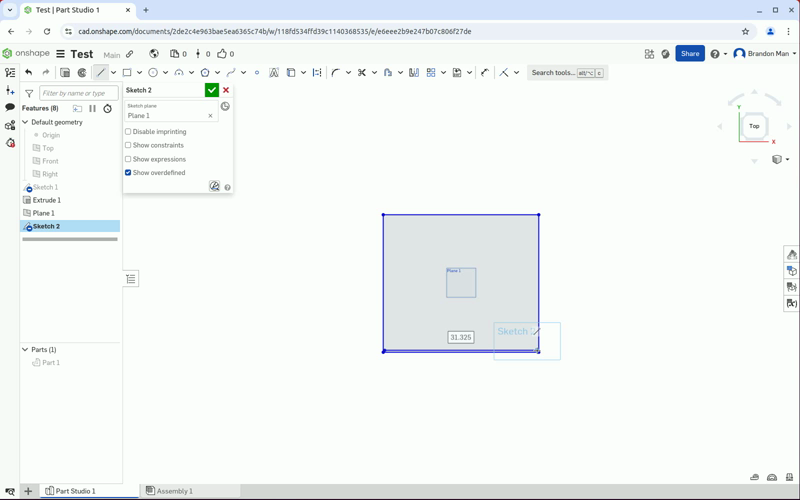
mouse_move(537, 216)
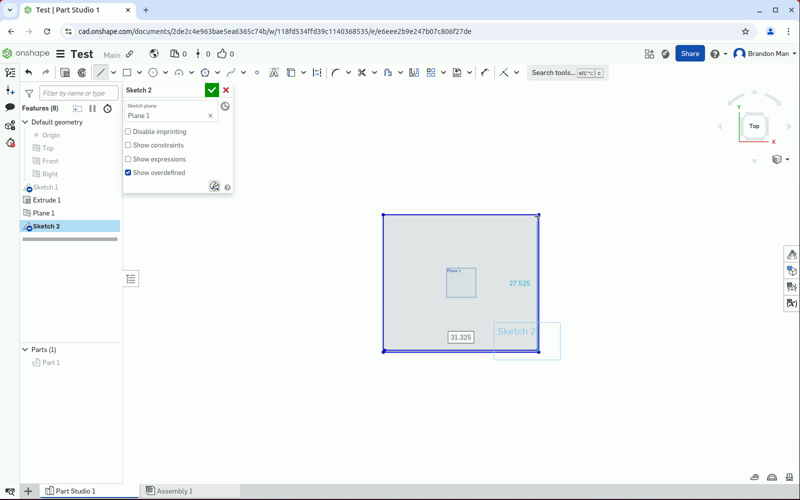
scroll(6)
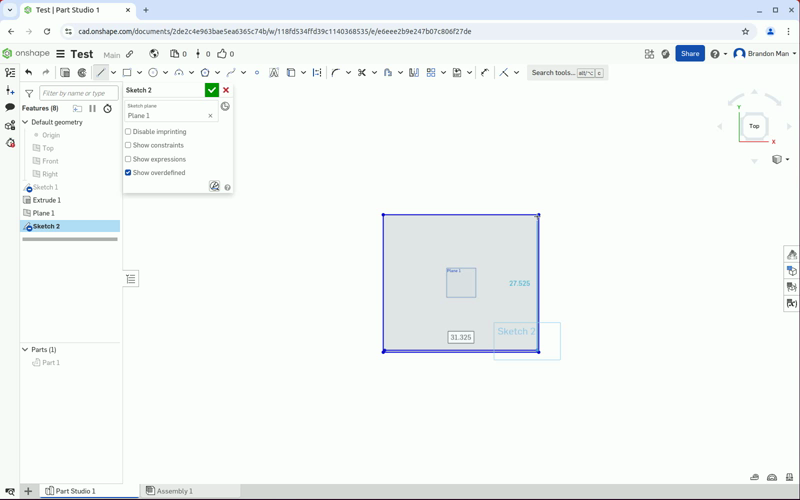
scroll(6)
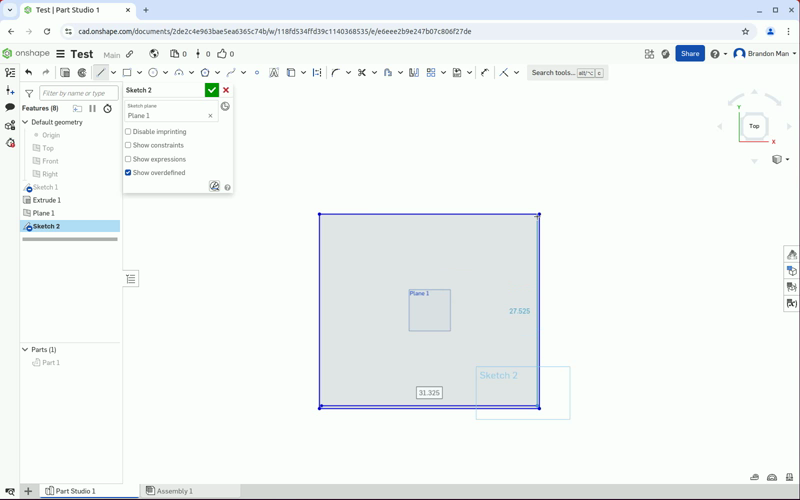
scroll(6)
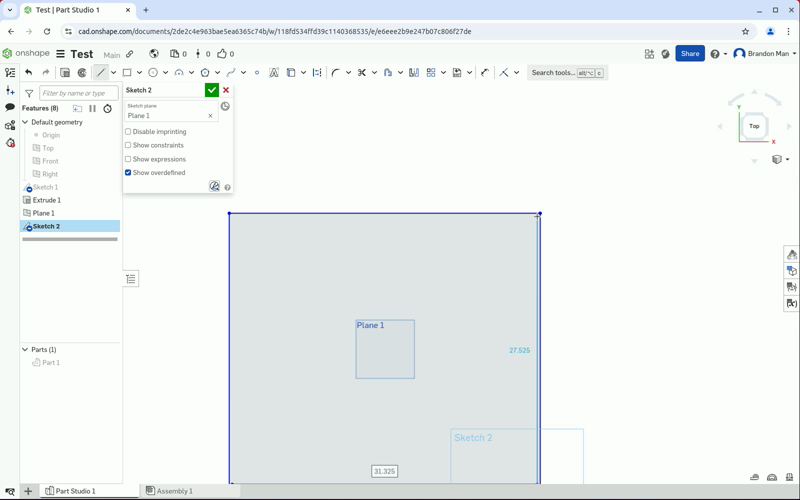
scroll(6)
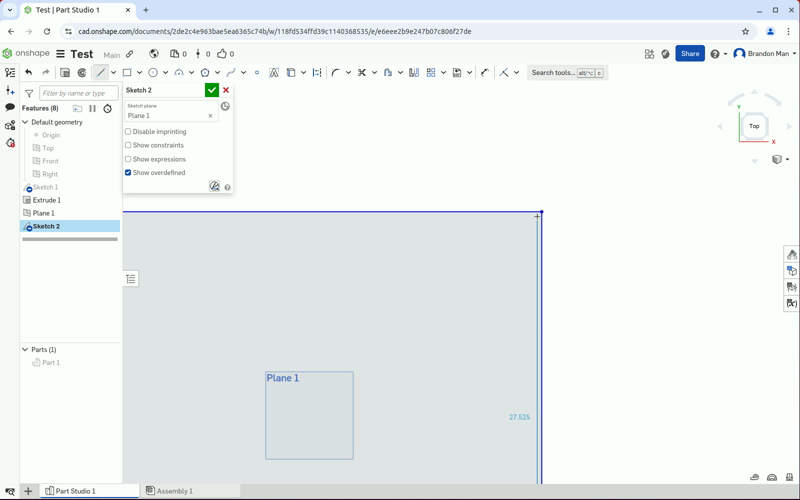
scroll(6)
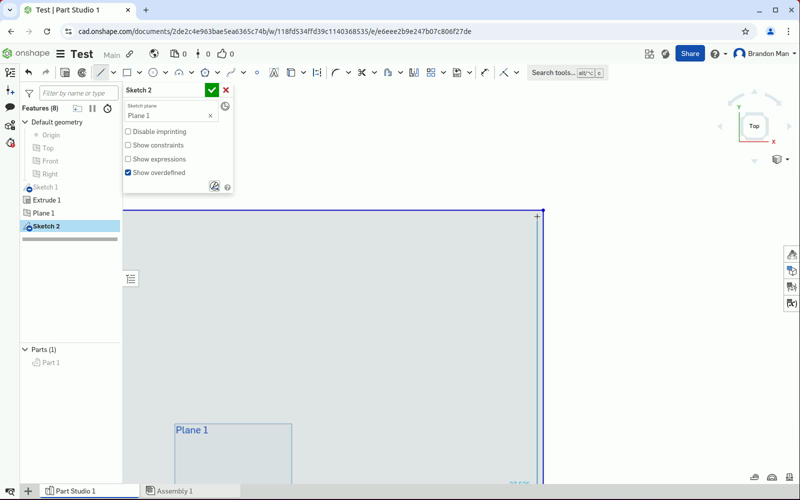
scroll(6)
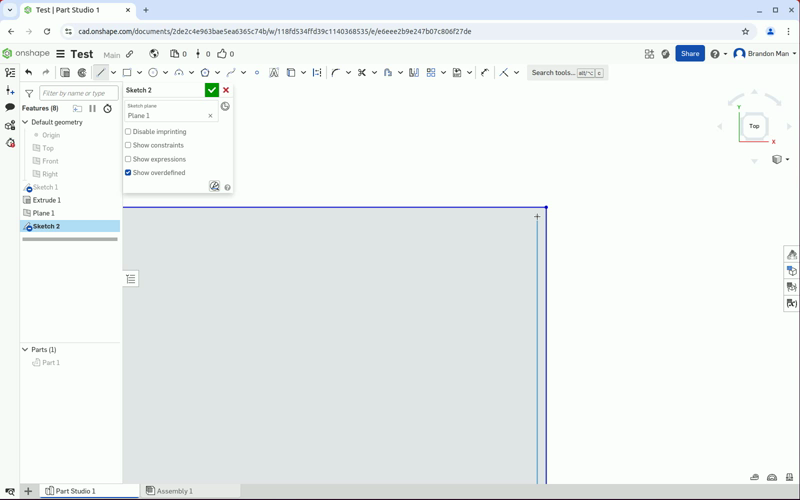
scroll(6)
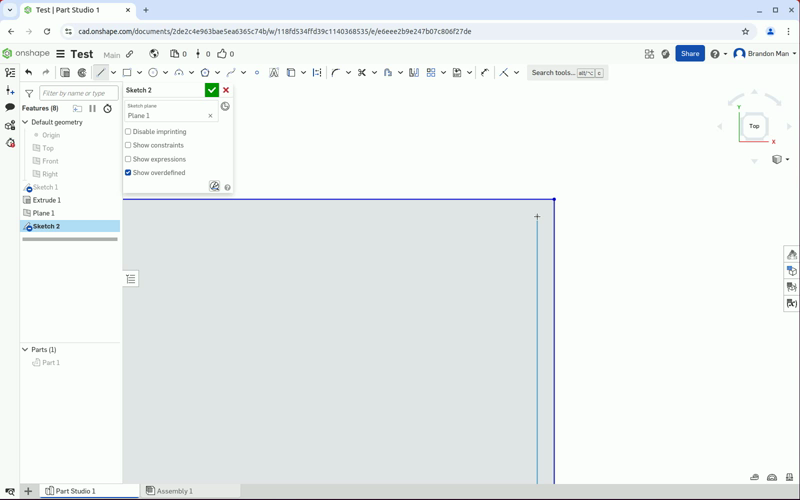
click(537, 216)
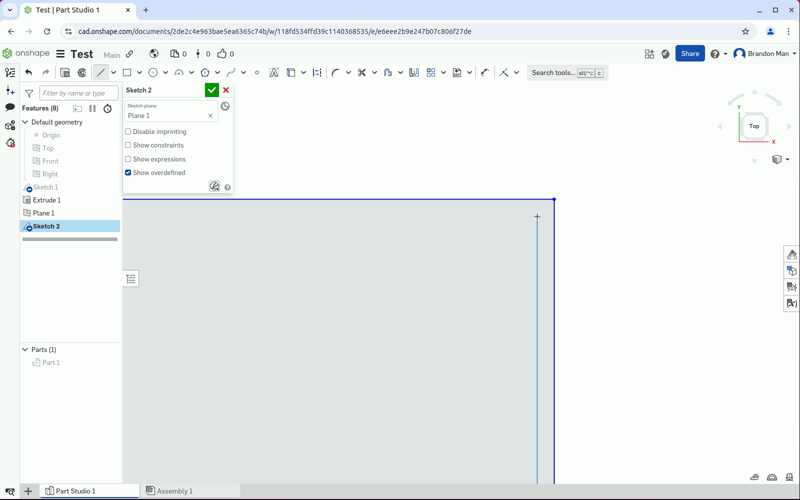
scroll(-6)
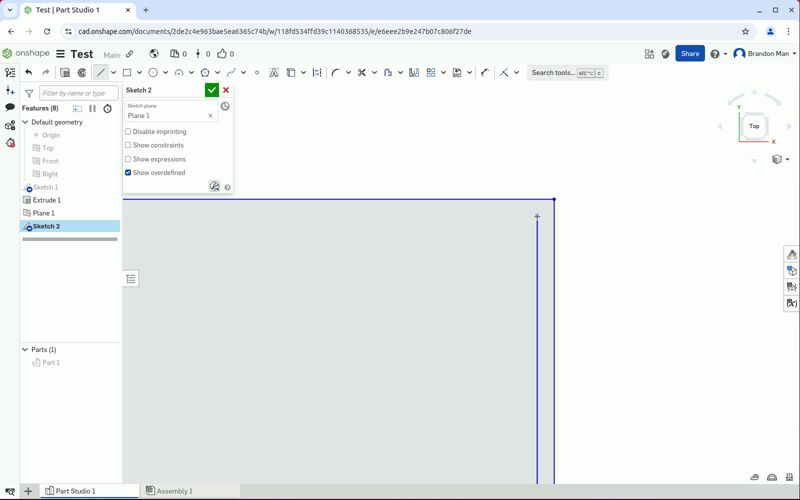
scroll(-6)
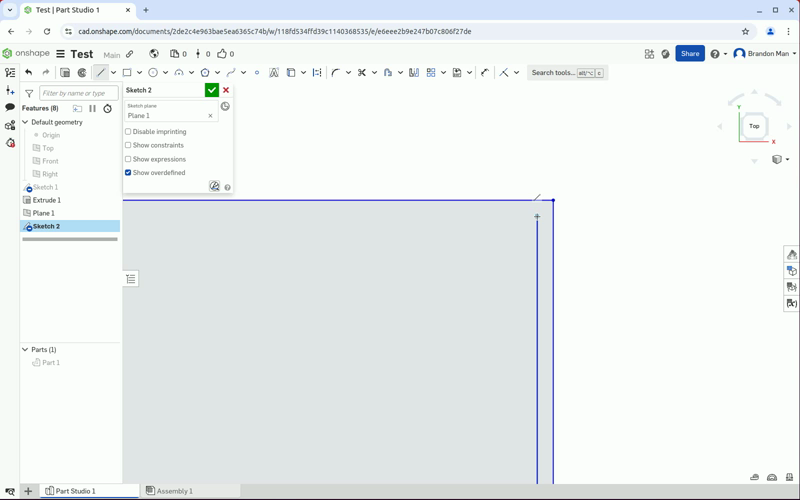
scroll(-6)
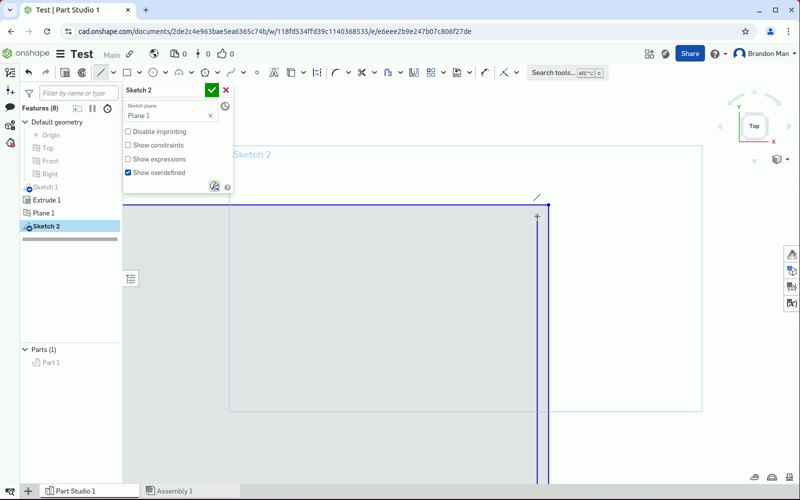
scroll(-6)
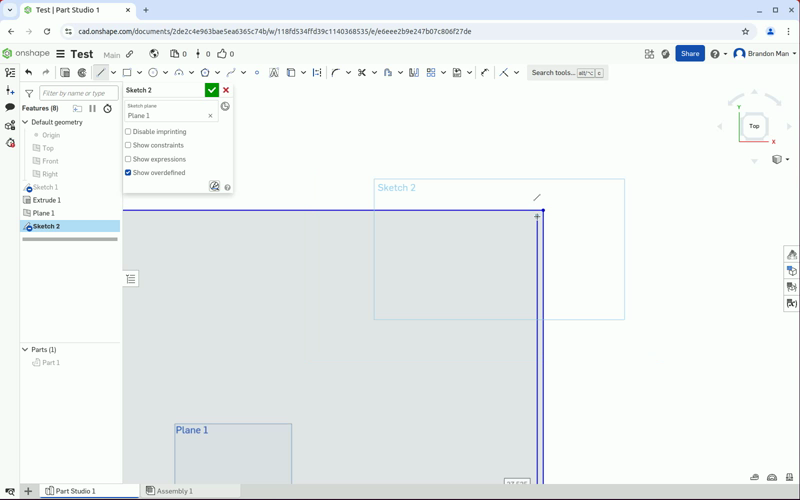
scroll(-6)
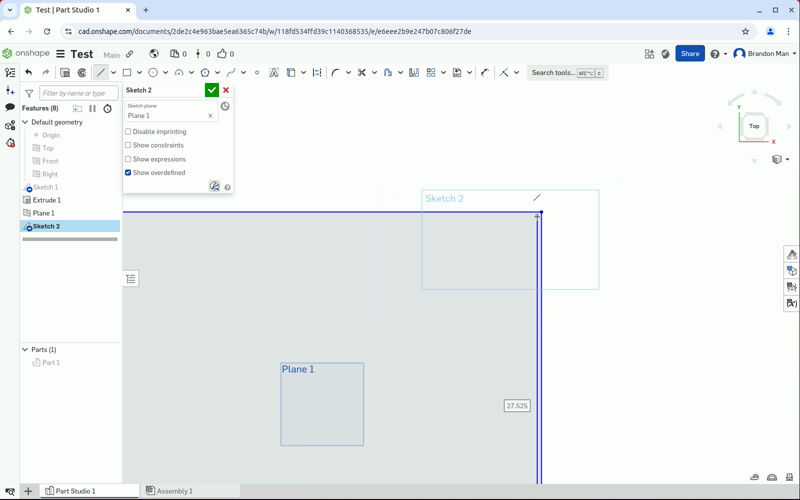
scroll(-6)
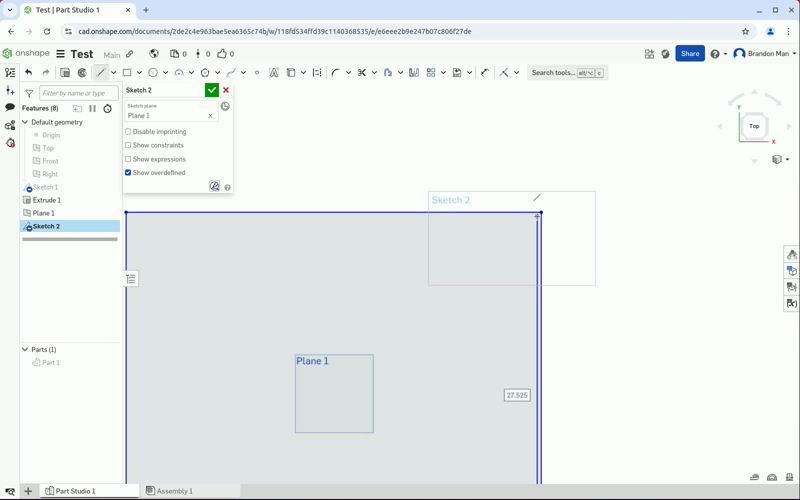
scroll(-6)
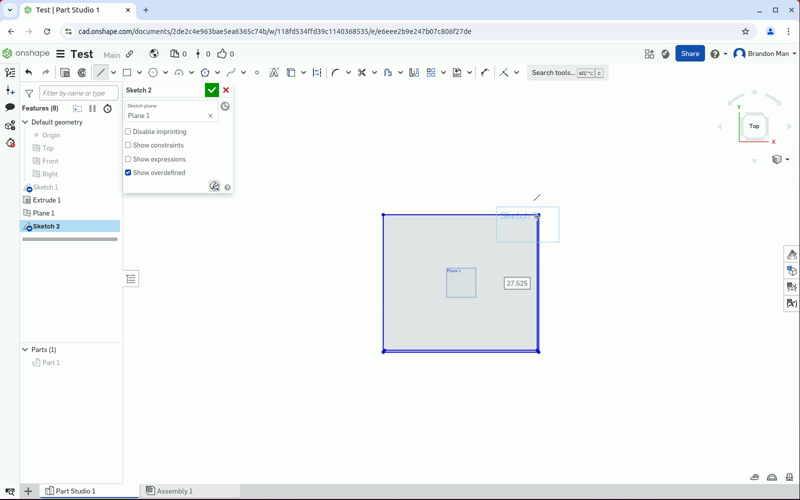
key_up(shift)
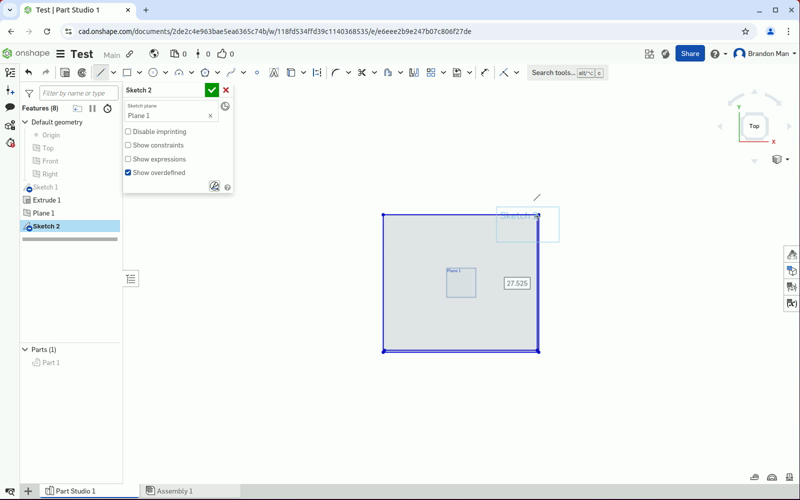
key_down(shift)
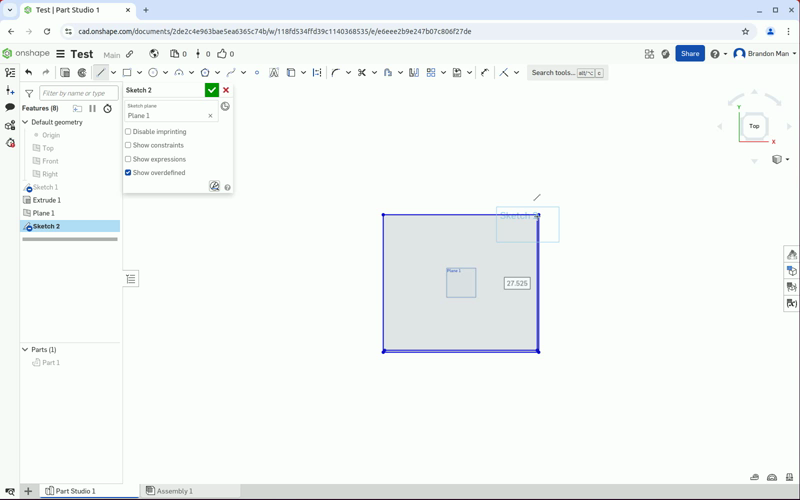
mouse_move(384, 216)
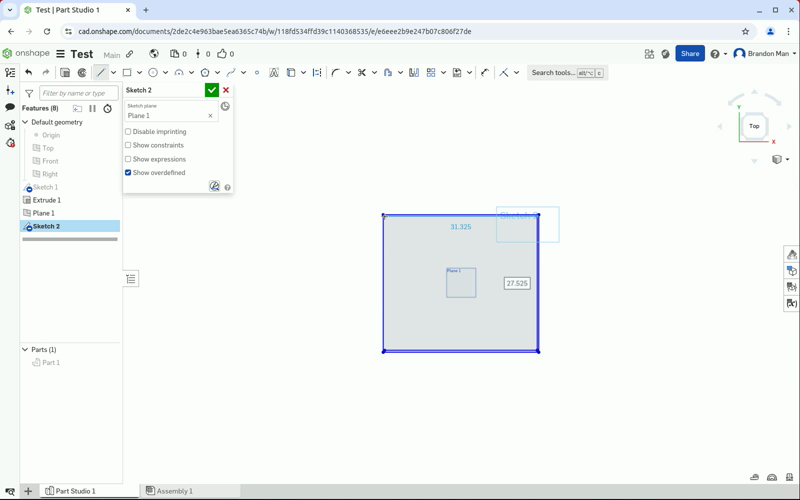
scroll(6)
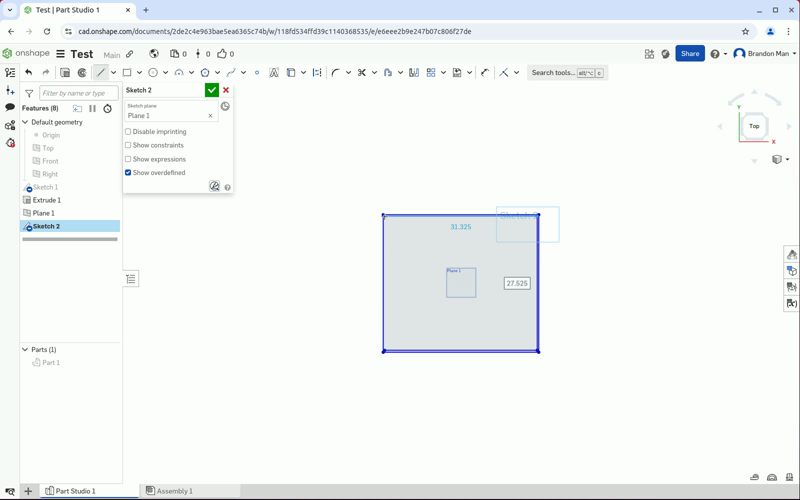
scroll(6)
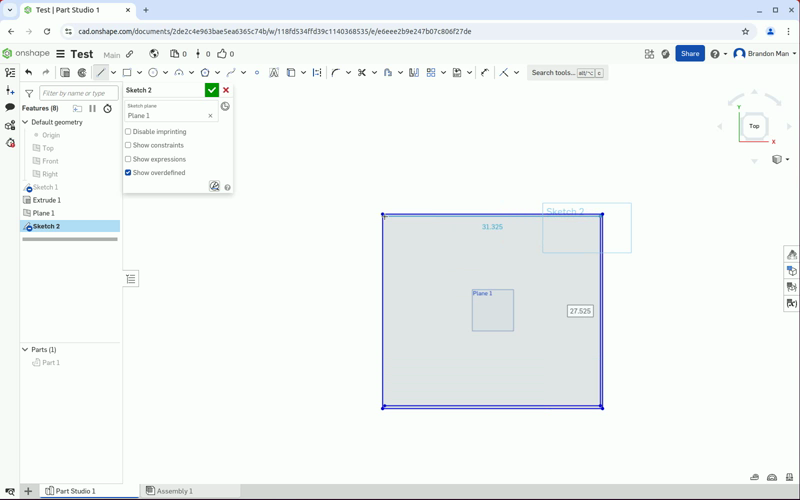
scroll(6)
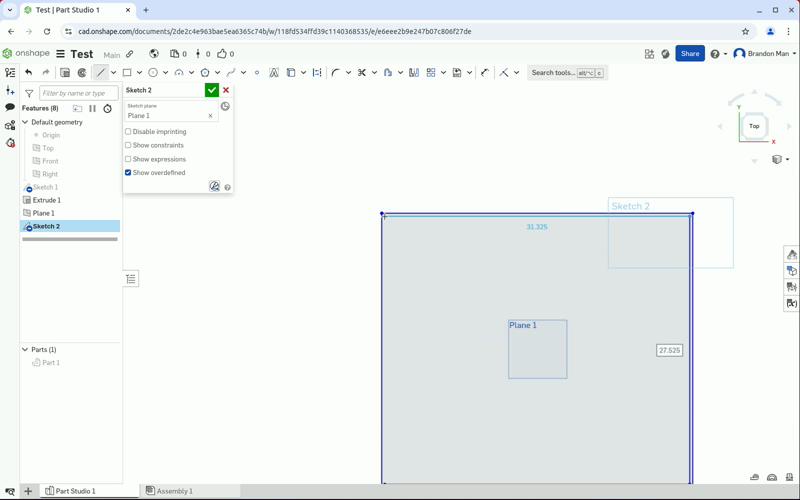
scroll(6)
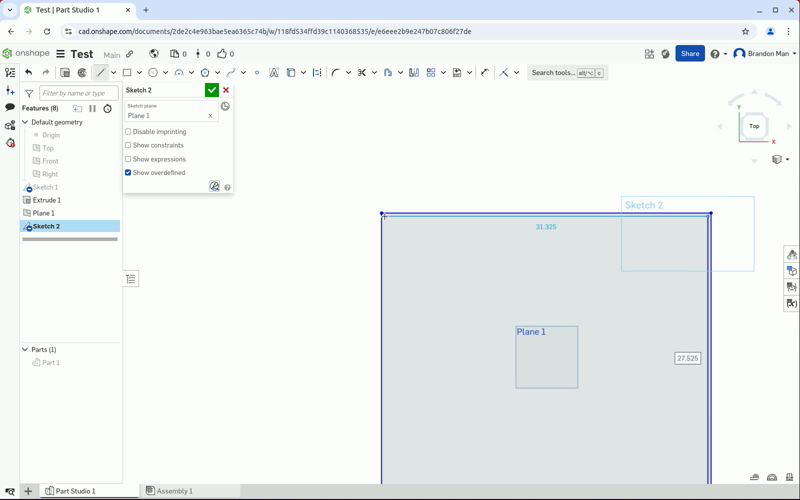
scroll(6)
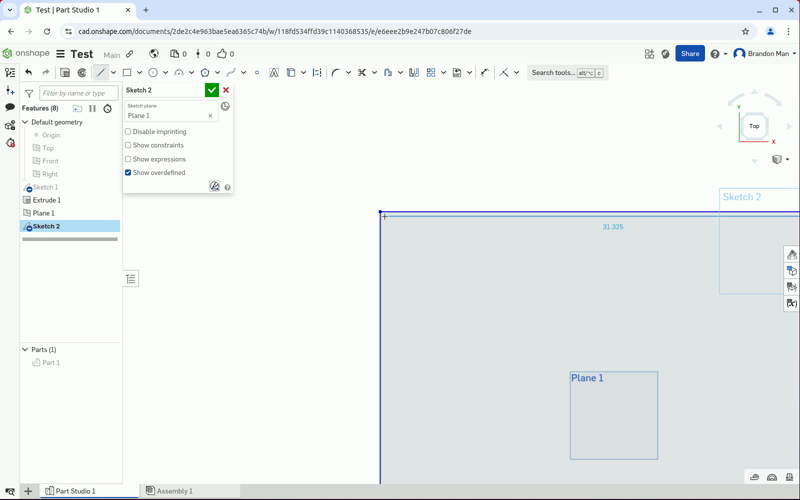
scroll(6)
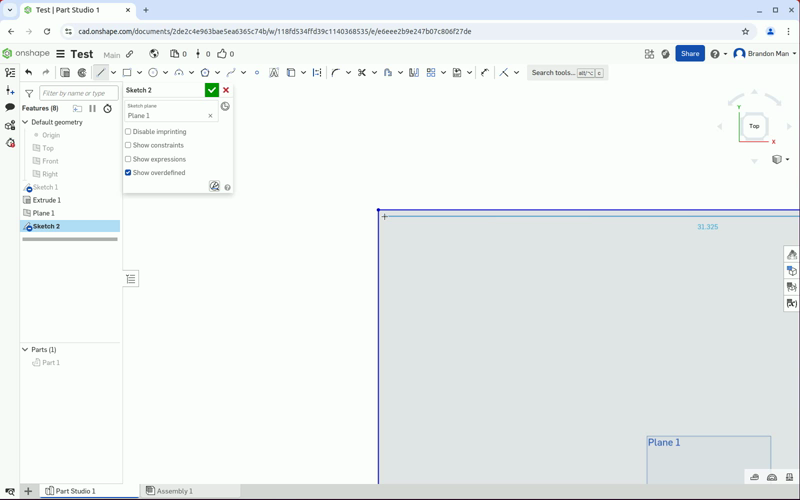
scroll(6)
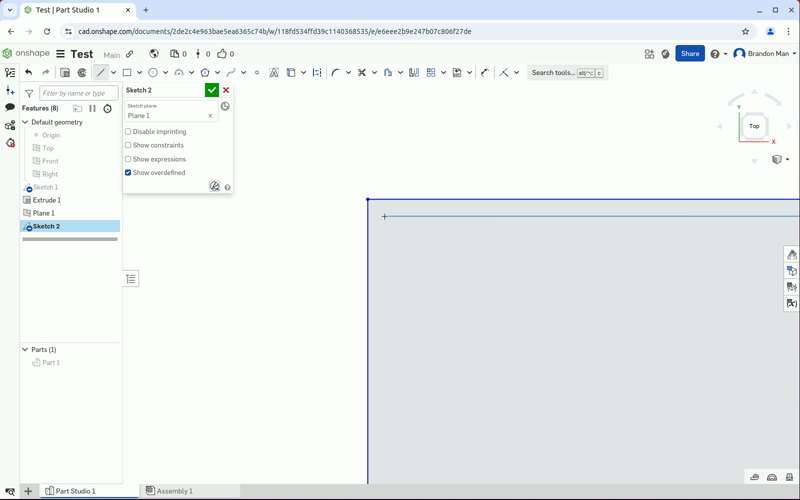
click(384, 216)
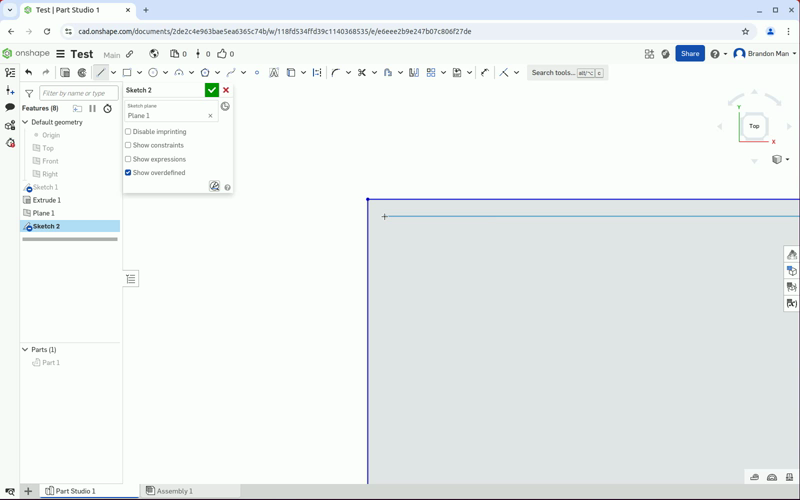
scroll(-6)
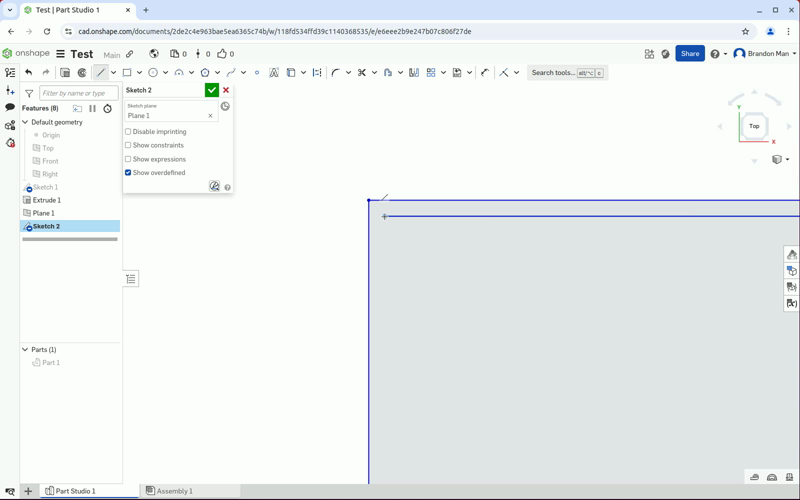
scroll(-6)
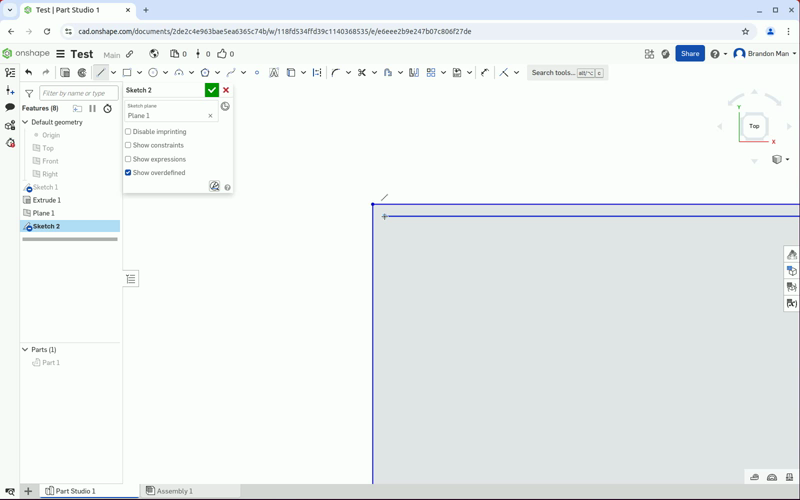
scroll(-6)
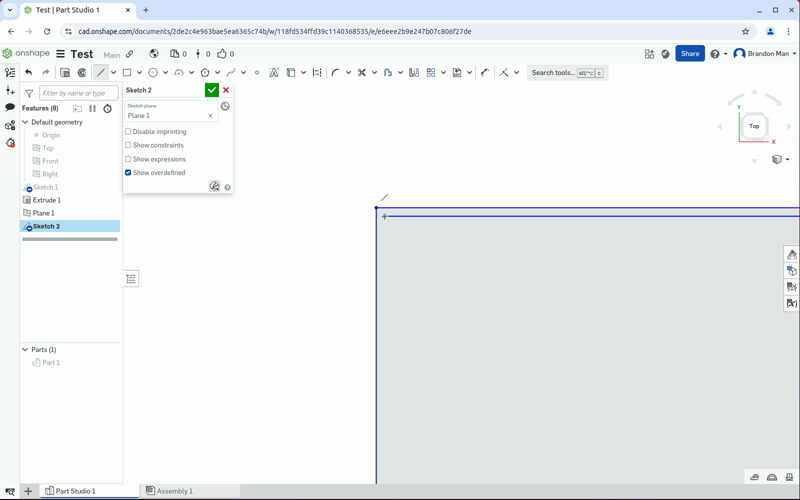
scroll(-6)
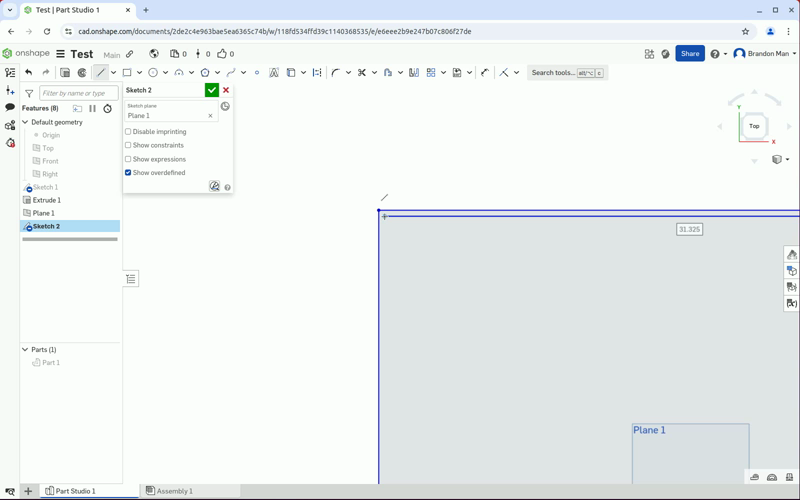
scroll(-6)
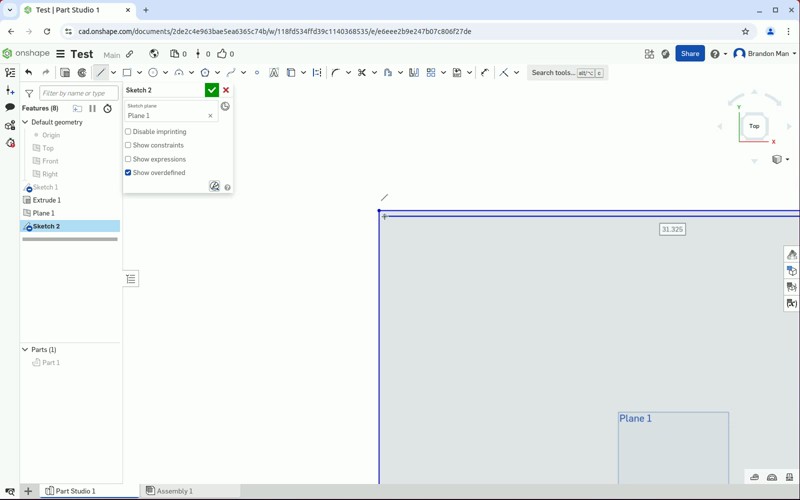
scroll(-6)
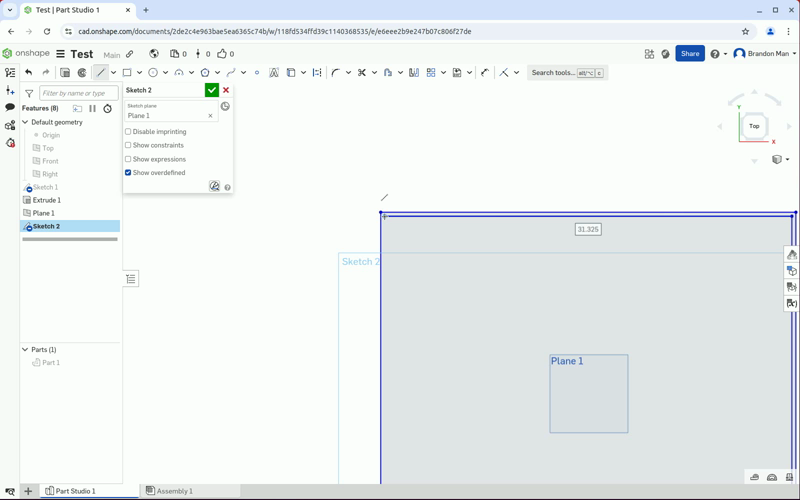
scroll(-6)
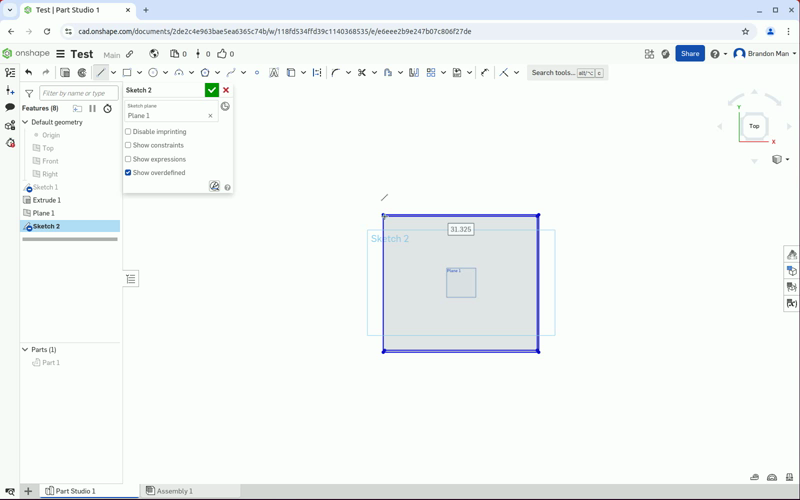
key_up(shift)
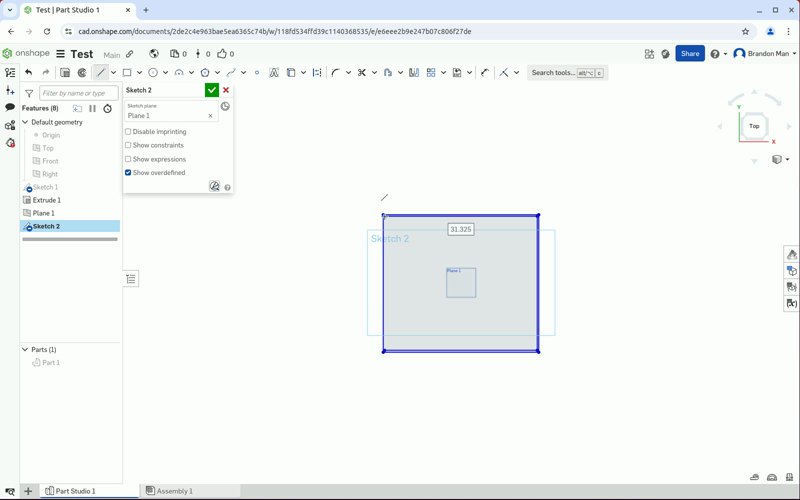
key_down(shift)
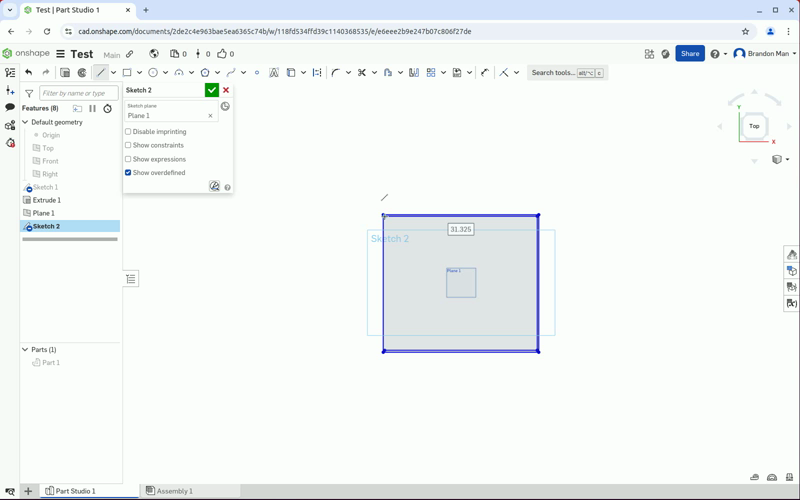
mouse_move(384, 350)
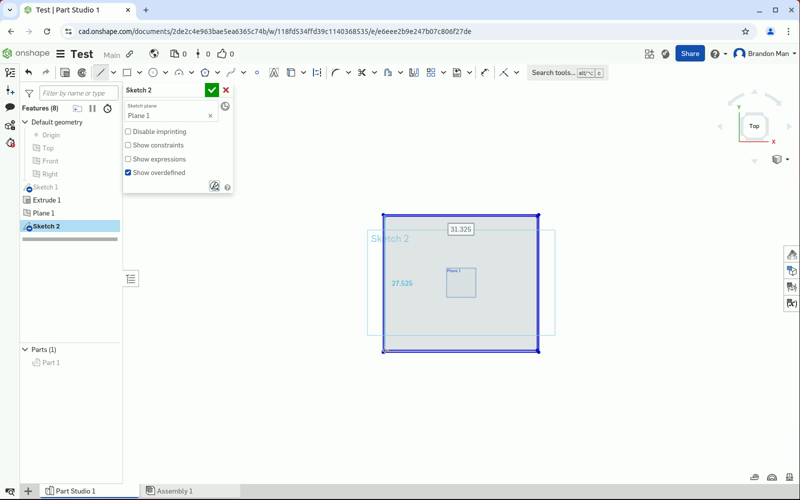
scroll(6)
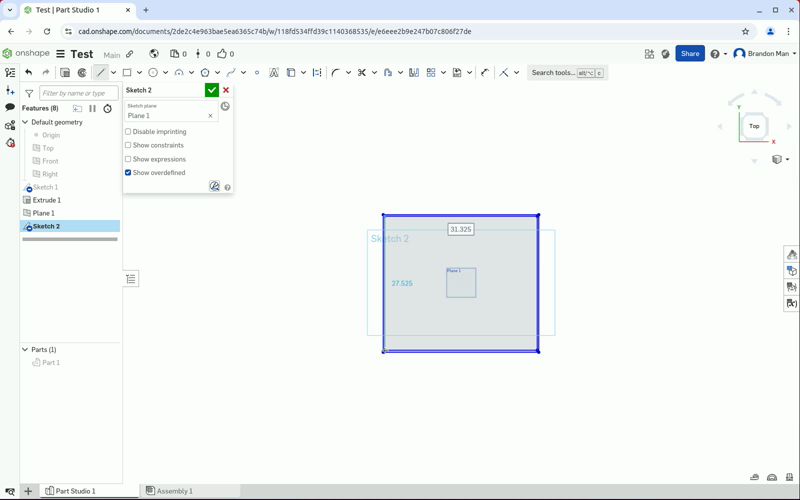
scroll(6)
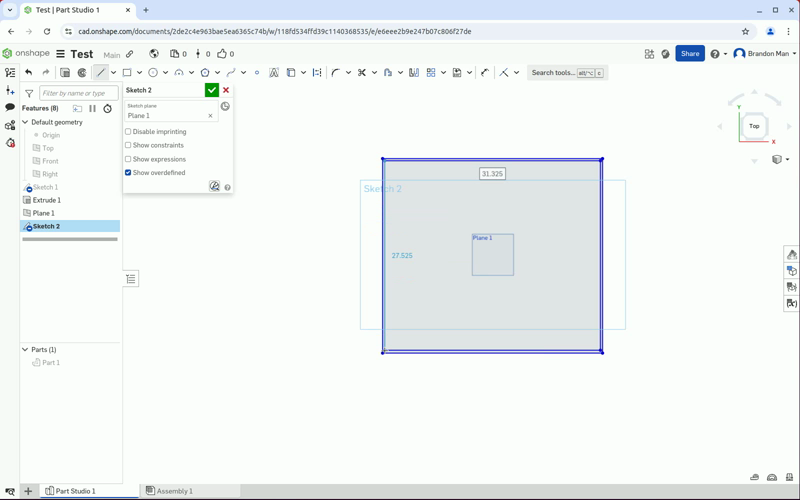
scroll(6)
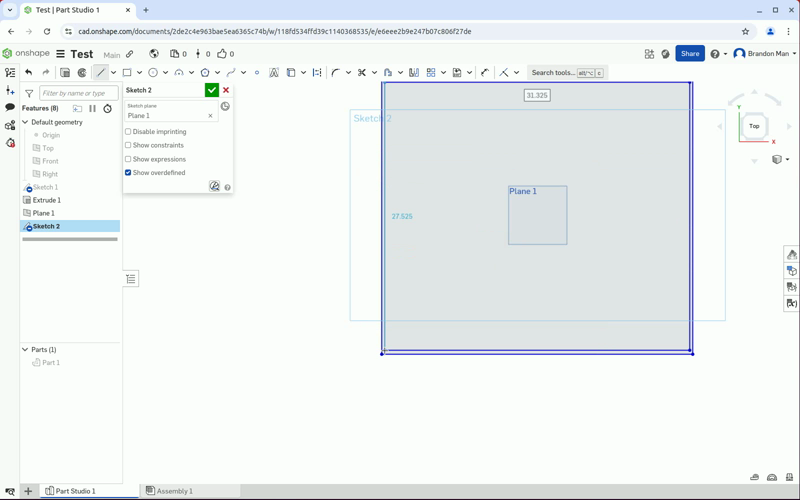
scroll(6)
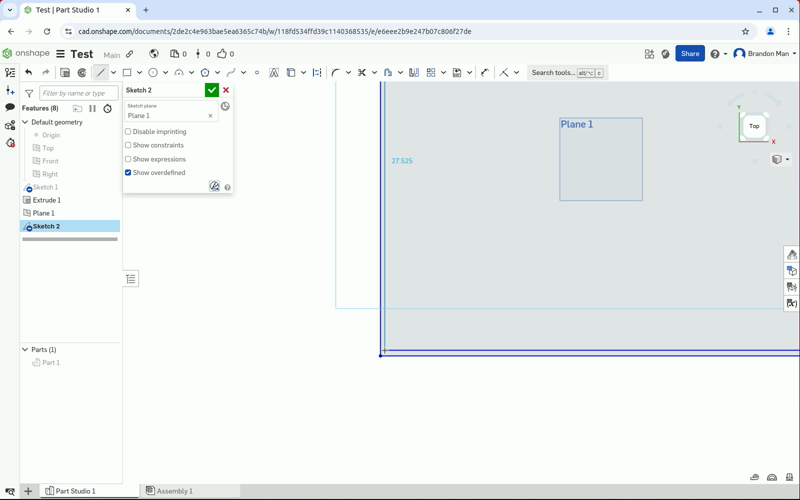
scroll(6)
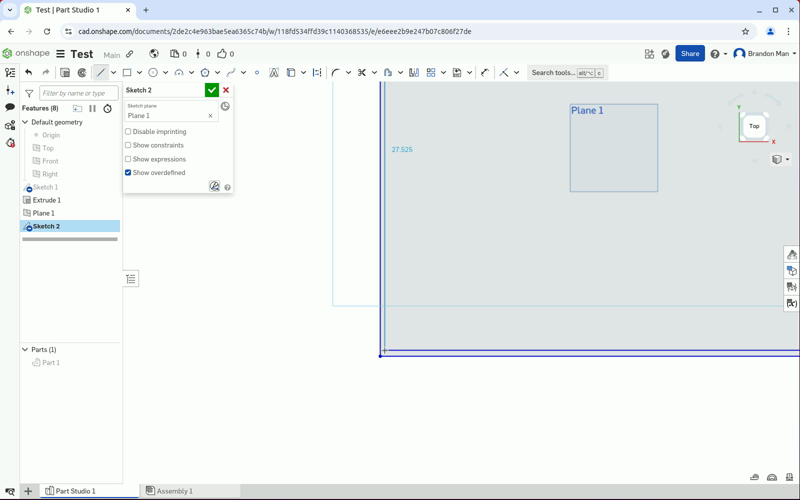
scroll(6)
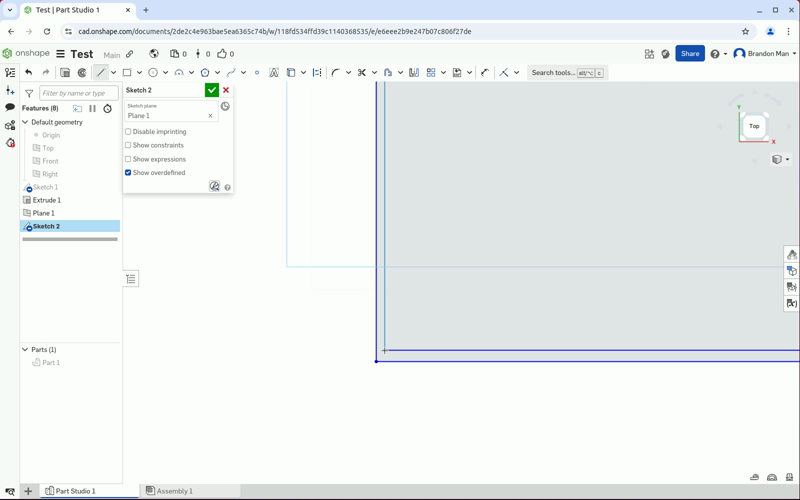
scroll(6)
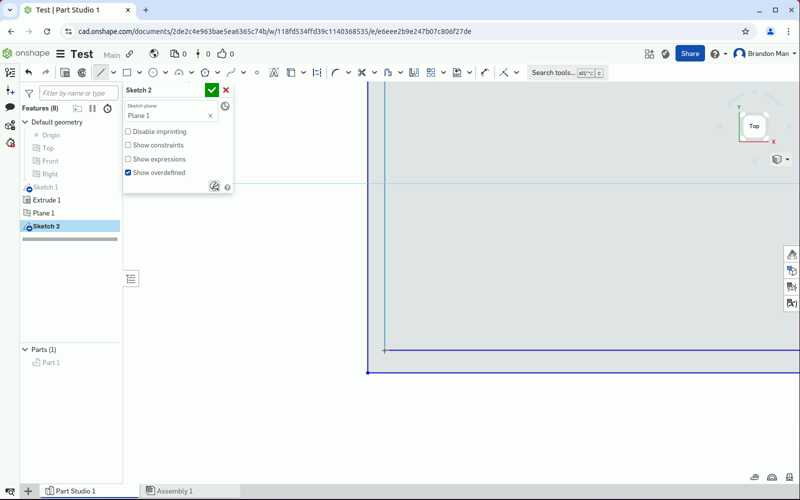
key_up(shift)
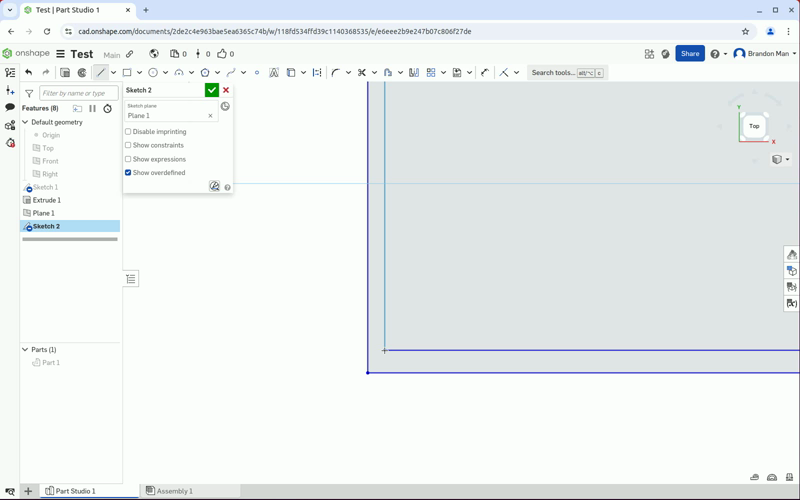
click(384, 350)
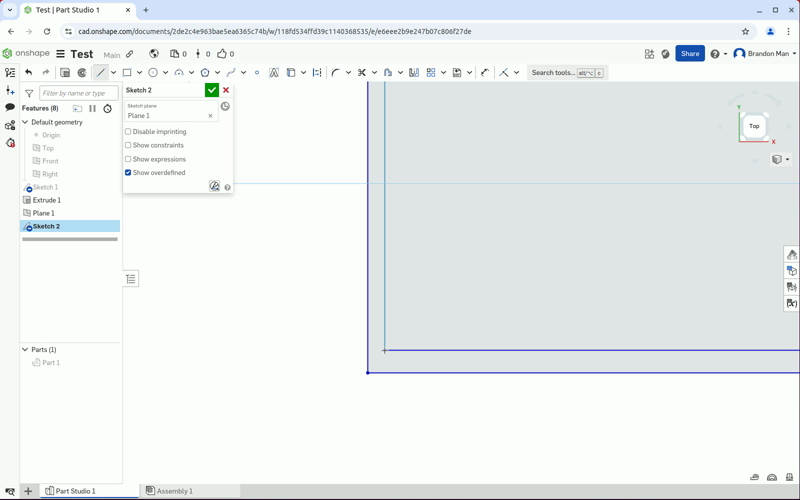
scroll(-6)
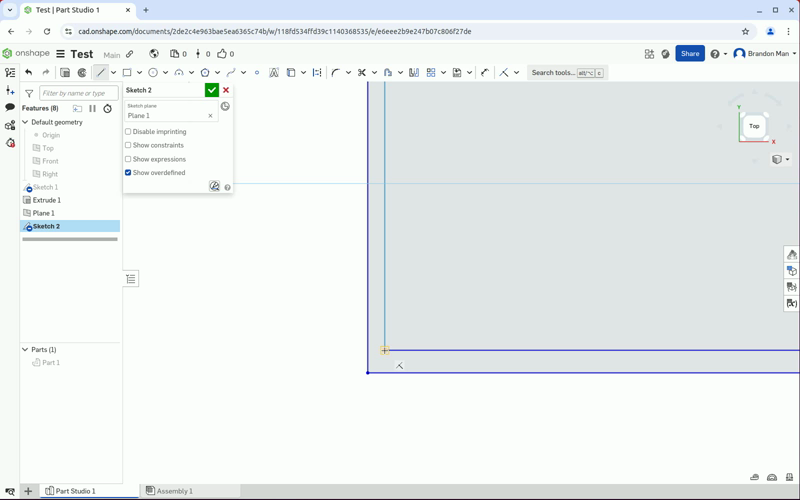
scroll(-6)
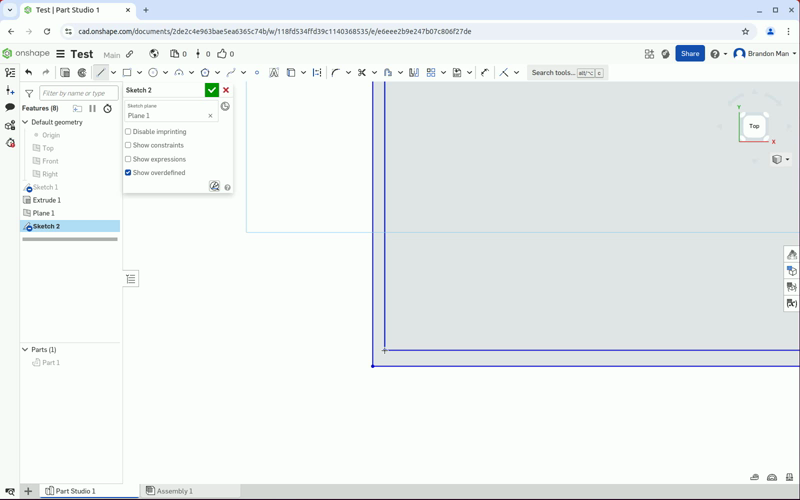
scroll(-6)
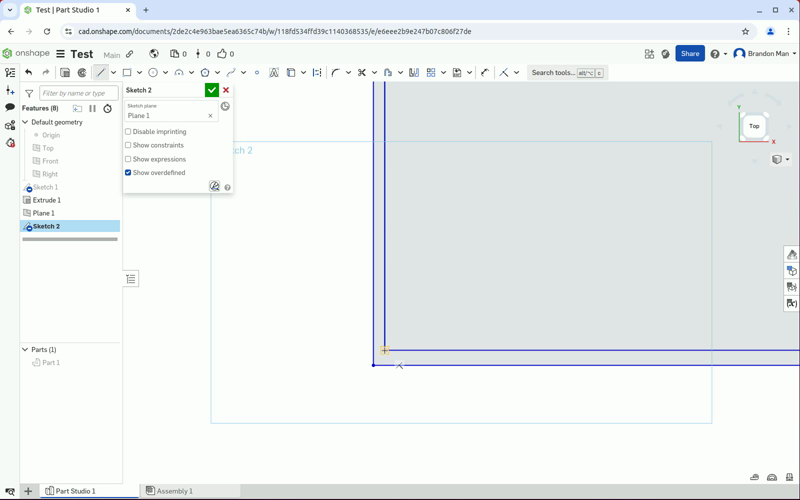
scroll(-6)
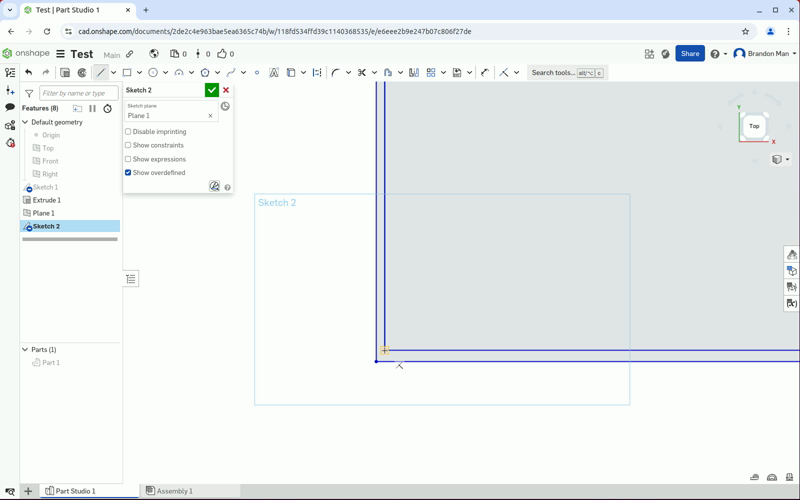
scroll(-6)
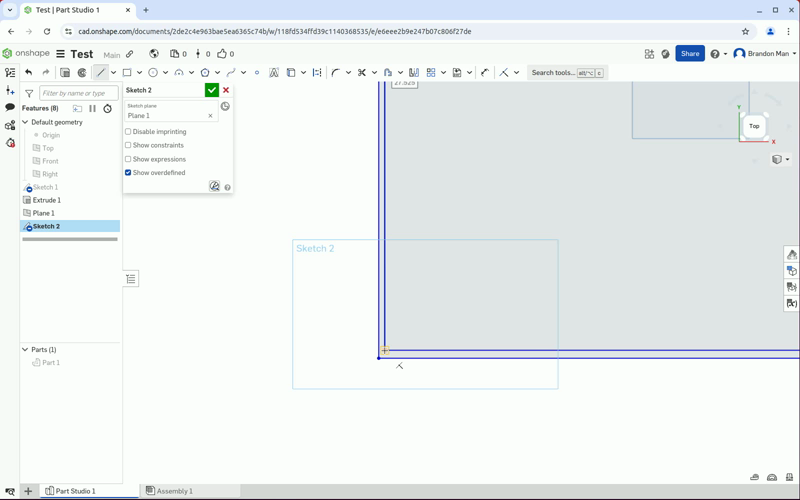
scroll(-6)
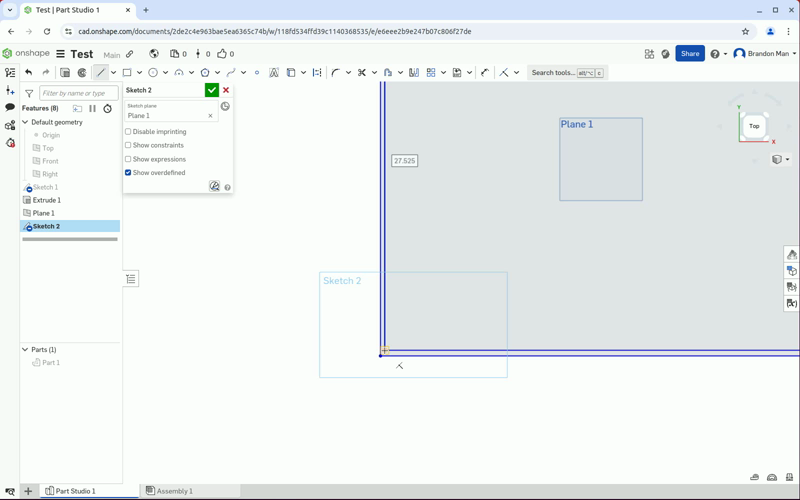
scroll(-6)
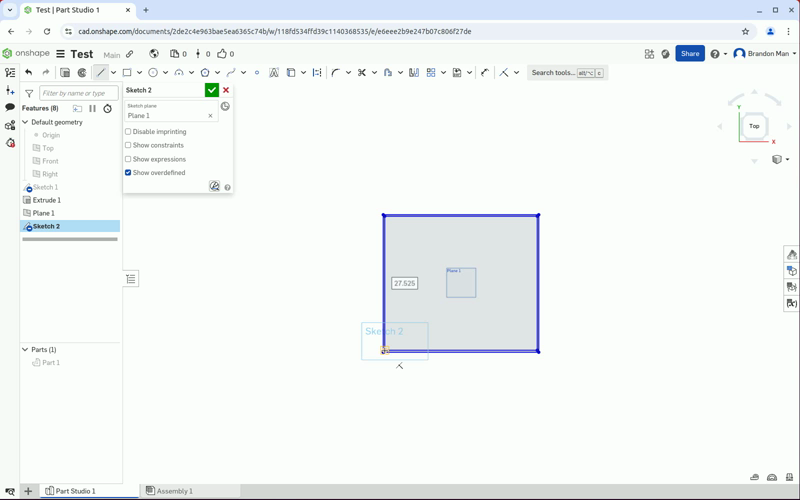
key(esc)
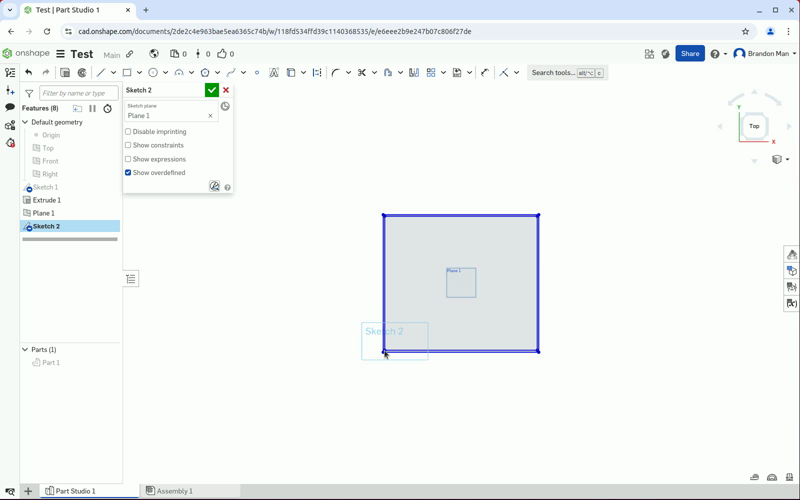
mouse_move(384, 343)
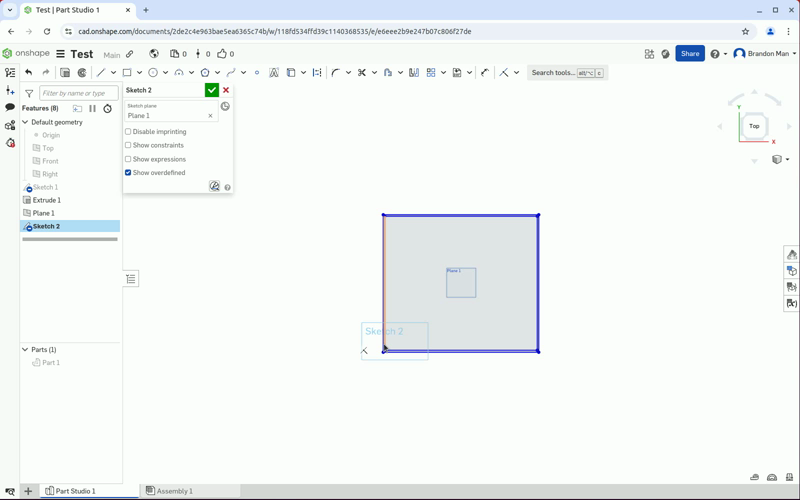
scroll(6)
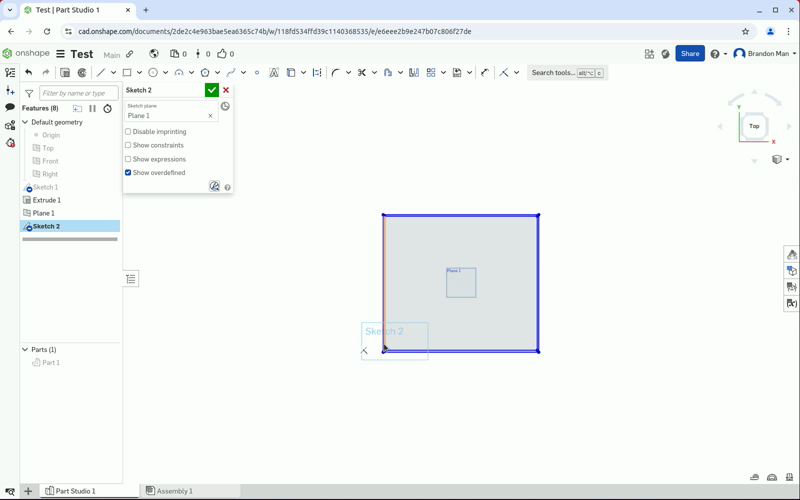
scroll(6)
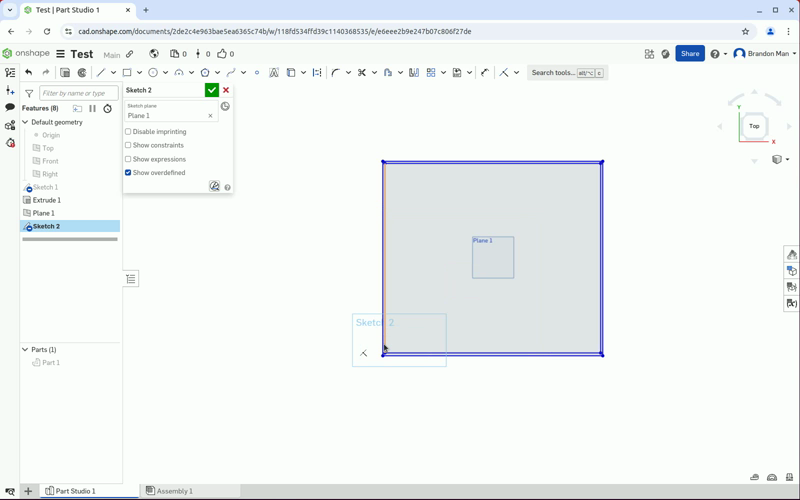
scroll(6)
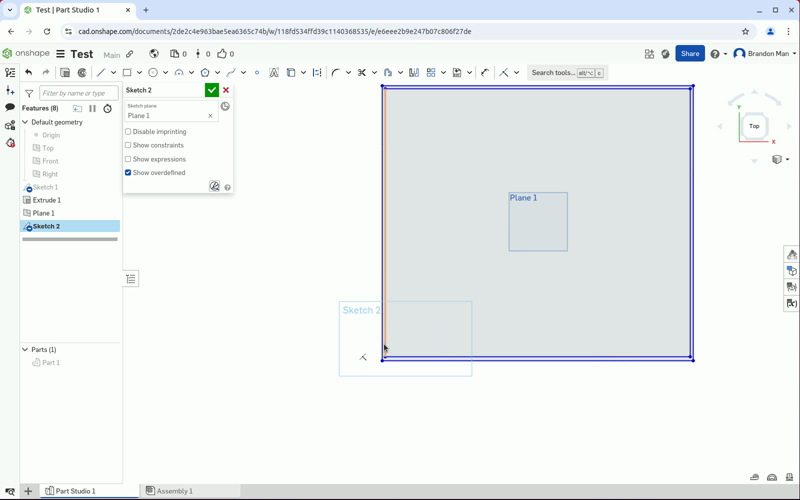
scroll(6)
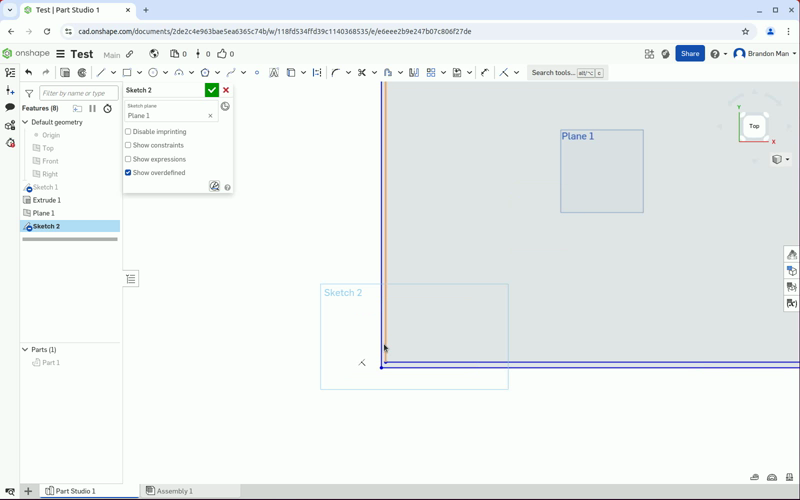
scroll(6)
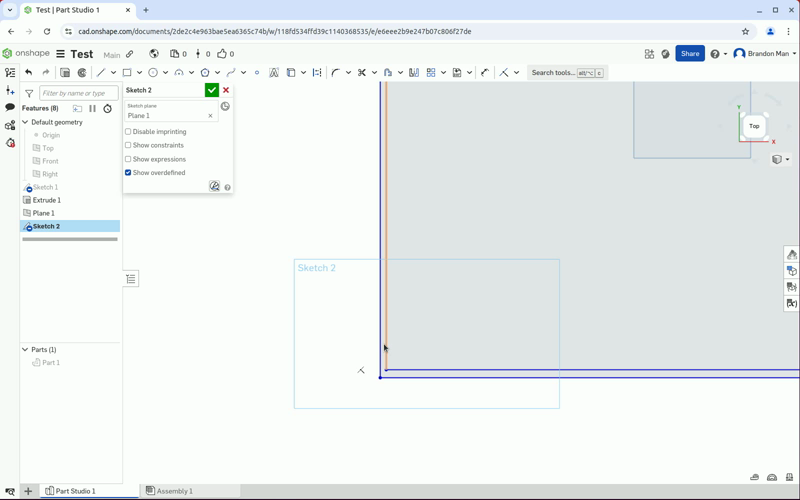
scroll(6)
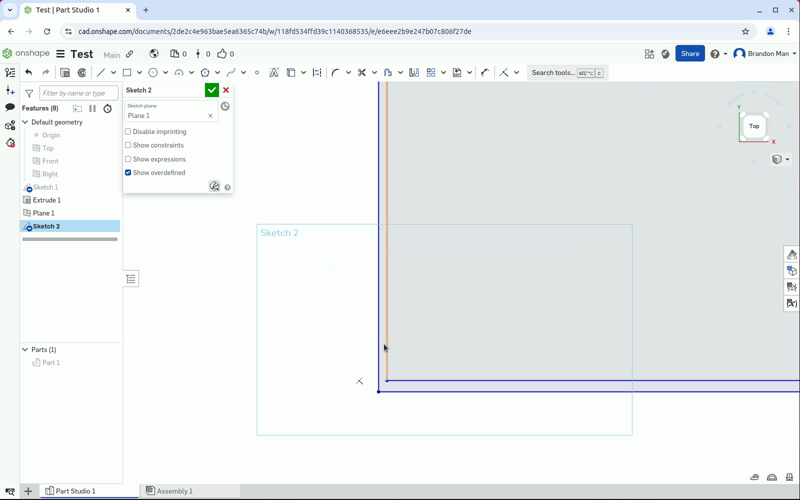
scroll(6)
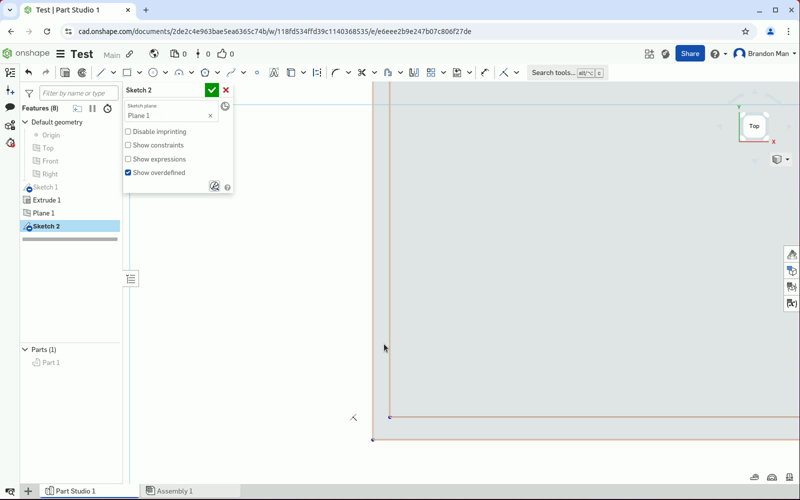
click(384, 343)
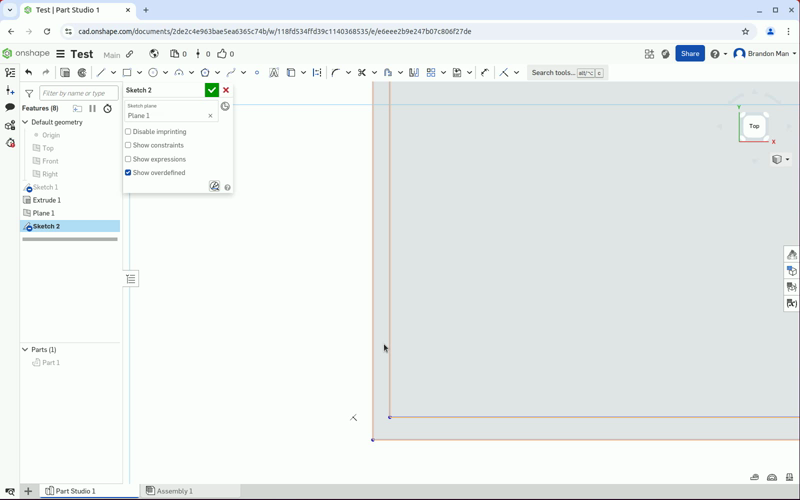
scroll(-6)
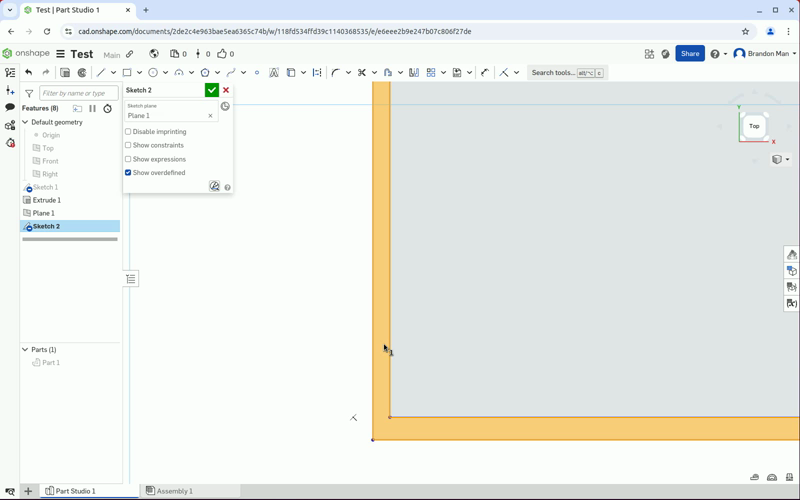
scroll(-6)
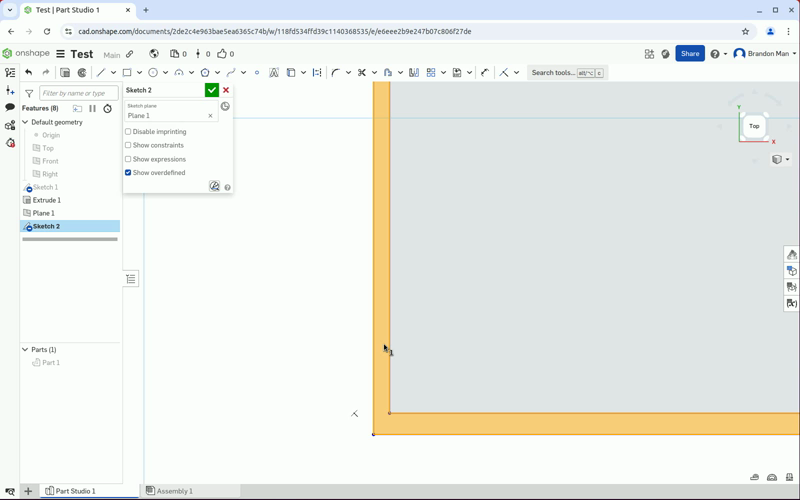
scroll(-6)
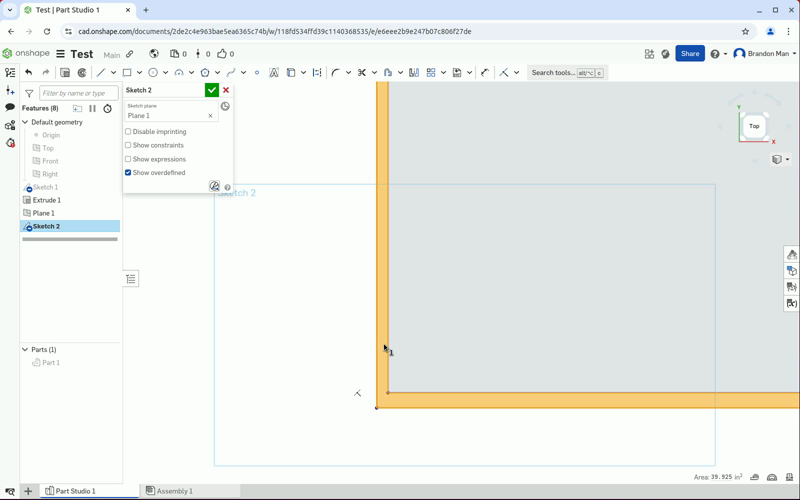
scroll(-6)
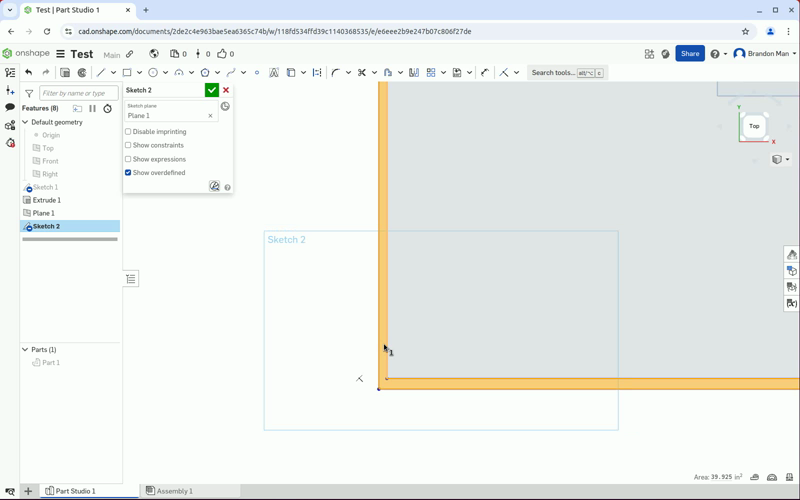
scroll(-6)
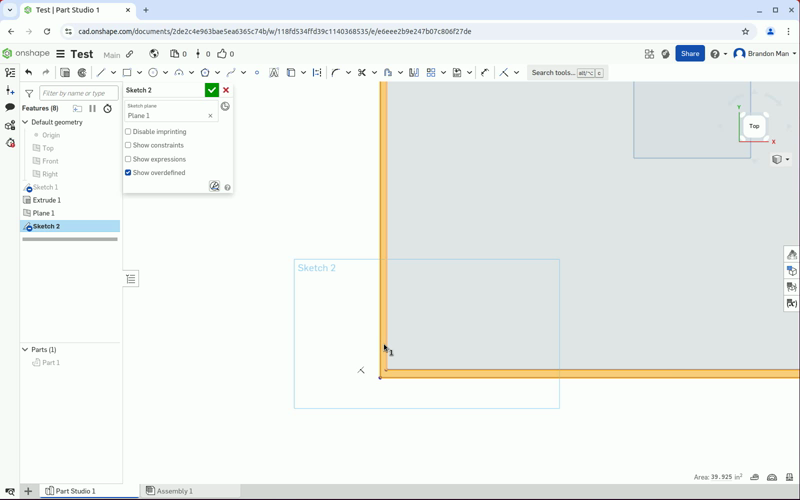
scroll(-6)
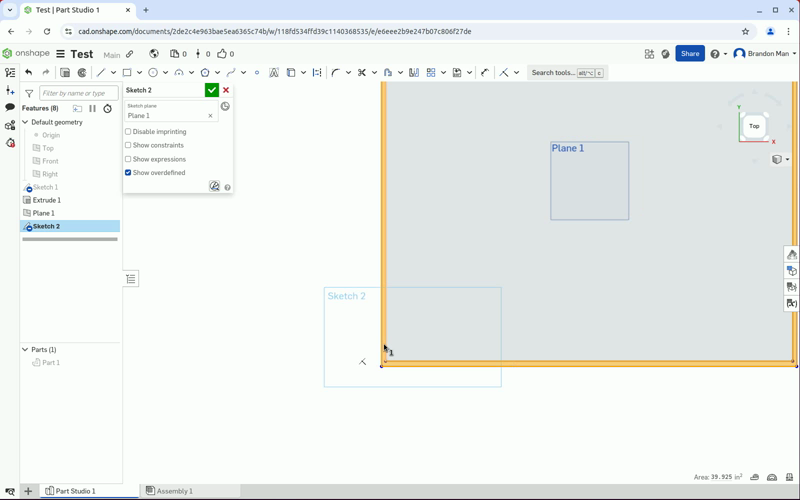
scroll(-6)
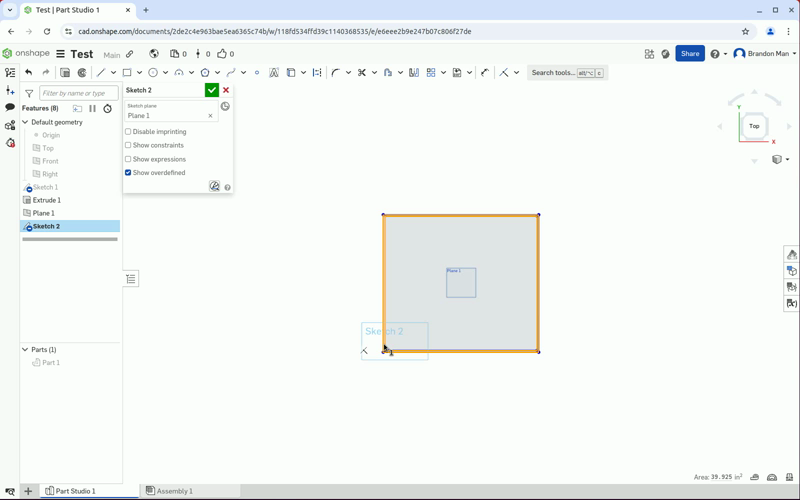
mouse_move(73, 352)
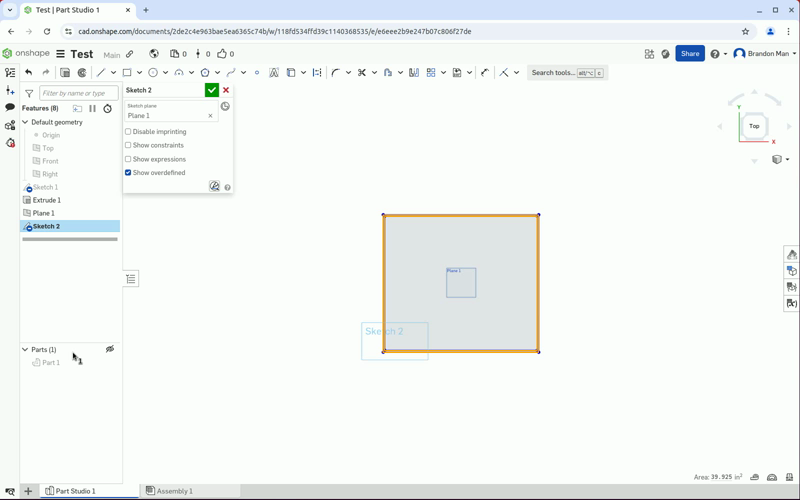
key(shift+y)
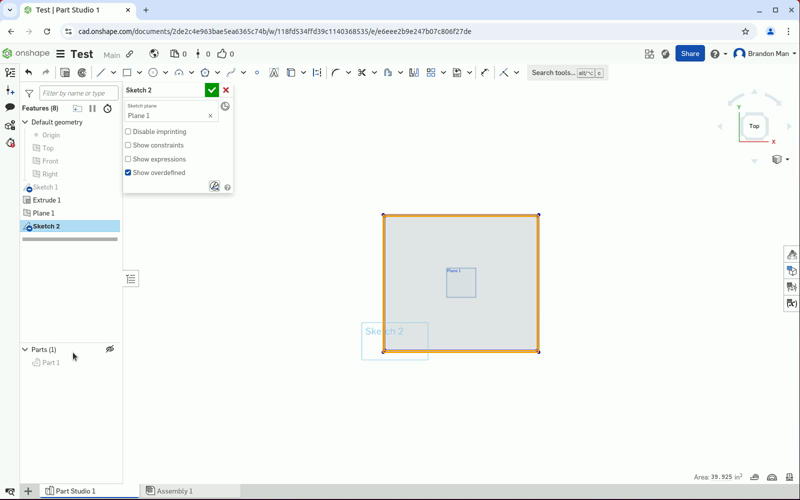
key(shift+e)
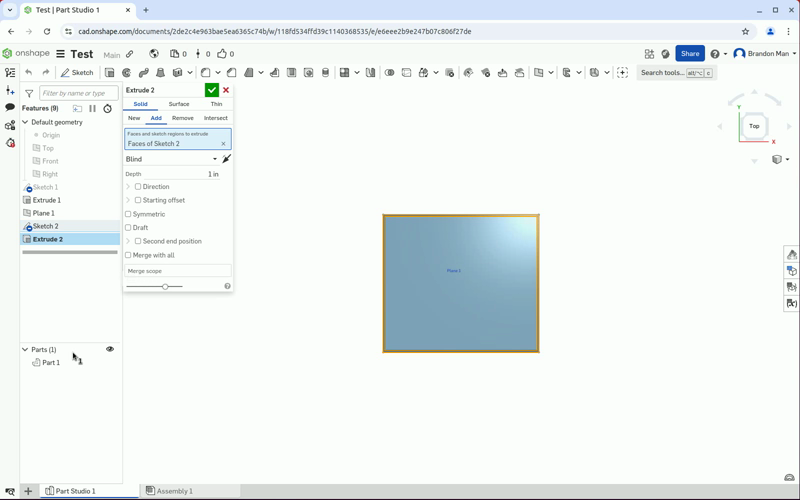
mouse_move(143, 106)
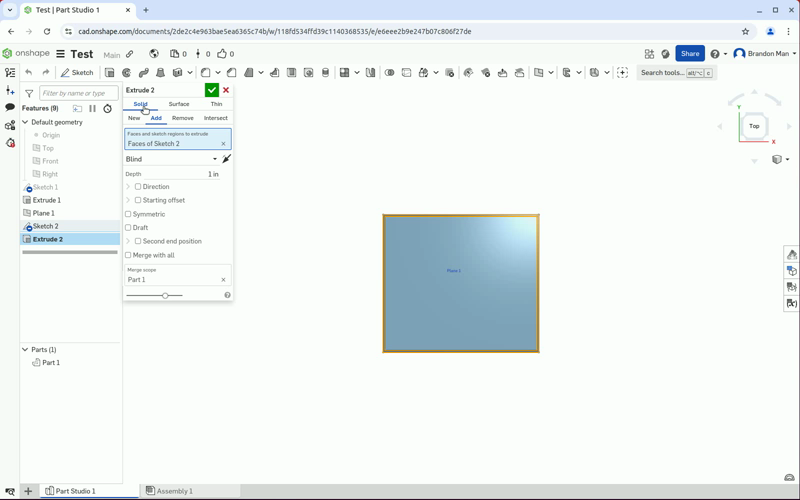
click(143, 106)
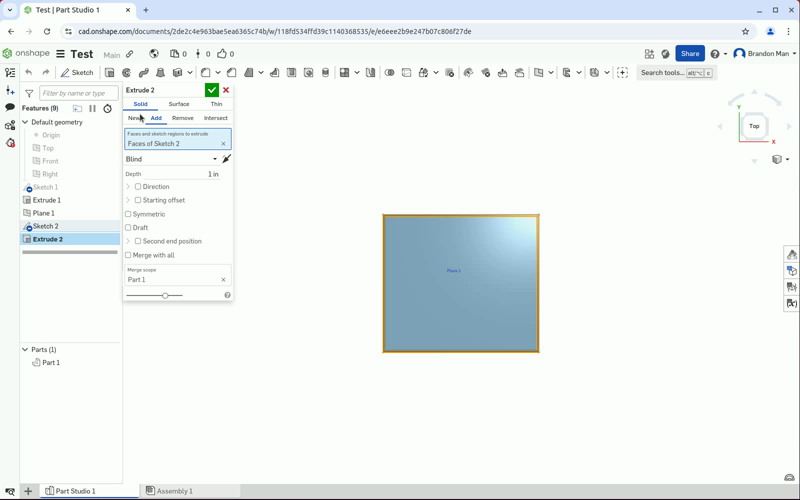
mouse_move(137, 120)
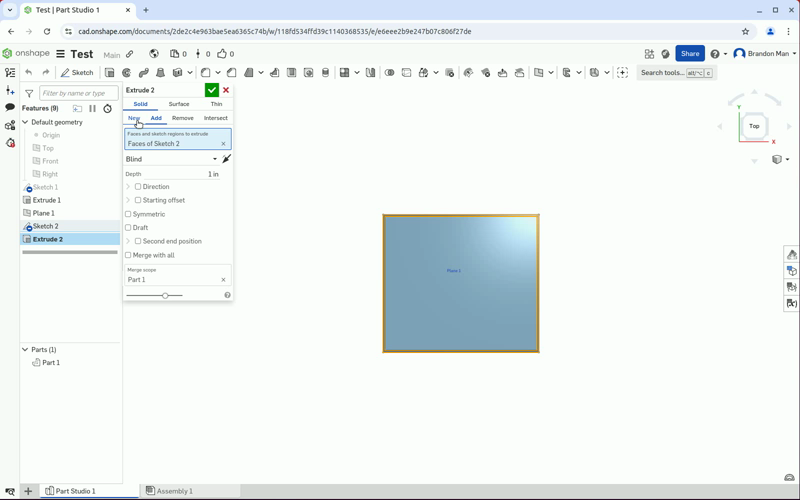
click(137, 120)
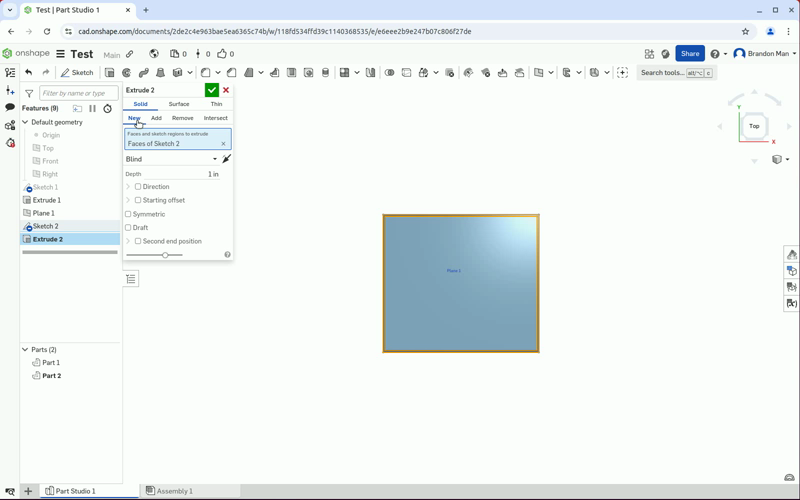
key(tab, 4)
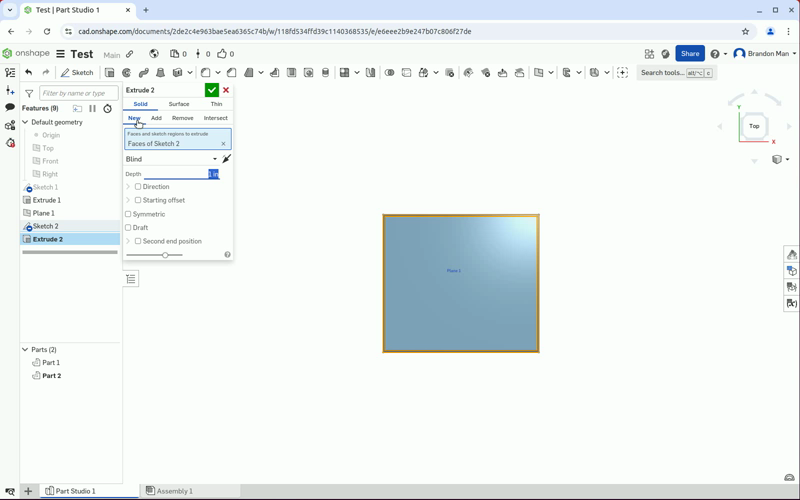
text(9.869)
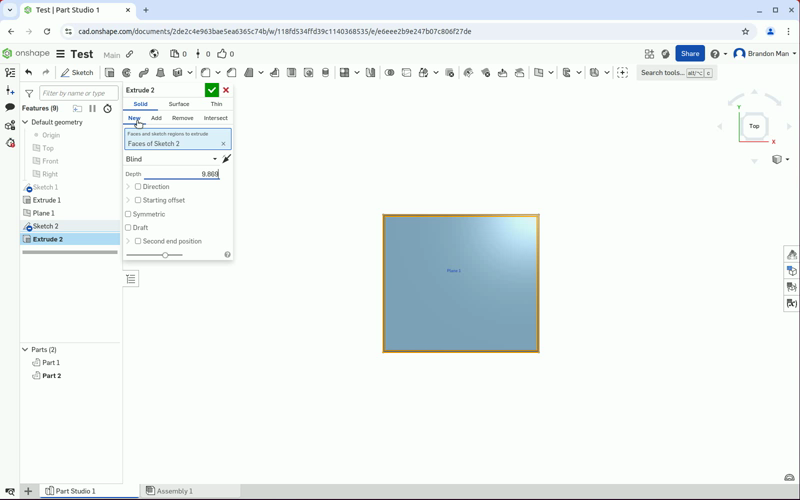
key(enter)
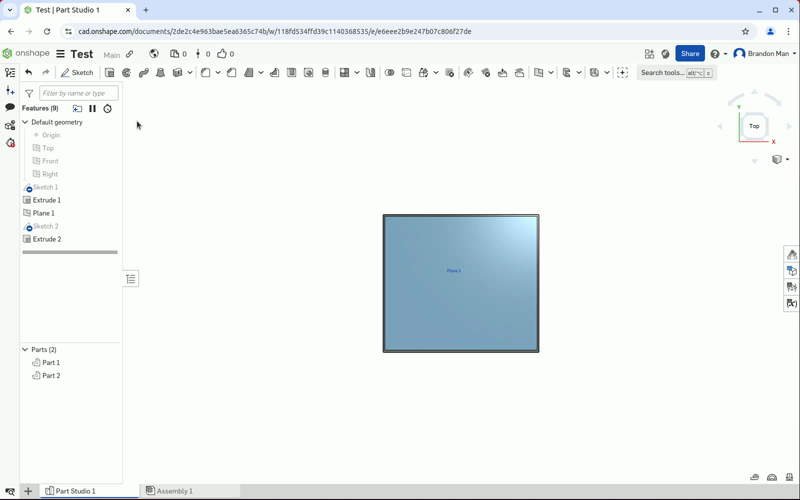
key(shift+h)
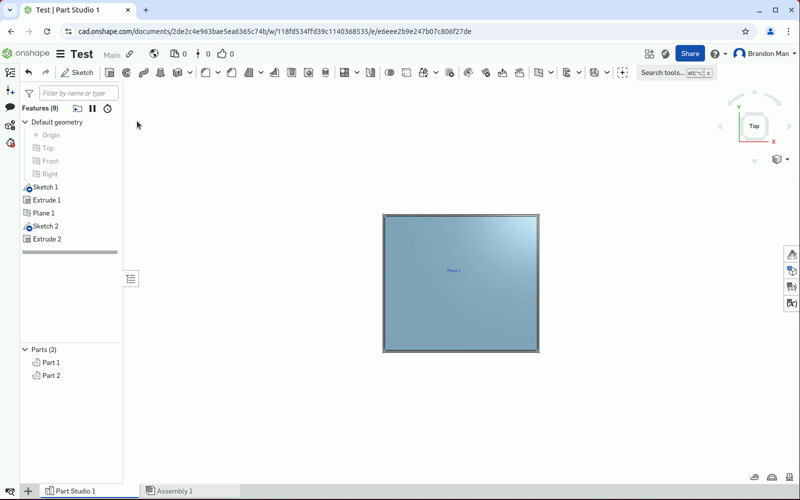
key(shift+h)
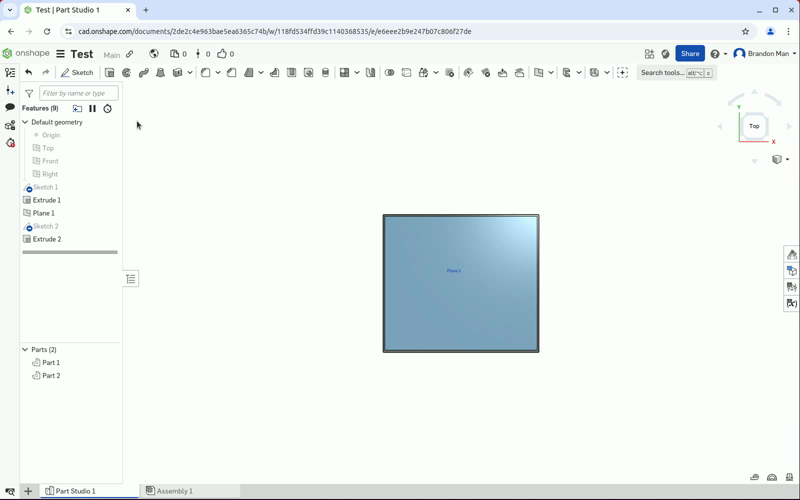
mouse_move(73, 189)
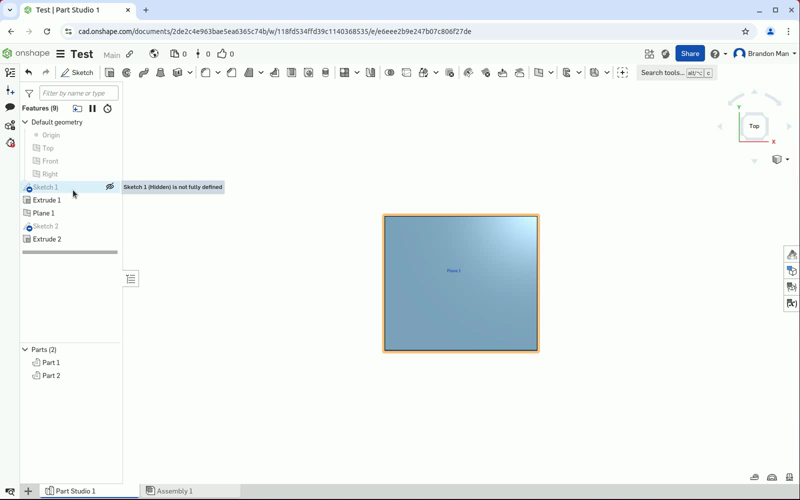
click(73, 189)
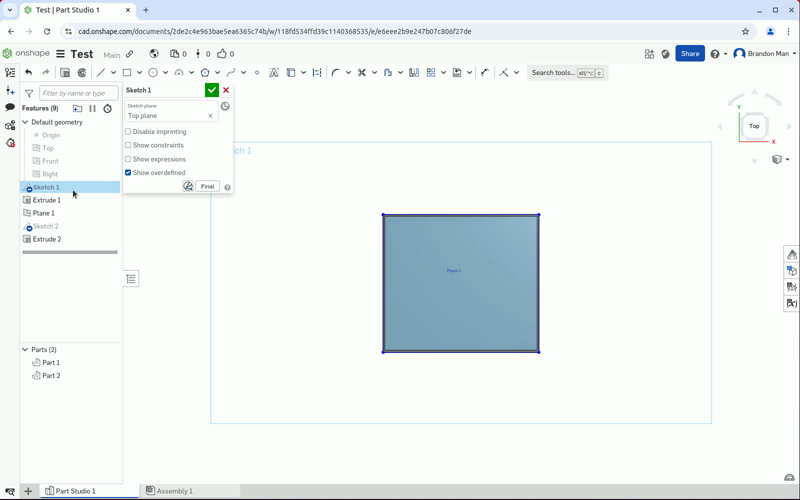
mouse_move(229, 92)
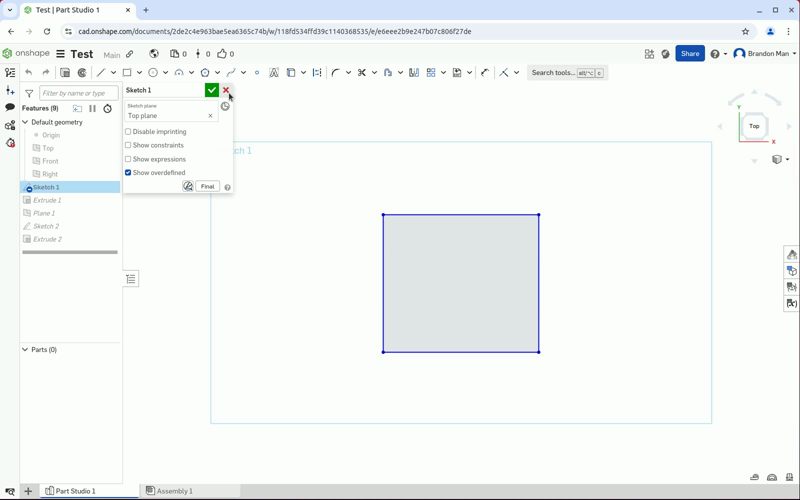
click(229, 92)
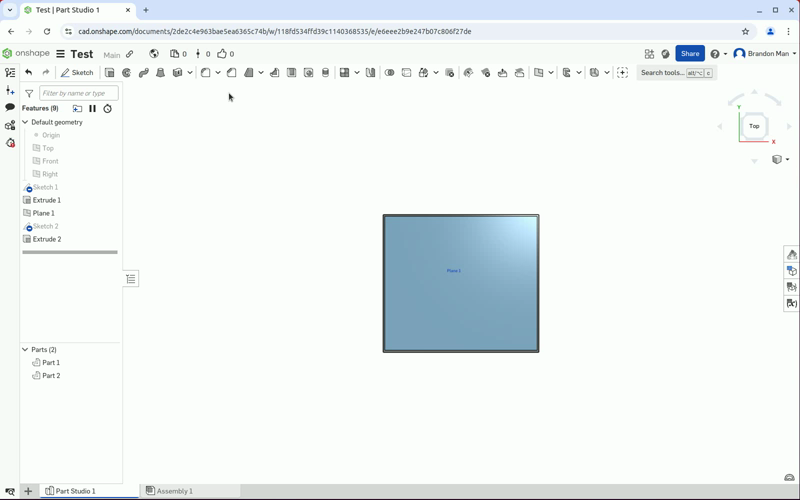
mouse_move(73, 352)
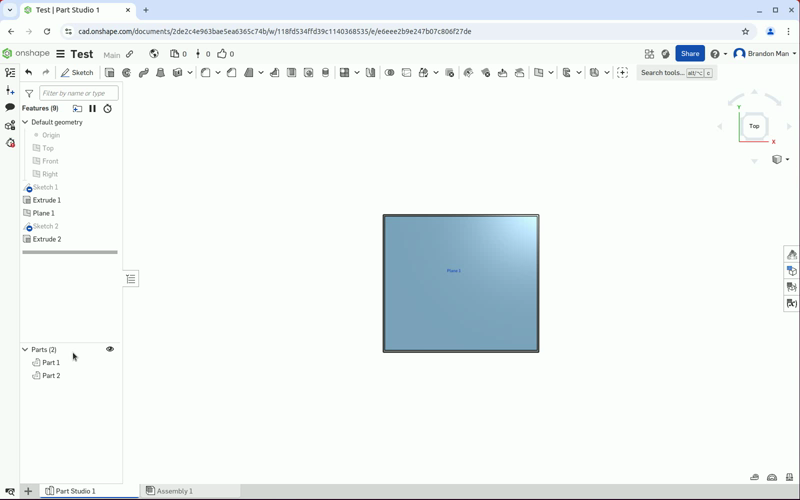
key(y)
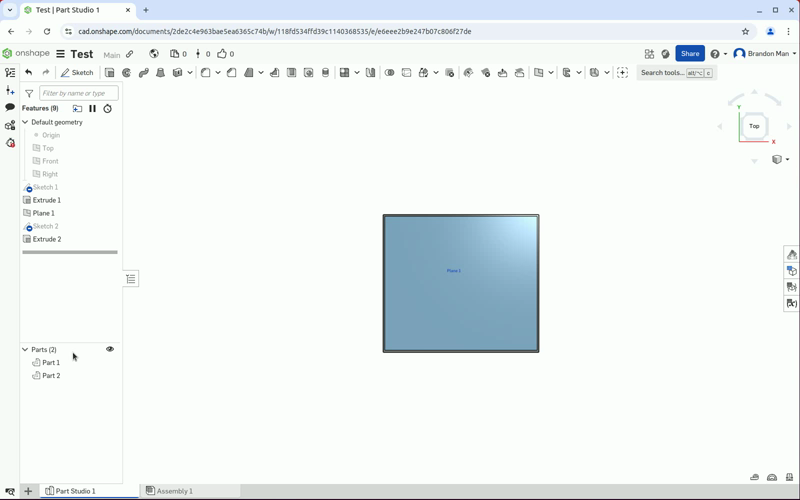
key(shift+p)
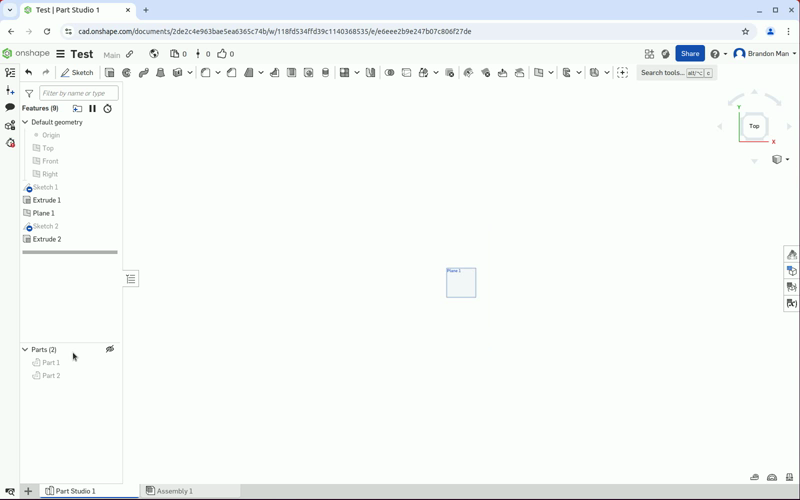
key(space)
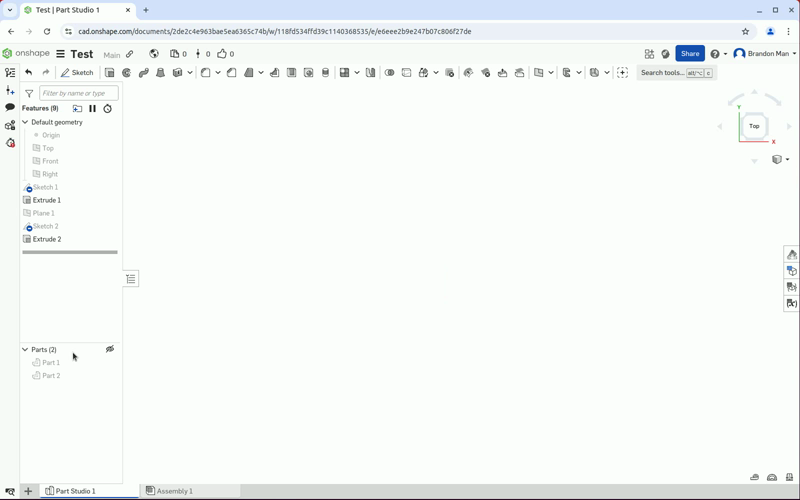
key_down(shift)
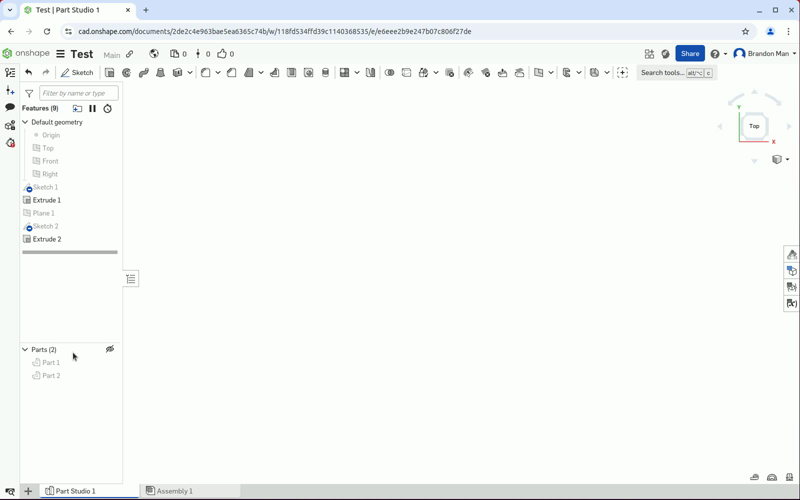
key(up)
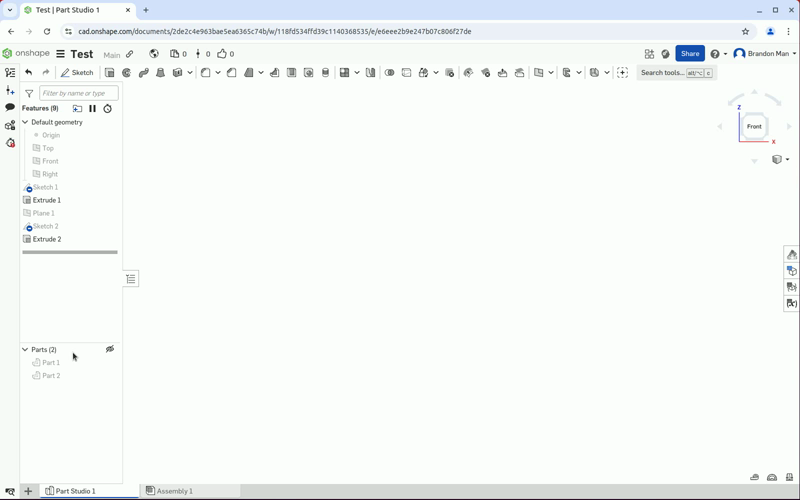
key_up(shift)
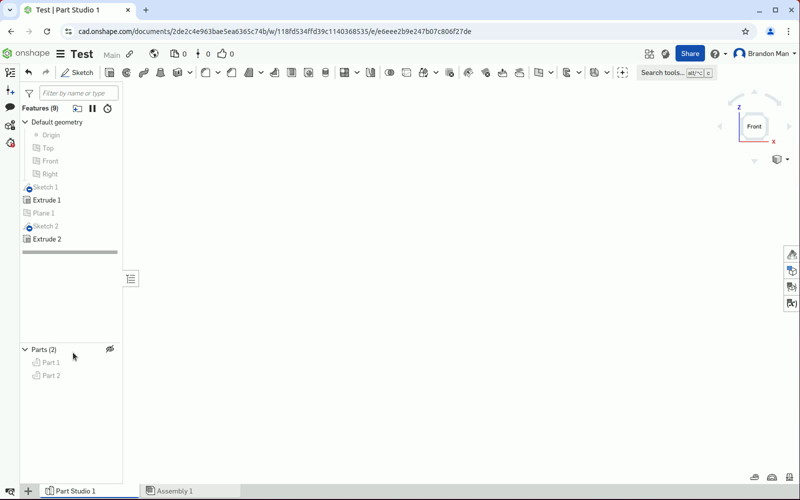
key(space)
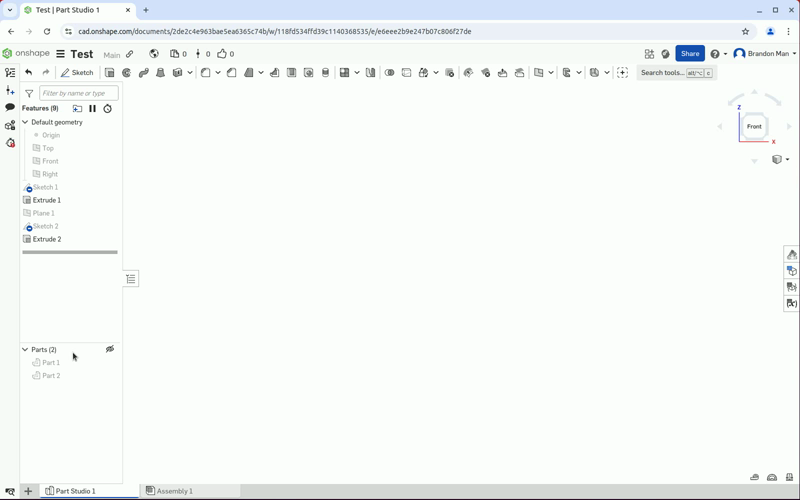
key_down(shift)
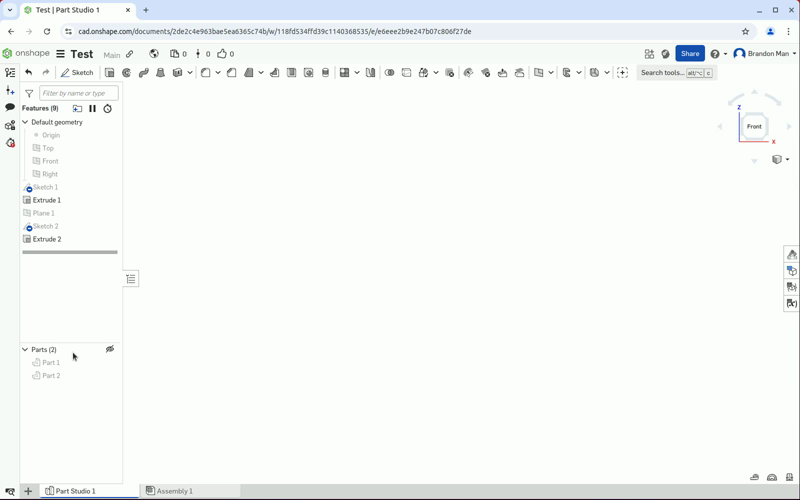
key(left)
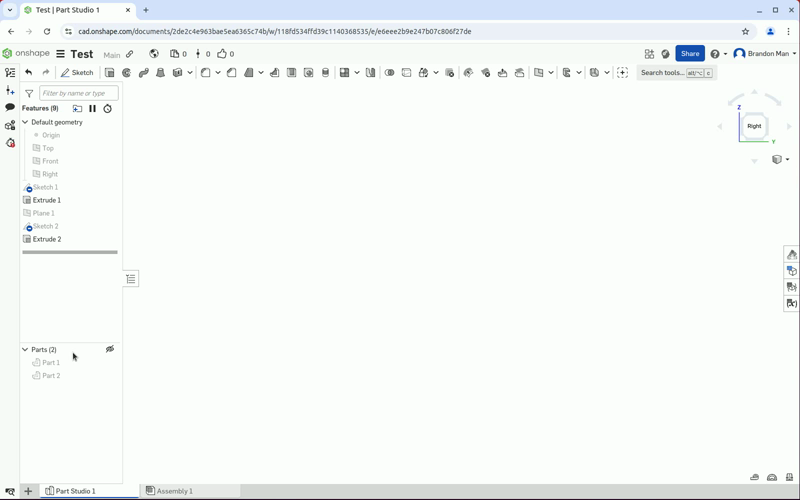
key_up(shift)
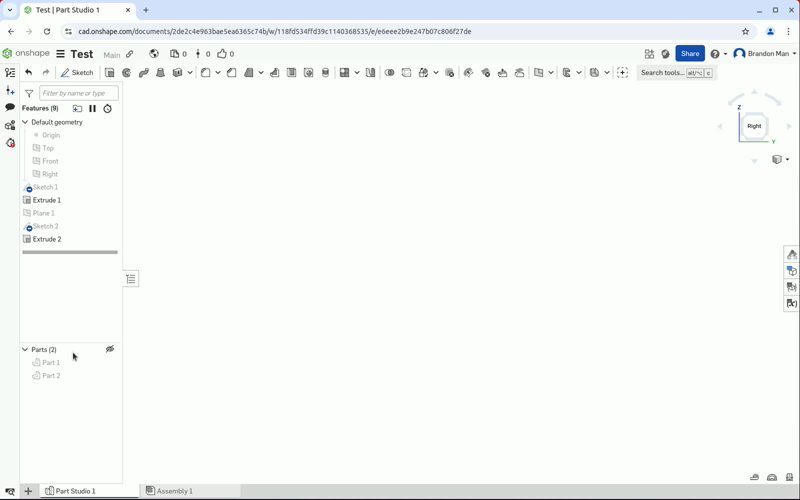
mouse_move(73, 352)
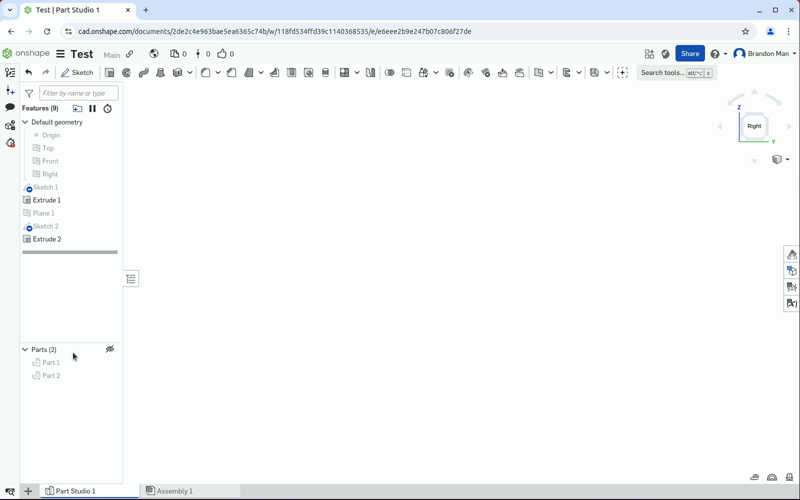
key(shift+y)
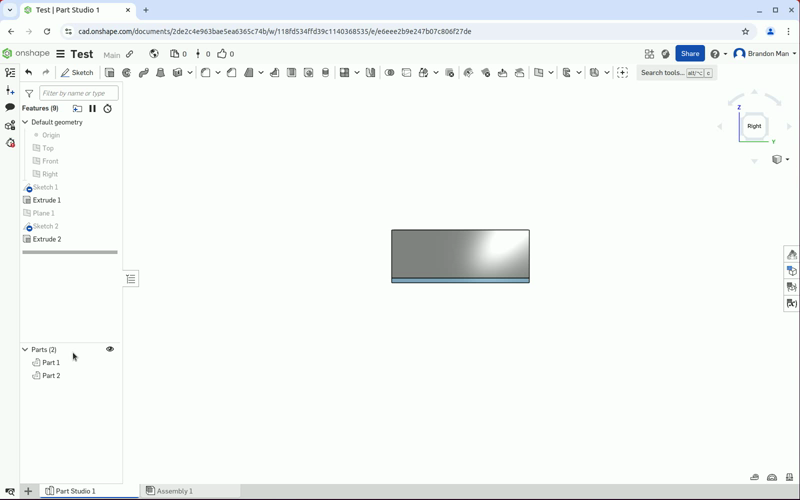
mouse_move(541, 75)
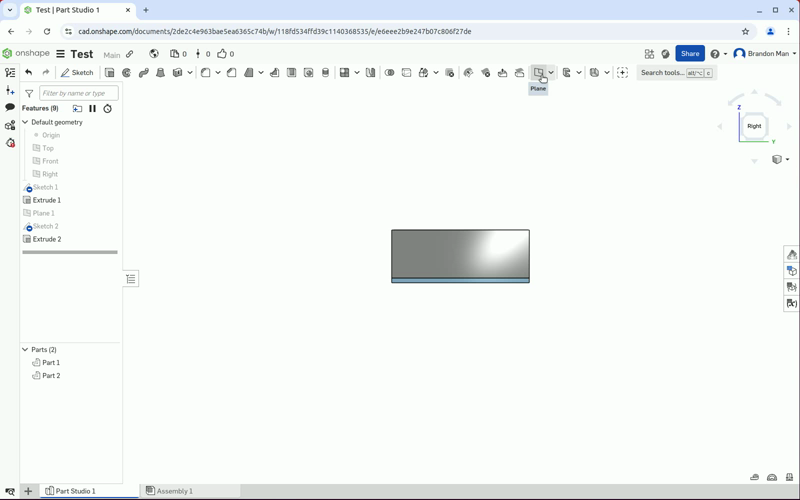
click(541, 75)
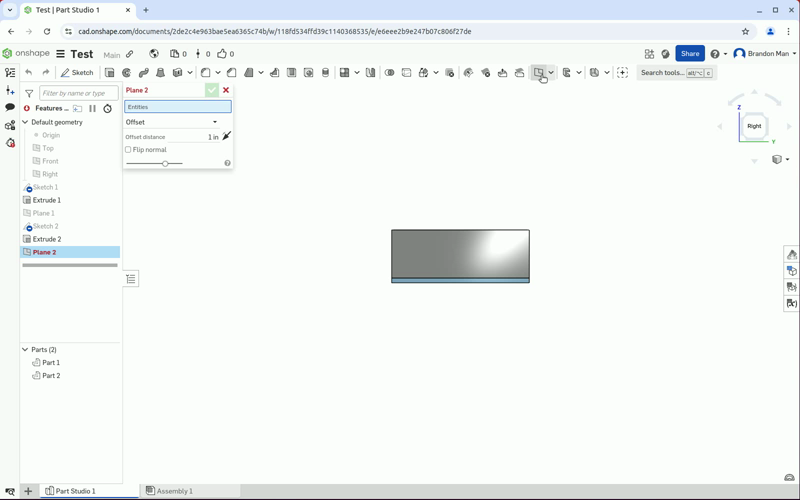
mouse_move(73, 176)
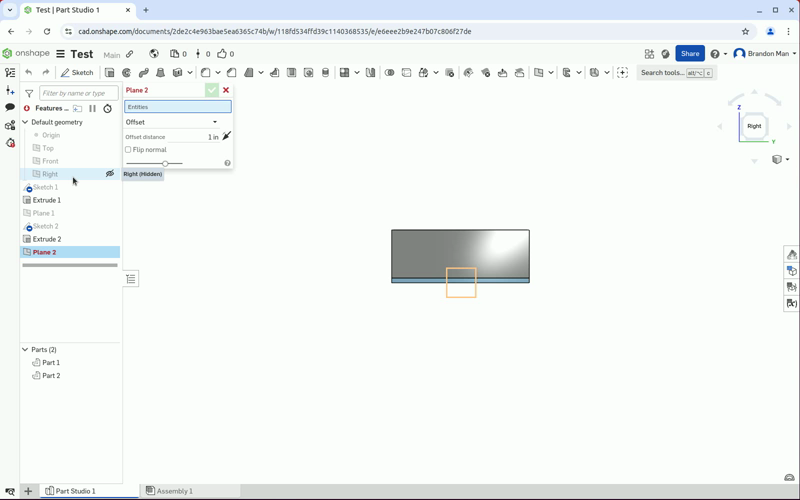
click(73, 176)
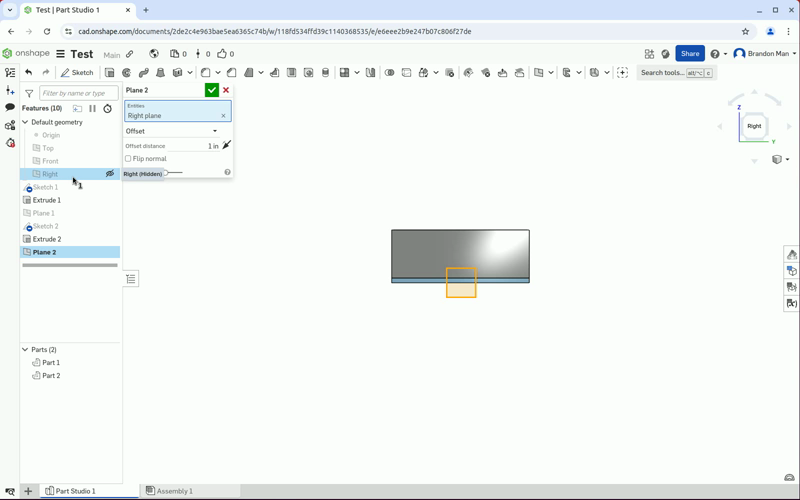
key(tab, 2)
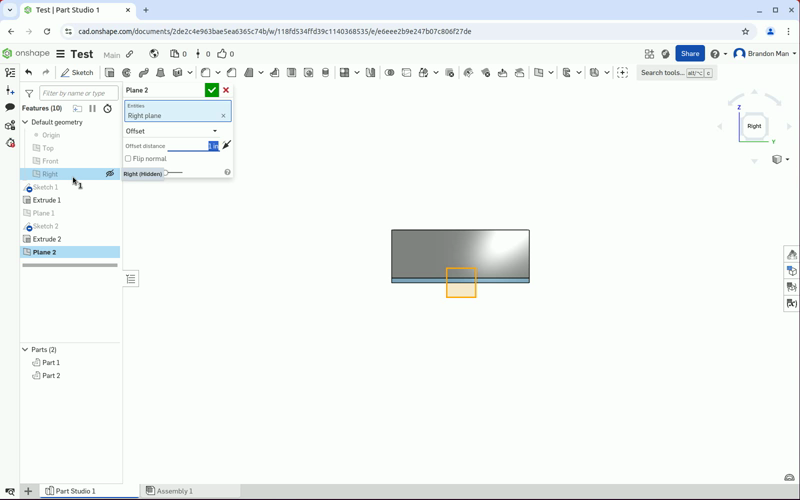
text(15.898)
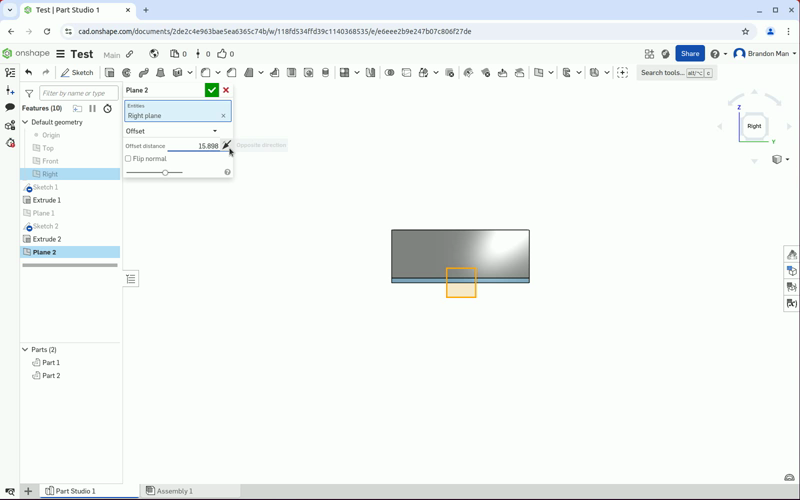
mouse_move(229, 147)
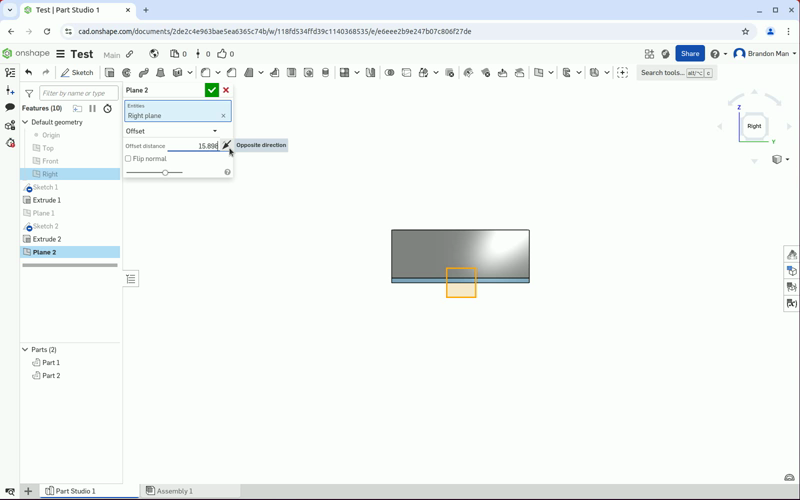
click(229, 147)
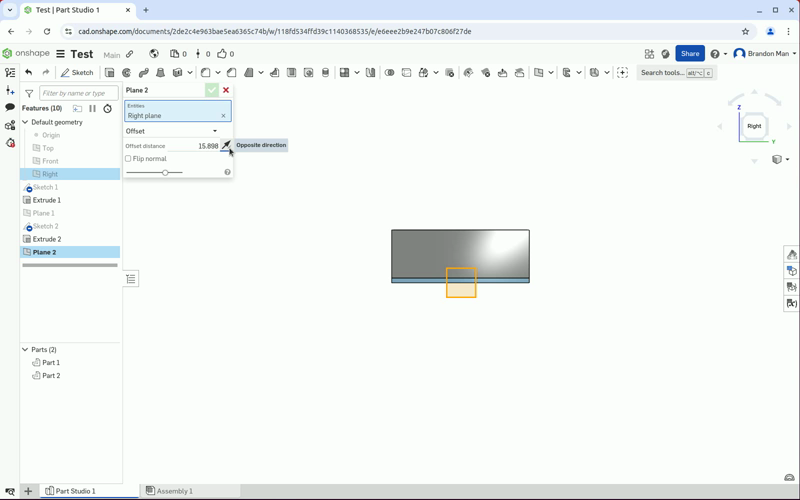
key(enter, 2)
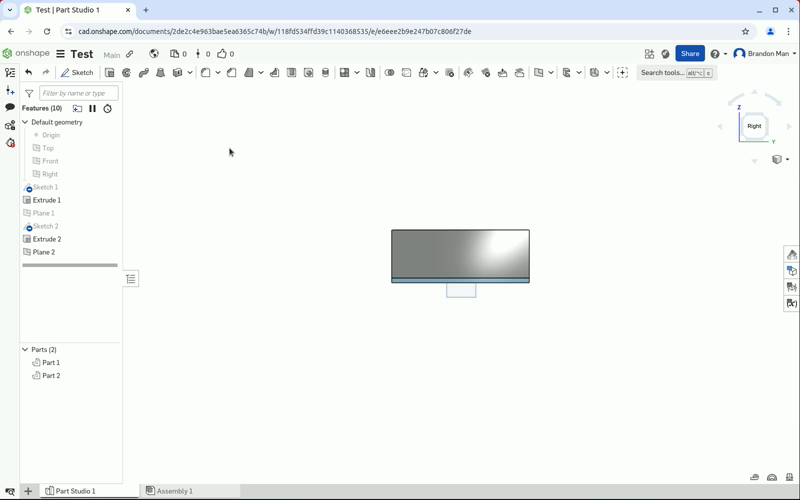
key(shift+s)
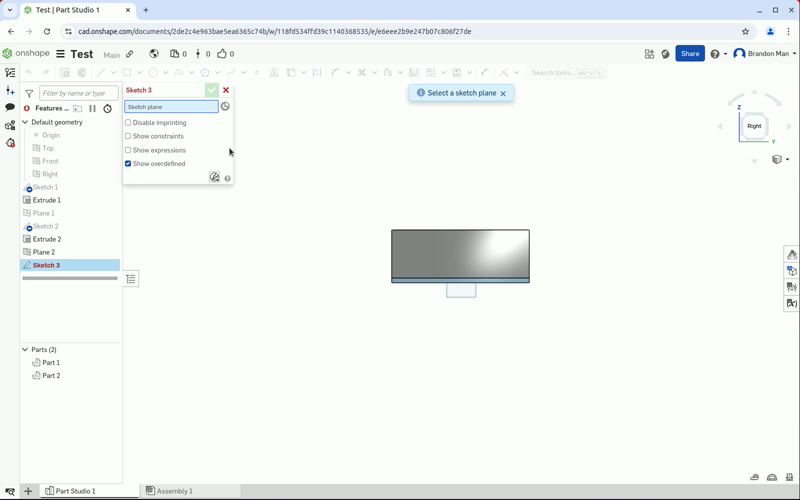
mouse_move(73, 254)
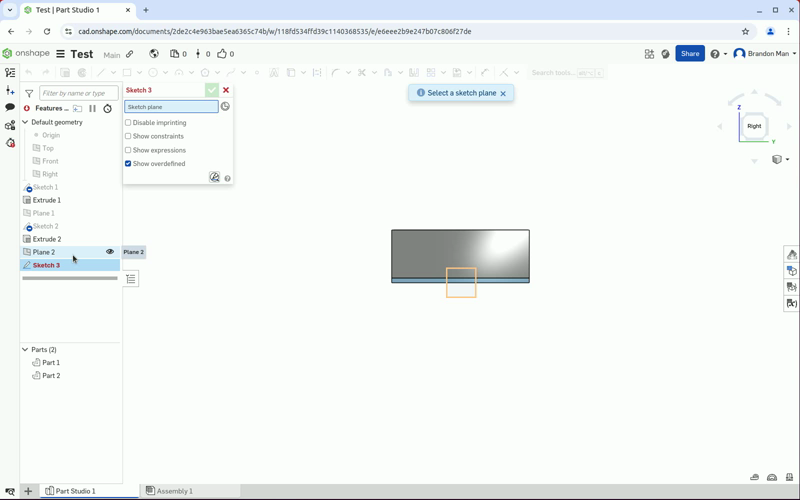
click(73, 254)
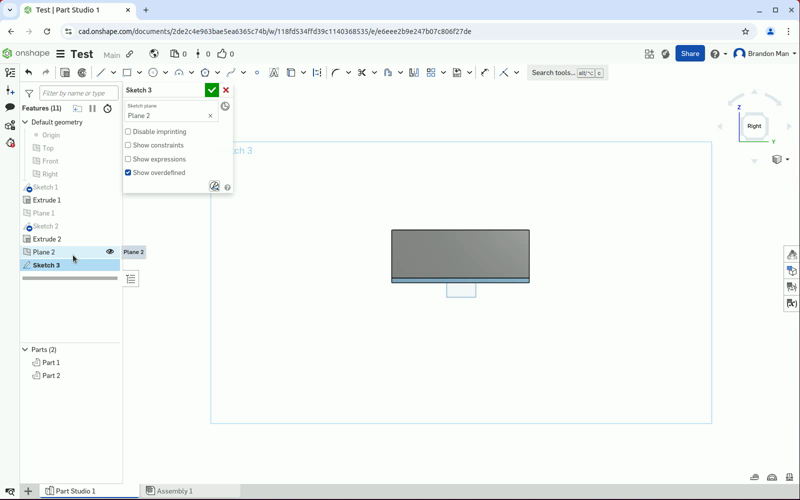
mouse_move(73, 352)
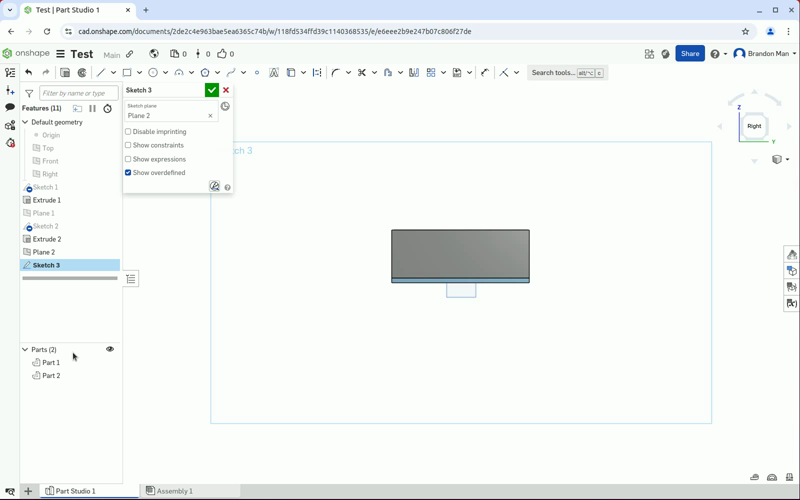
key(y)
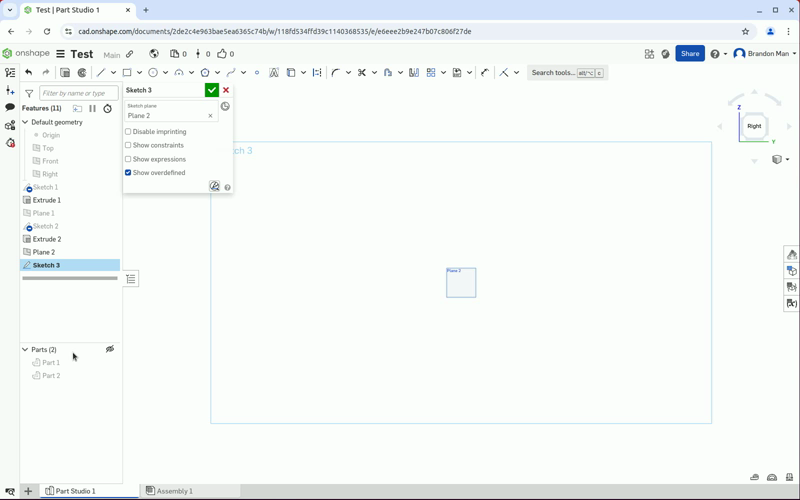
key(c)
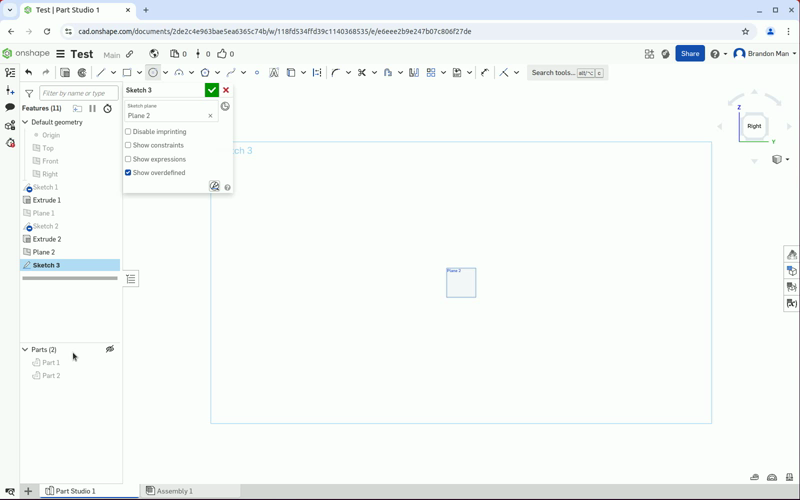
key_down(shift)
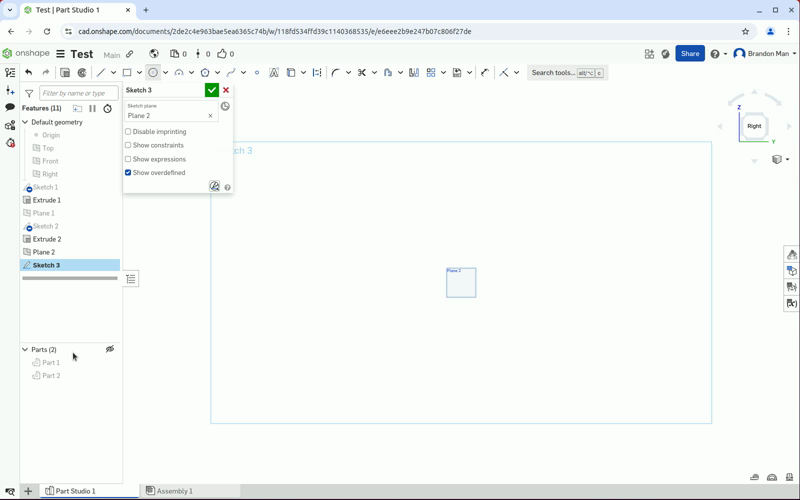
mouse_move(513, 265)
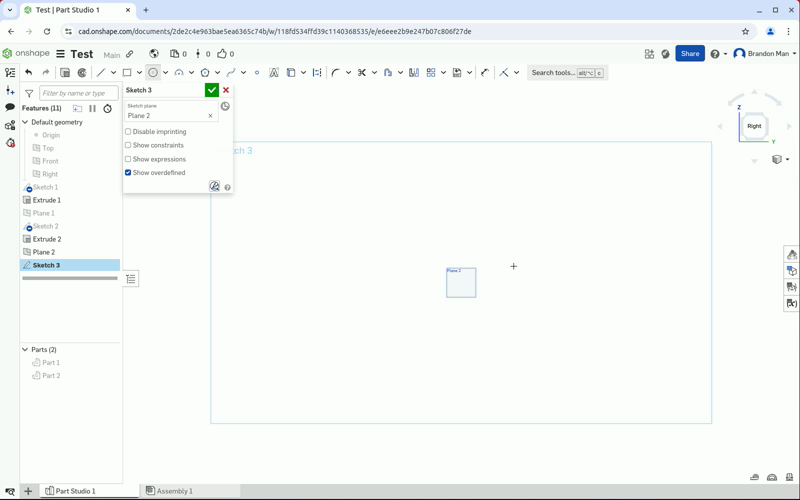
click(513, 265)
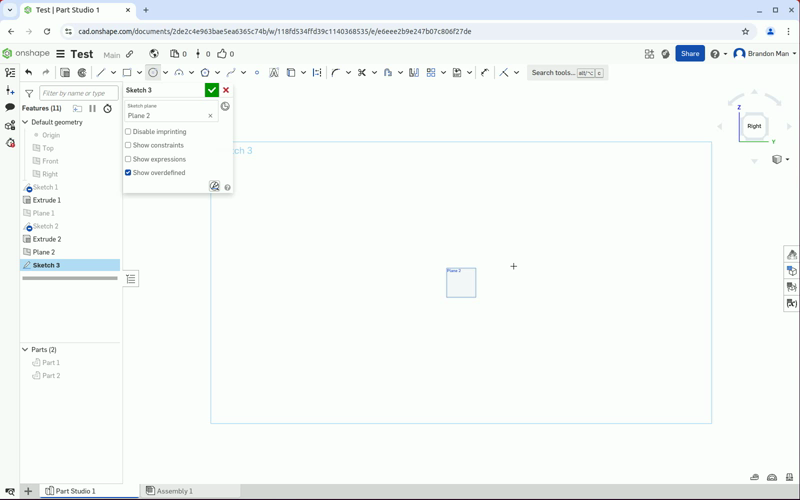
key_up(shift)
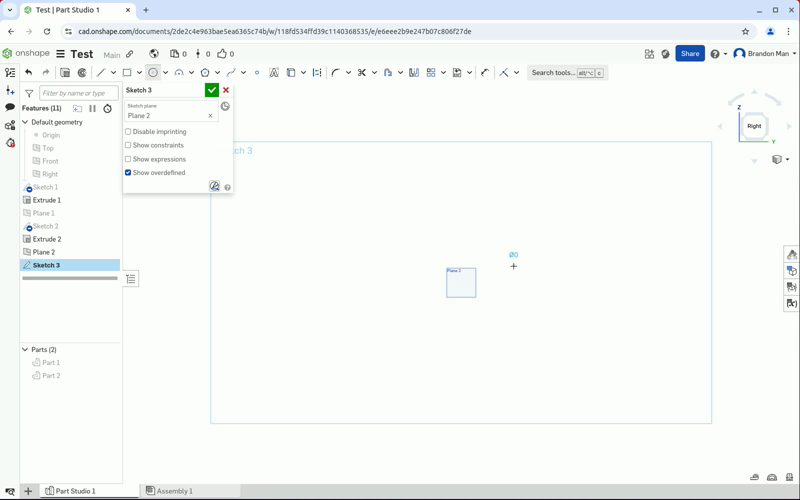
mouse_move(529, 265)
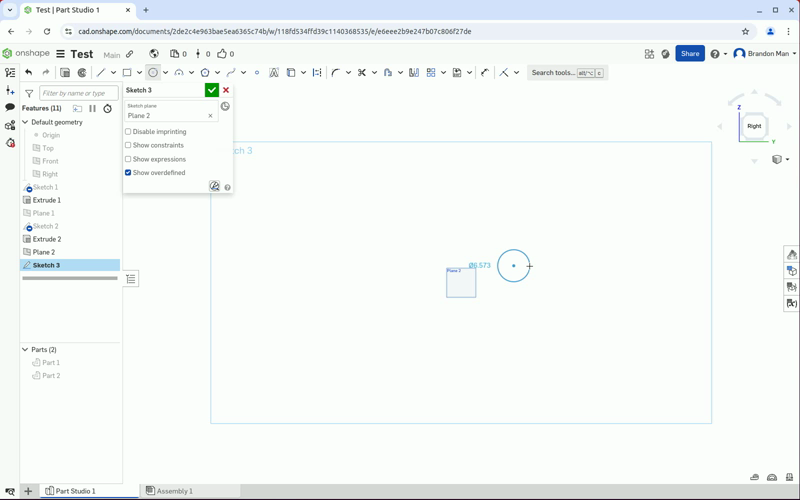
click(529, 265)
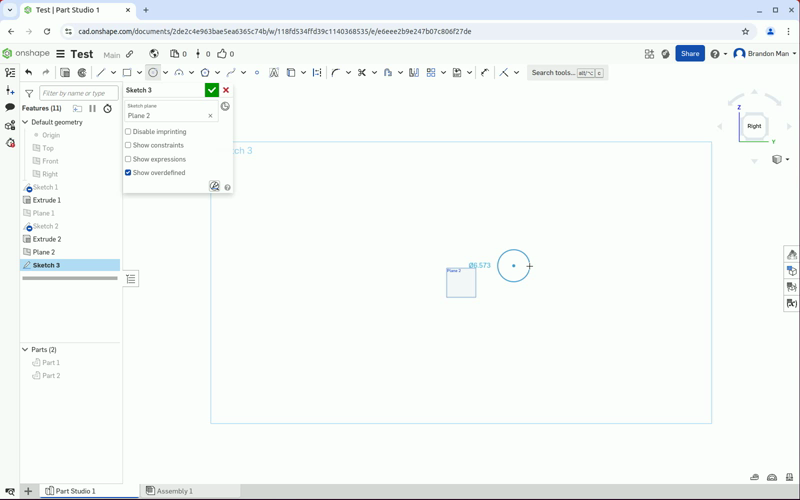
key(esc)
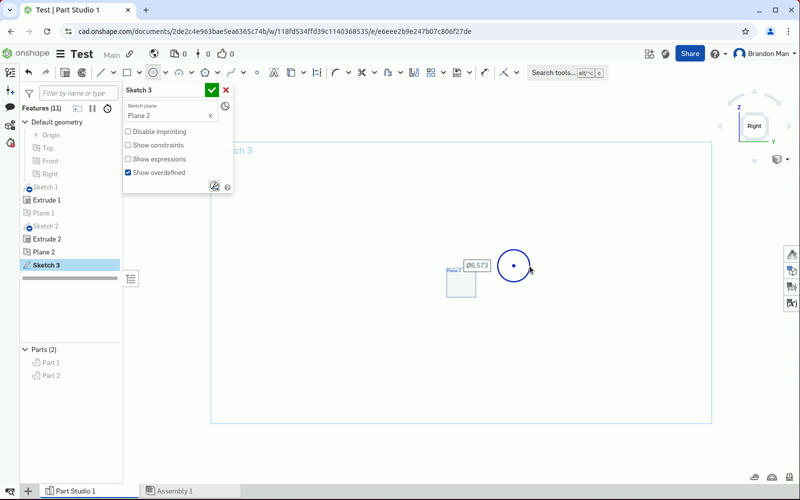
key(c)
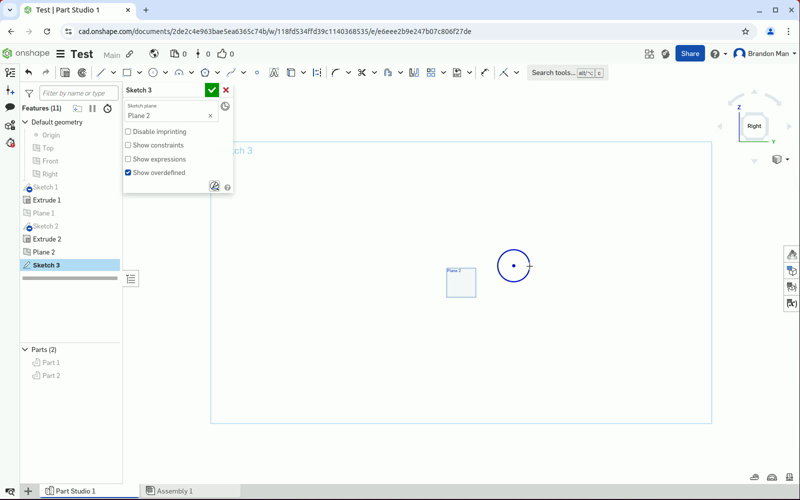
key_down(shift)
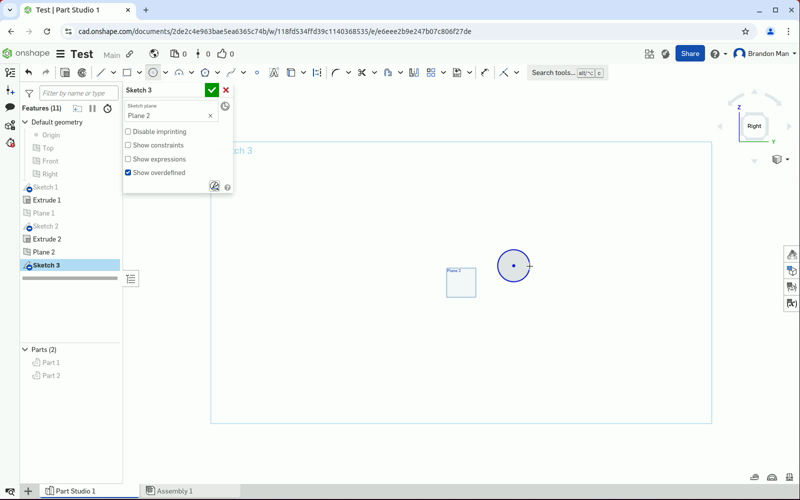
mouse_move(513, 265)
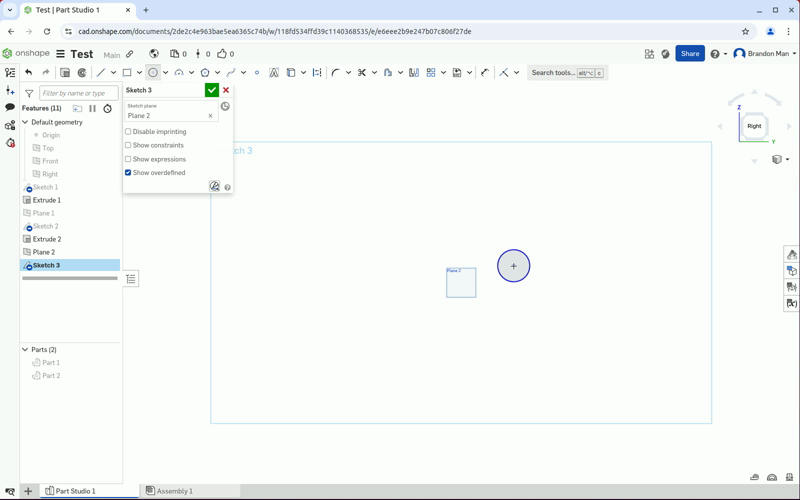
click(513, 265)
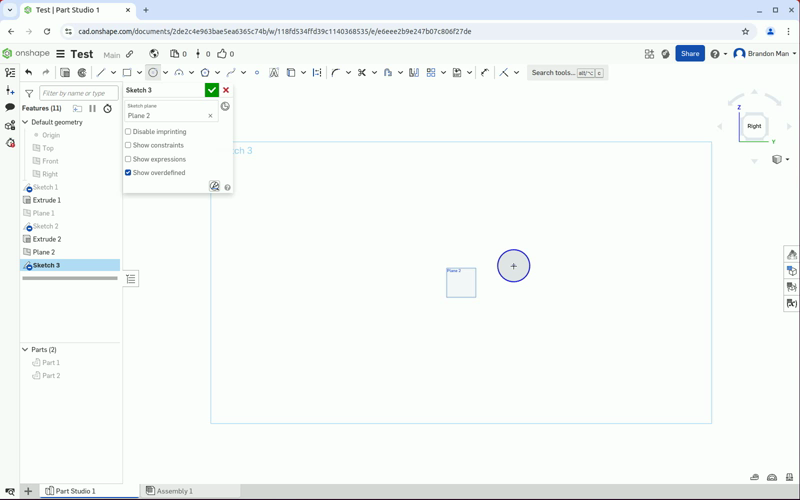
key_up(shift)
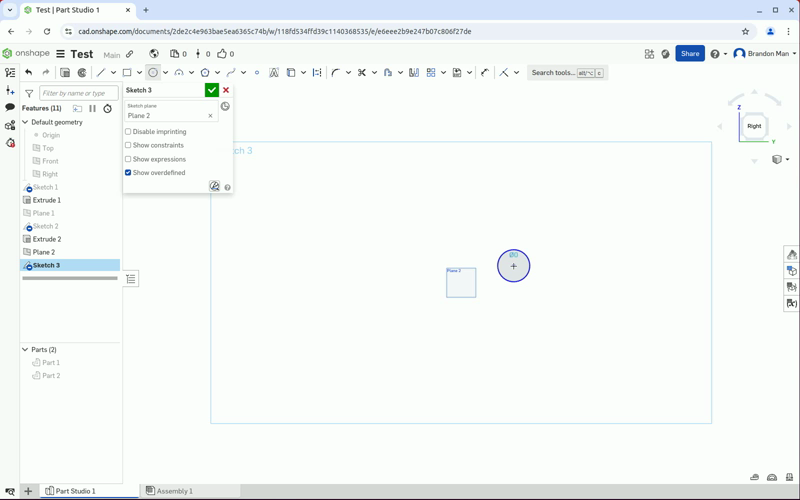
mouse_move(526, 265)
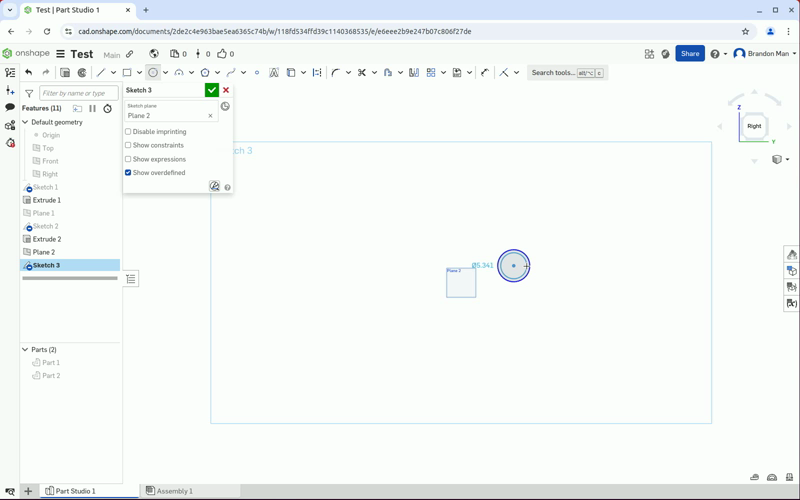
scroll(6)
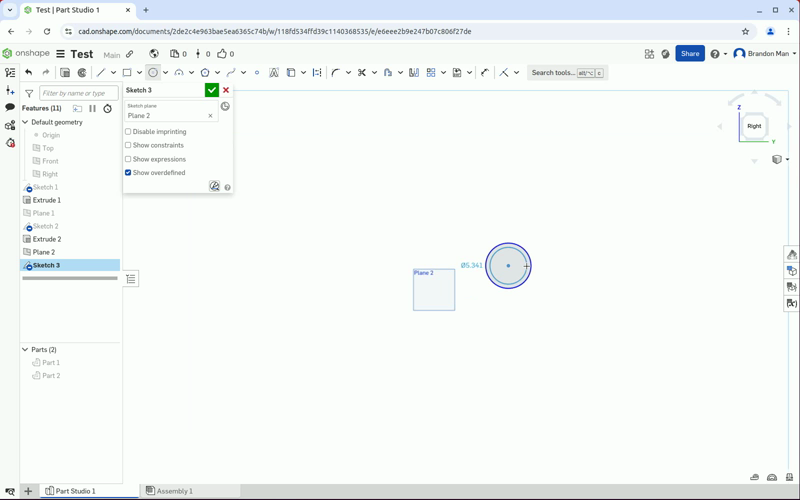
scroll(6)
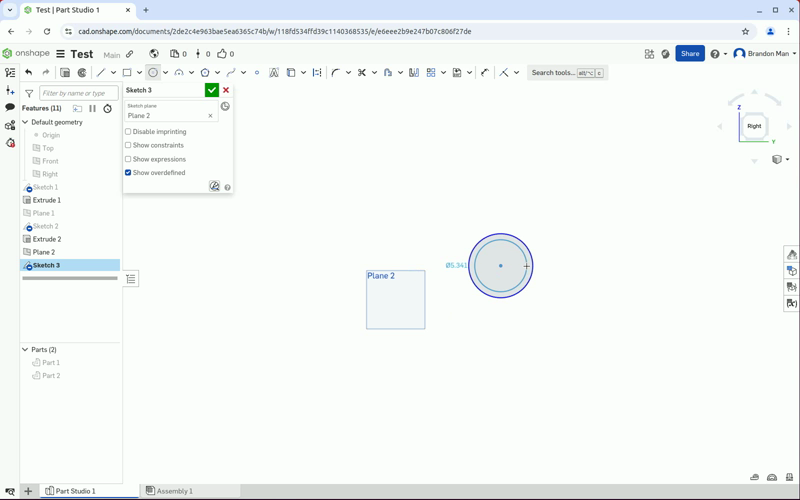
scroll(6)
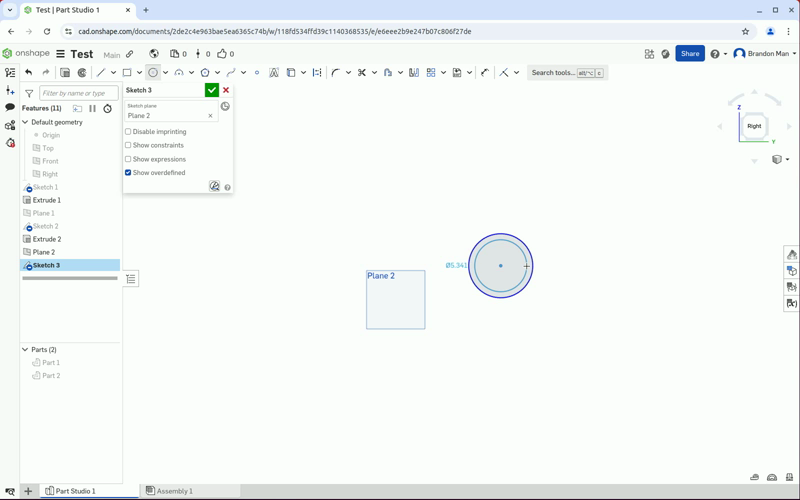
scroll(6)
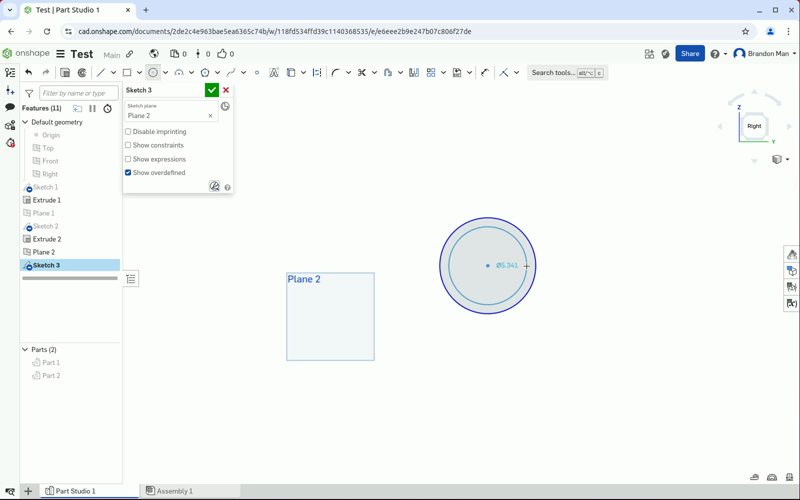
scroll(6)
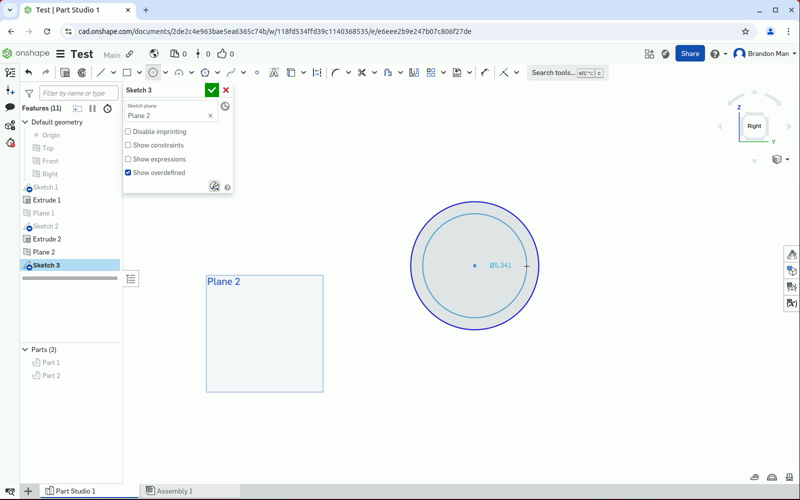
scroll(6)
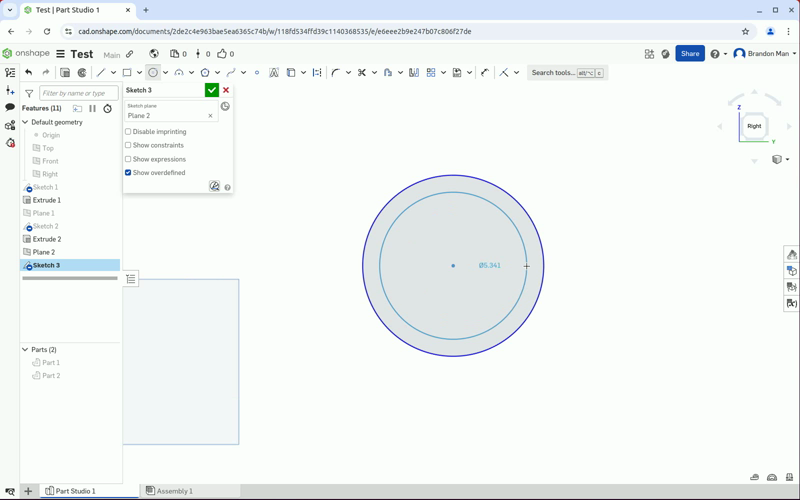
scroll(6)
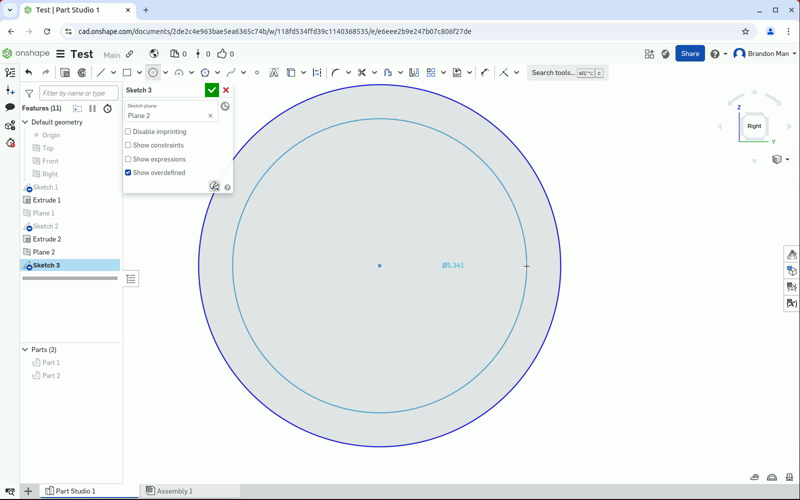
click(526, 265)
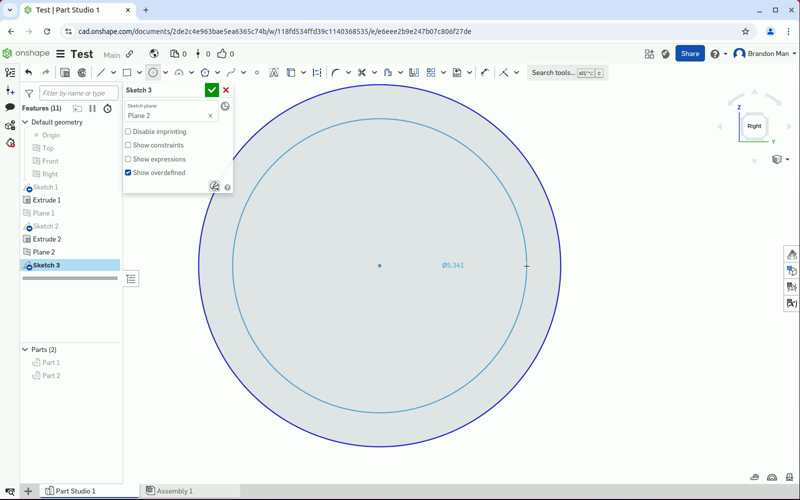
scroll(-6)
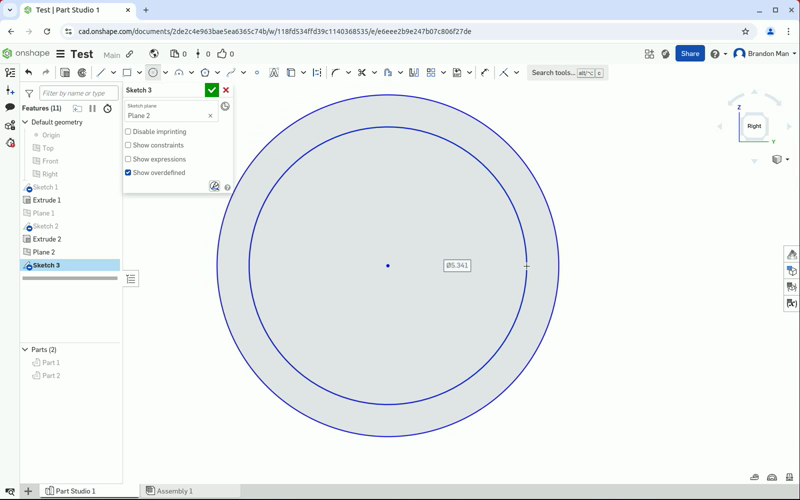
scroll(-6)
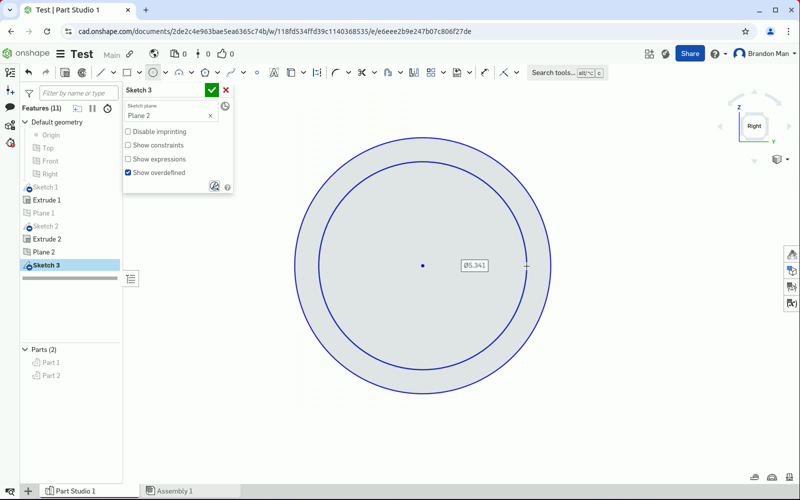
scroll(-6)
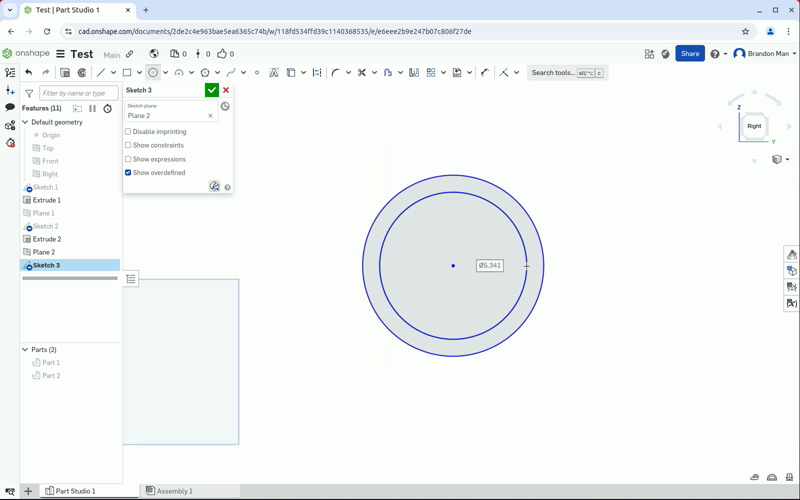
scroll(-6)
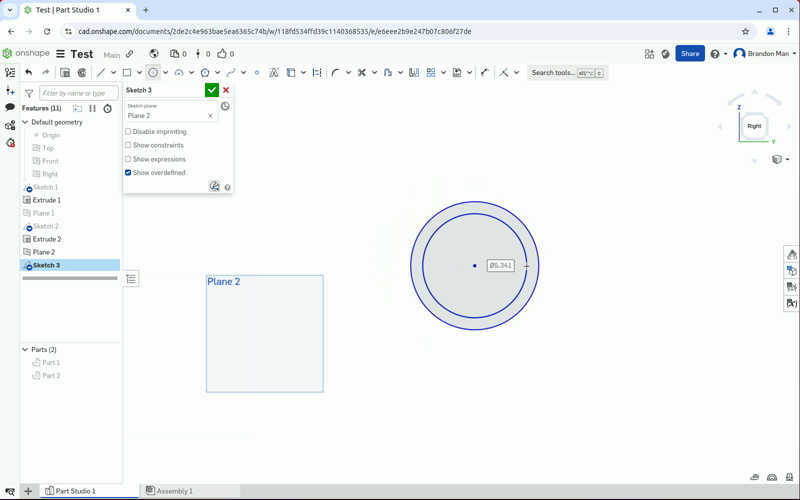
scroll(-6)
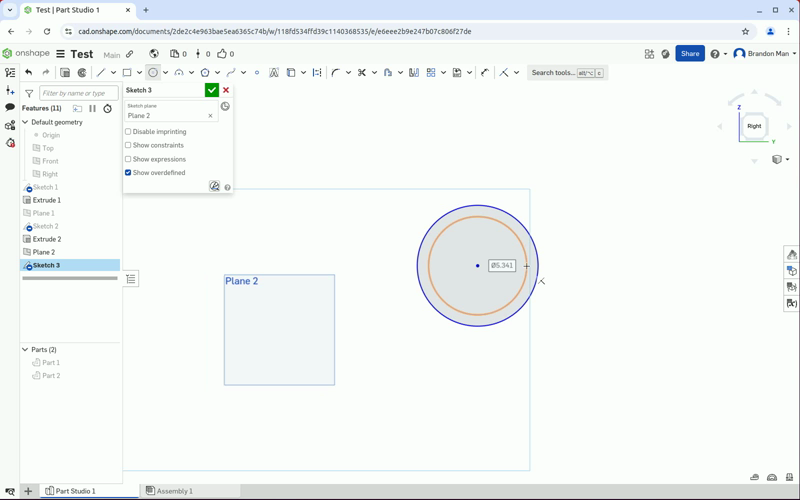
scroll(-6)
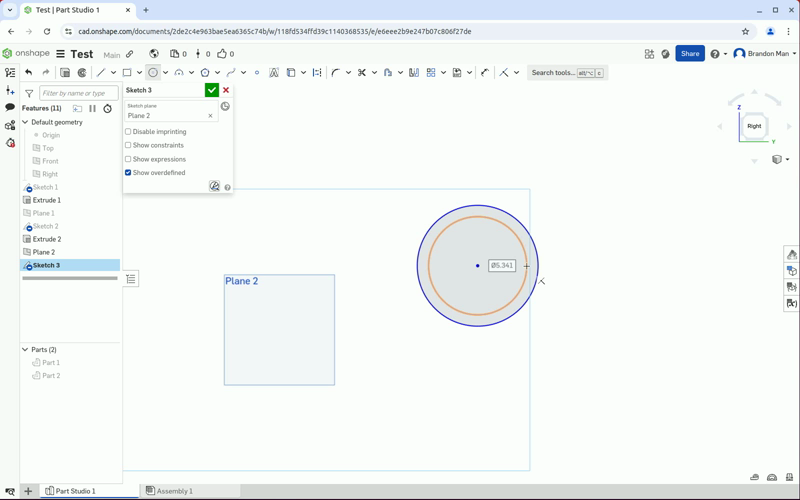
scroll(-6)
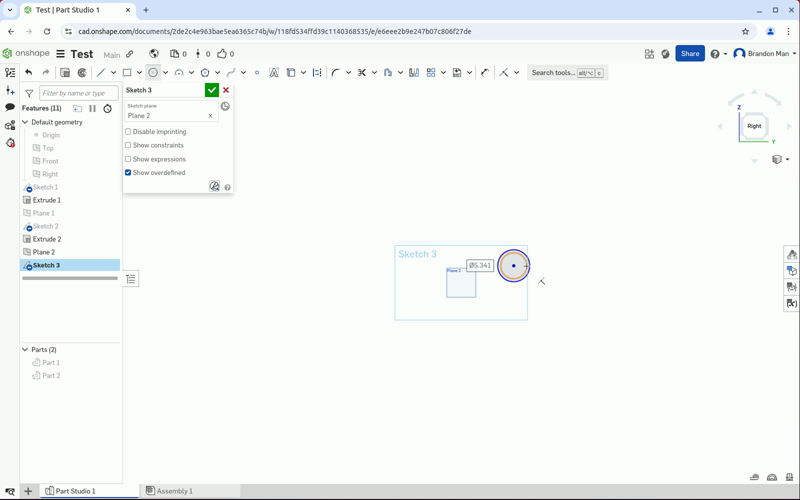
key(esc)
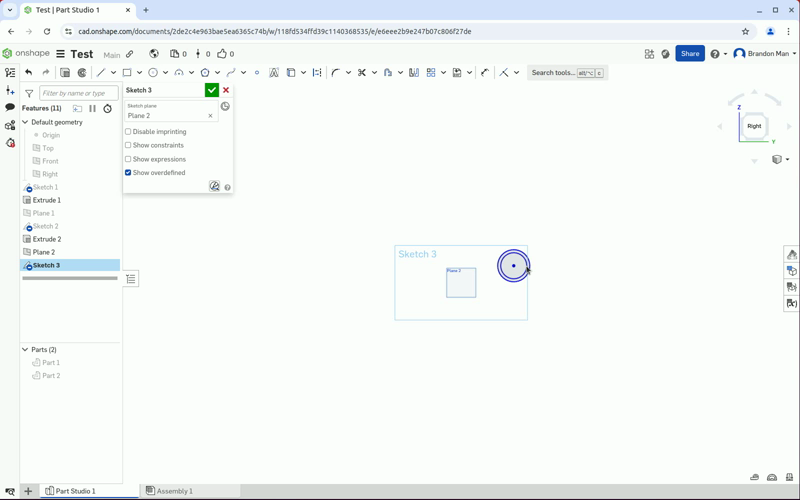
mouse_move(527, 268)
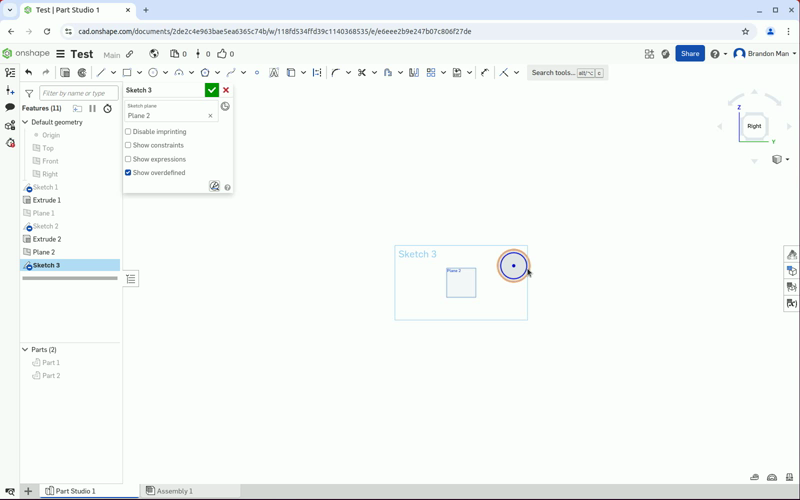
scroll(6)
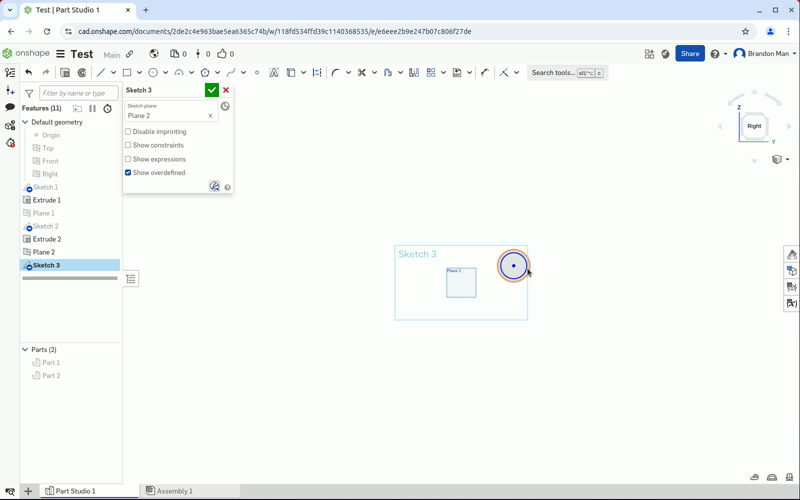
scroll(6)
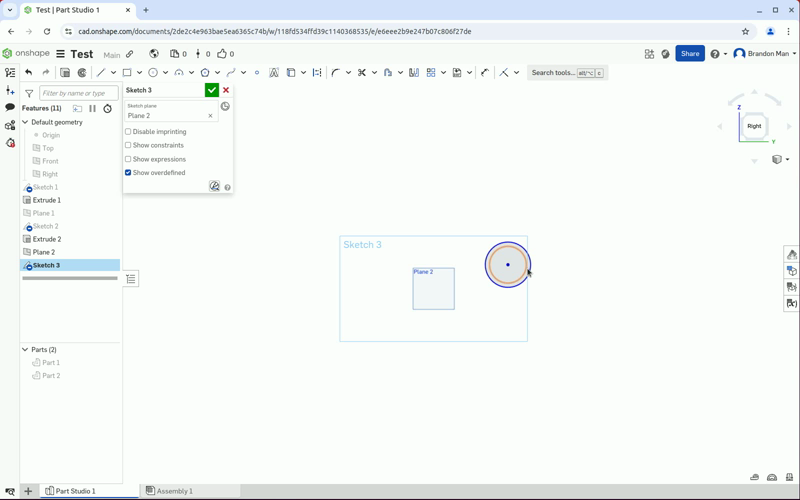
scroll(6)
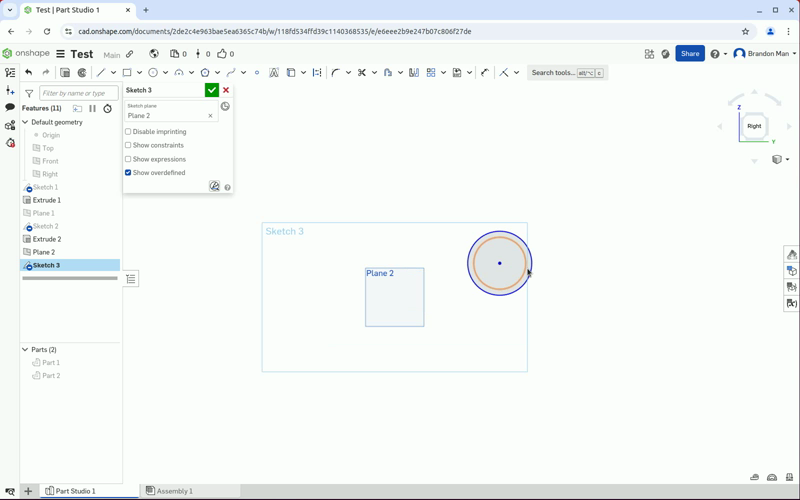
scroll(6)
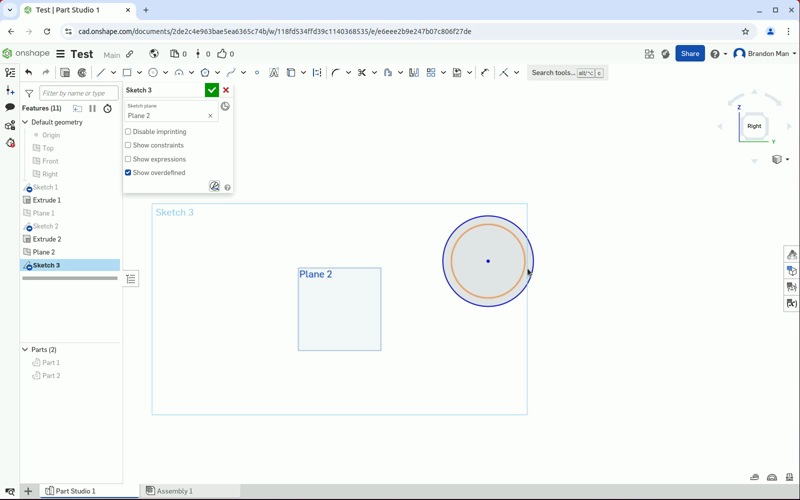
scroll(6)
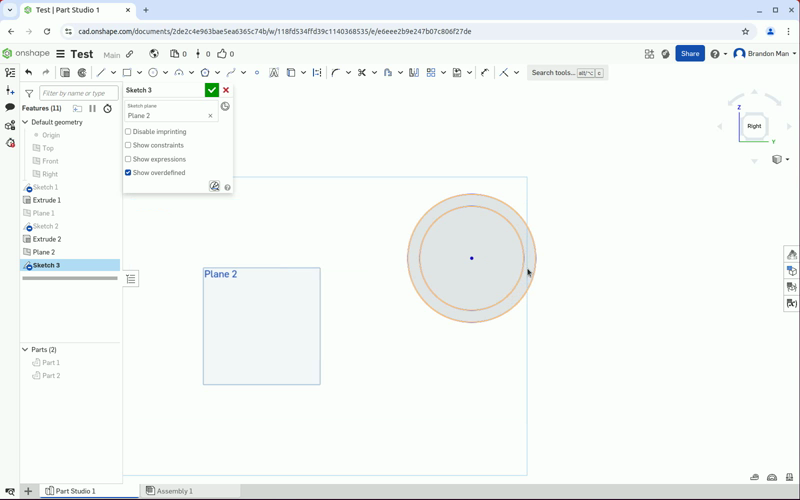
scroll(6)
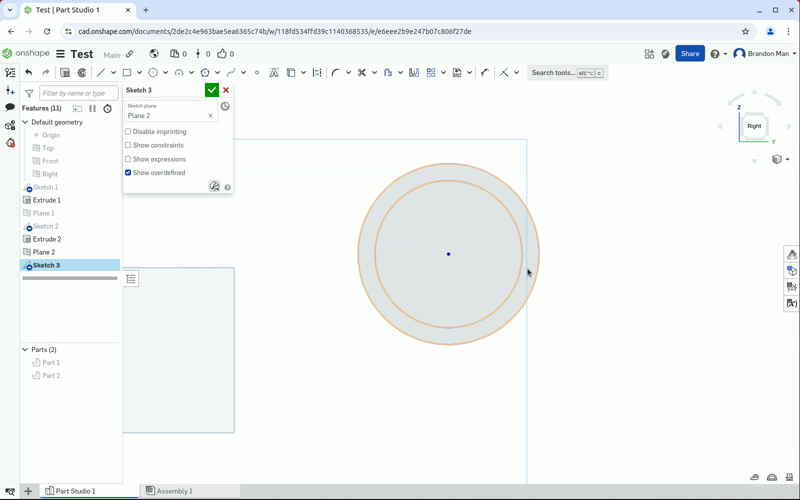
scroll(6)
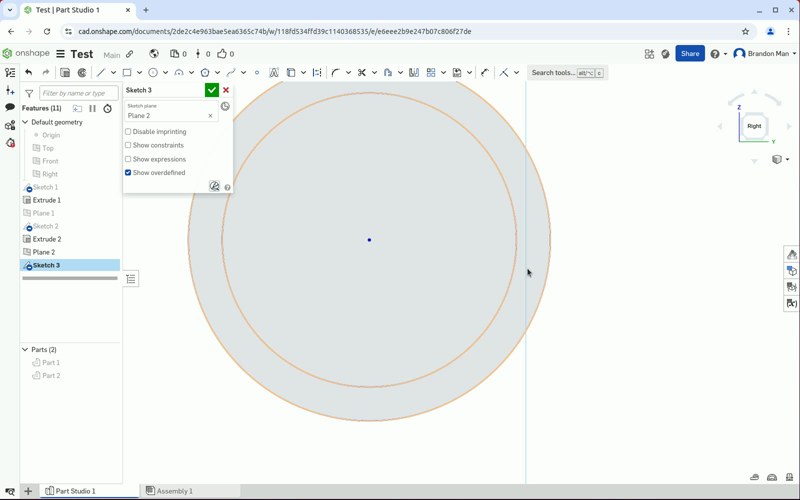
click(527, 268)
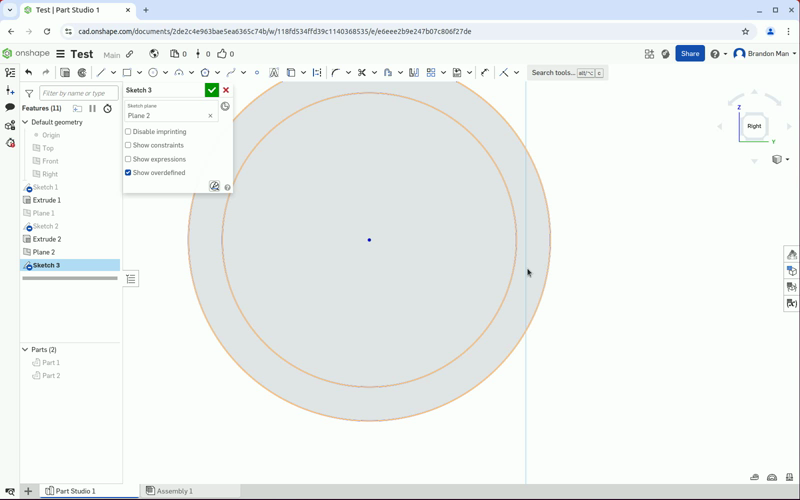
scroll(-6)
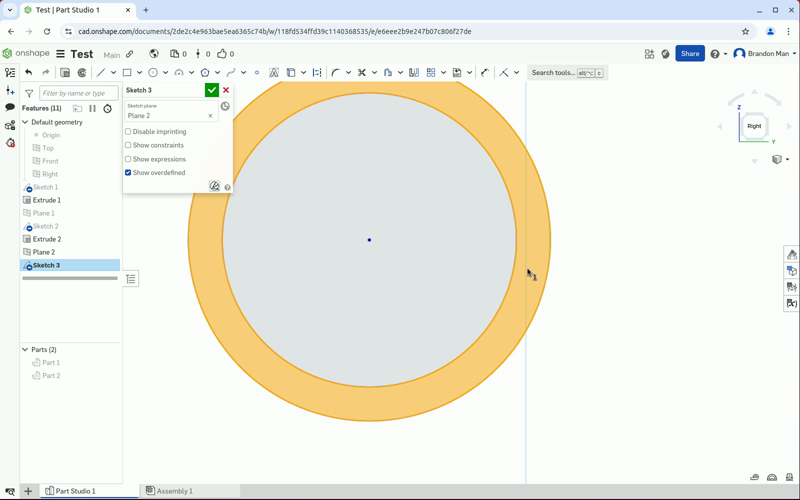
scroll(-6)
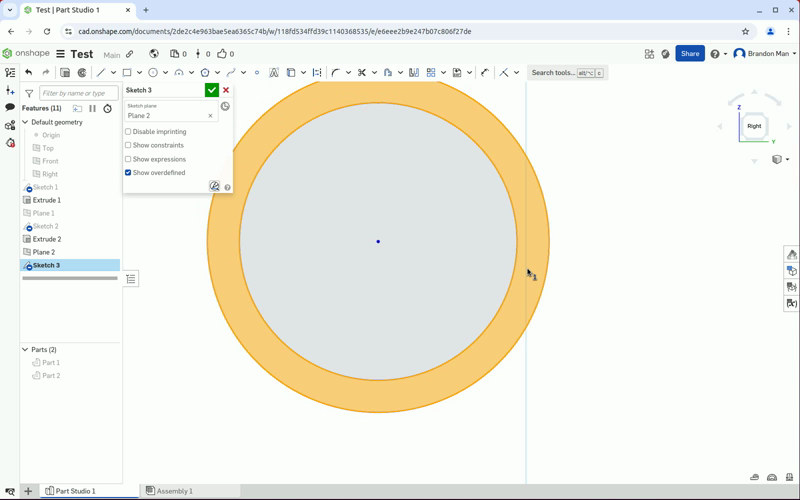
scroll(-6)
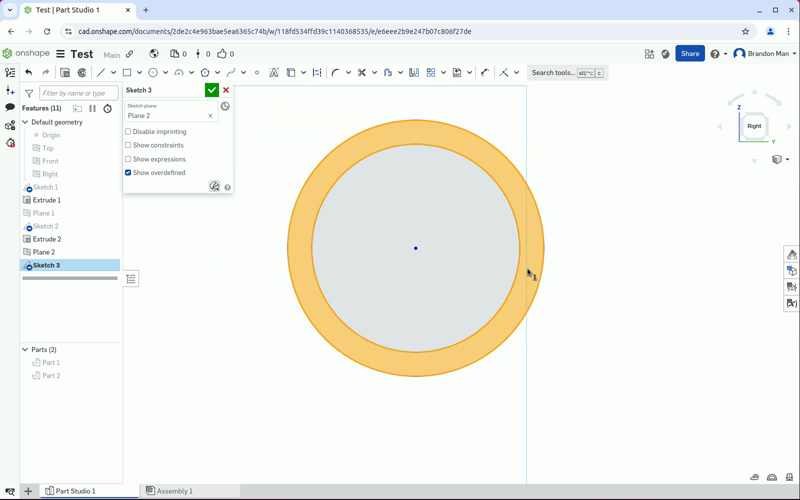
scroll(-6)
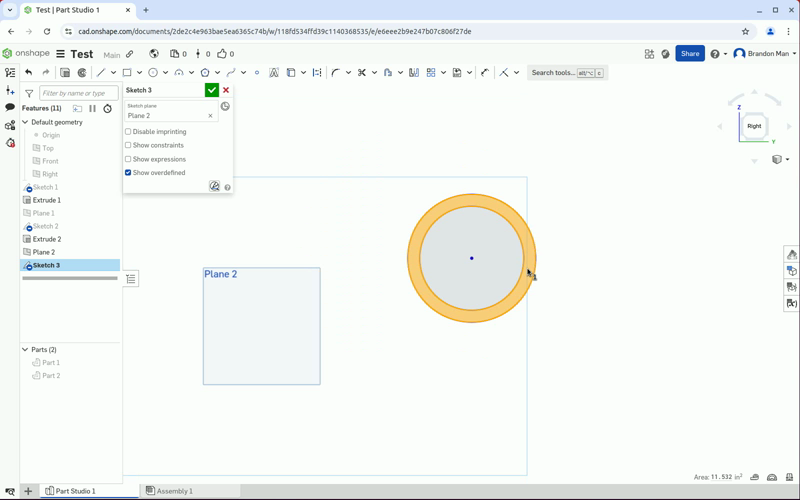
scroll(-6)
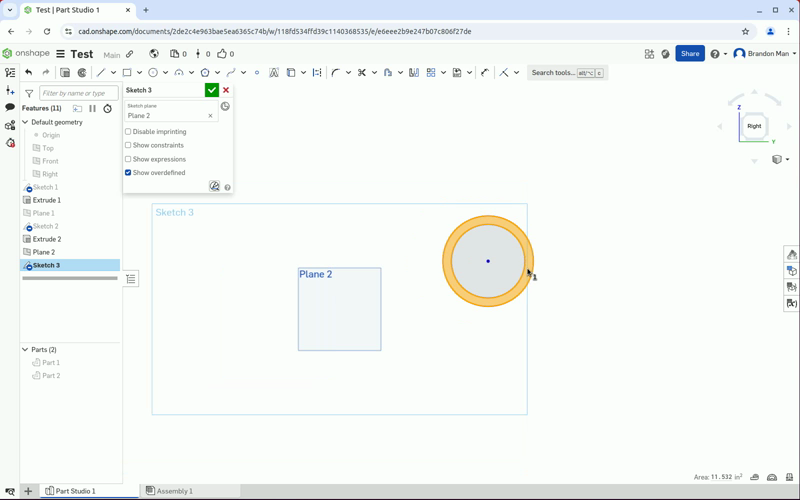
scroll(-6)
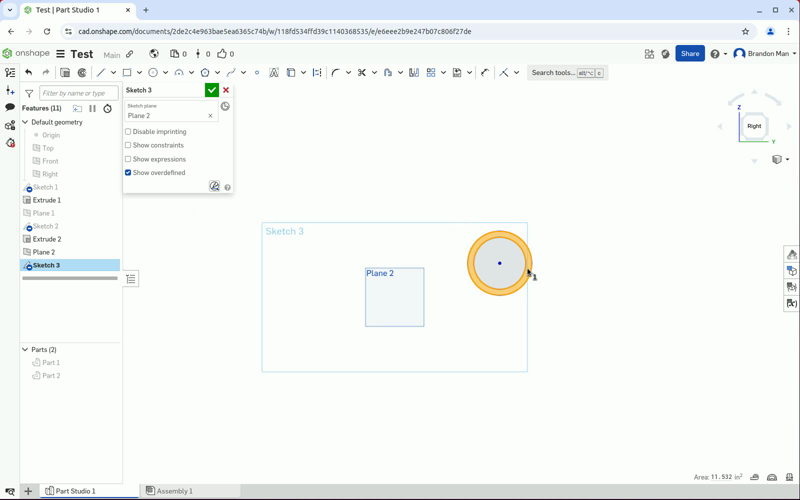
scroll(-6)
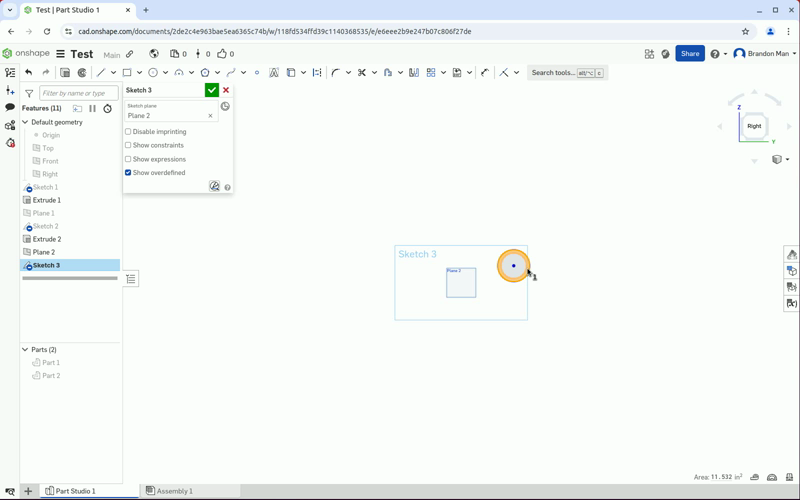
mouse_move(73, 352)
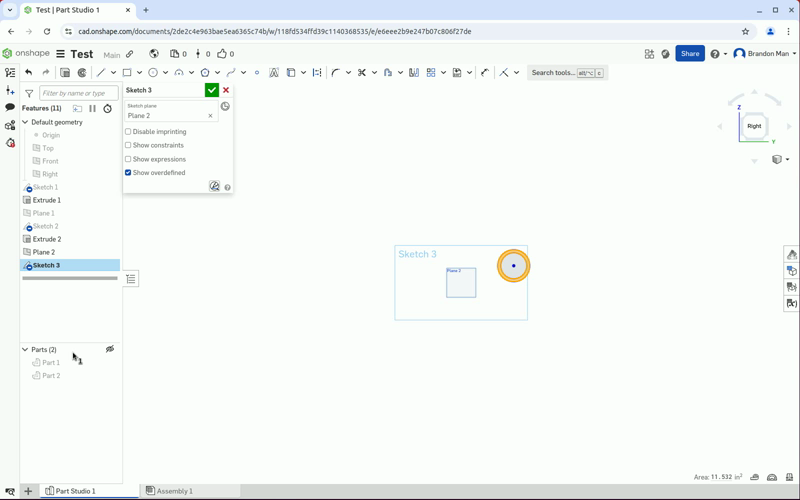
key(shift+y)
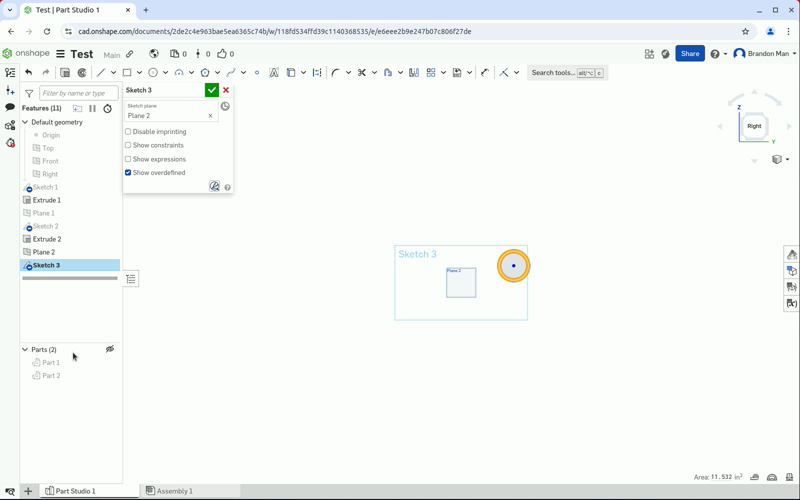
key(shift+e)
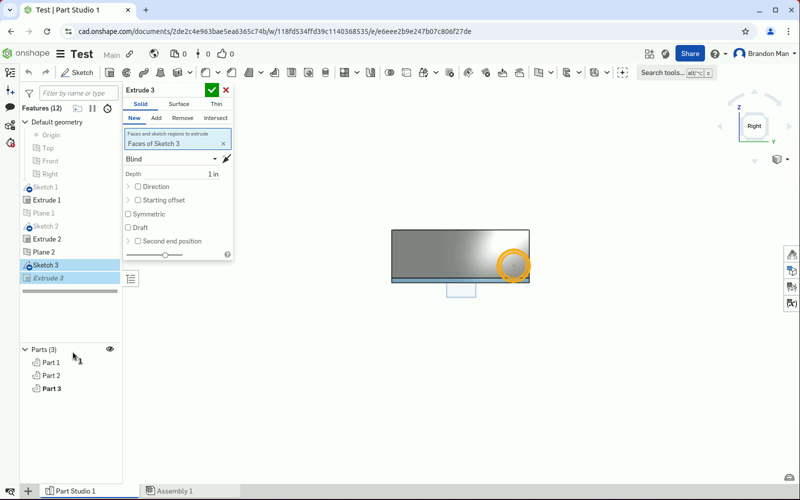
mouse_move(143, 106)
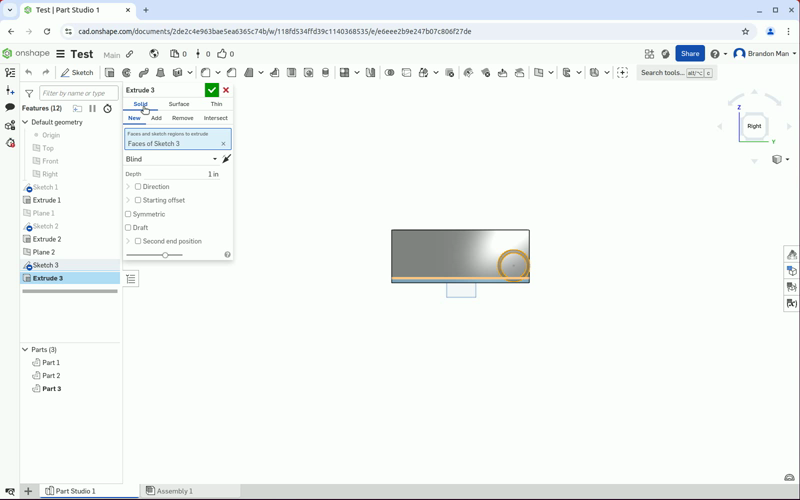
click(143, 106)
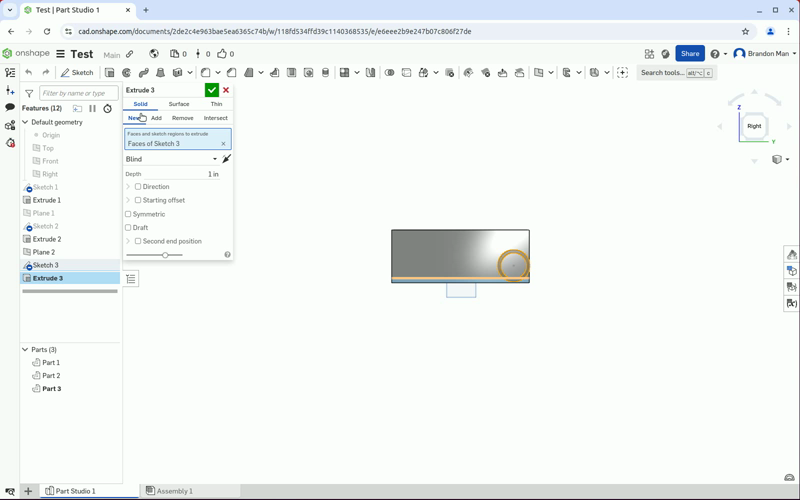
mouse_move(137, 120)
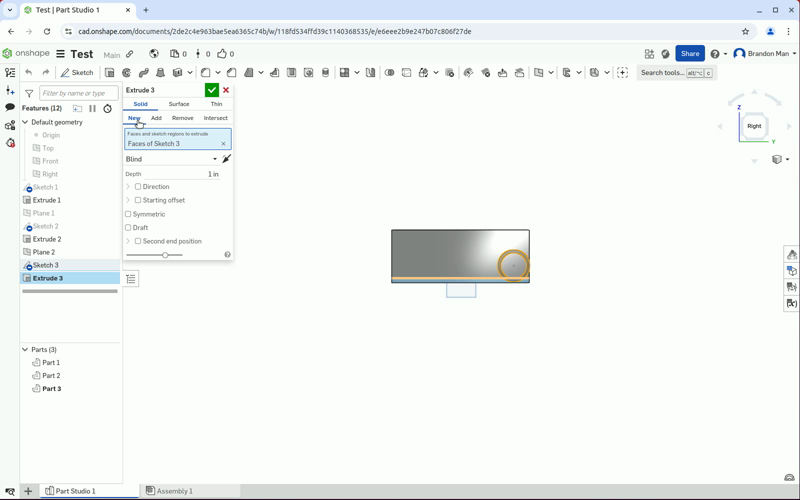
click(137, 120)
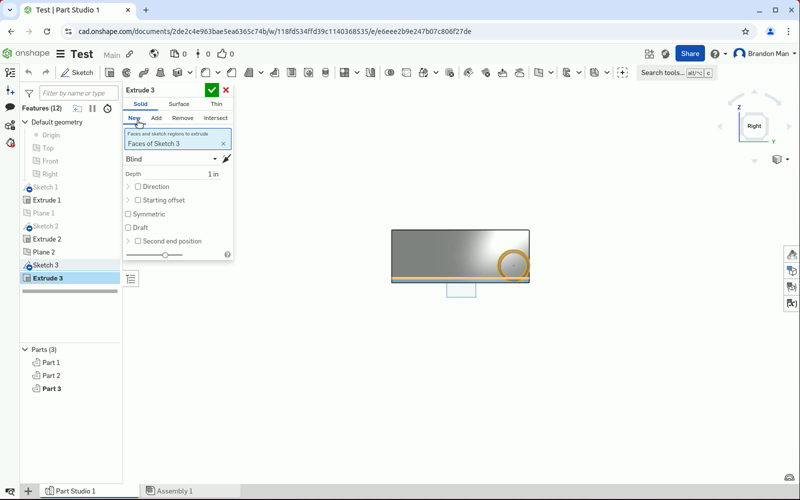
key(tab, 4)
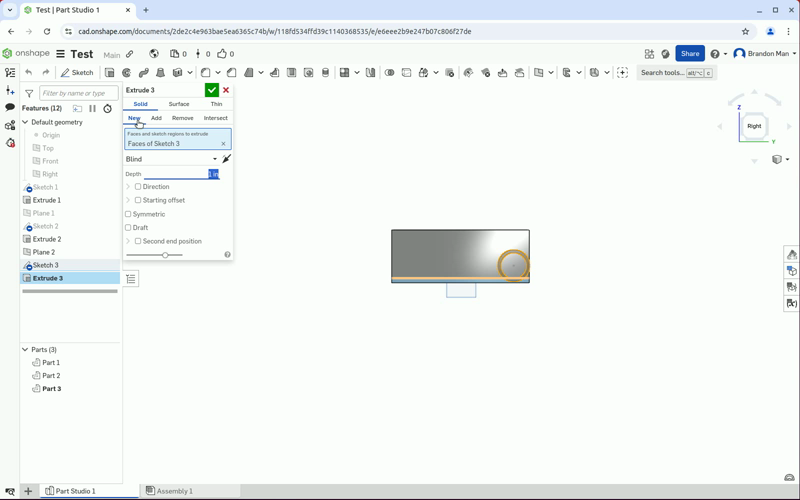
text(7.221)
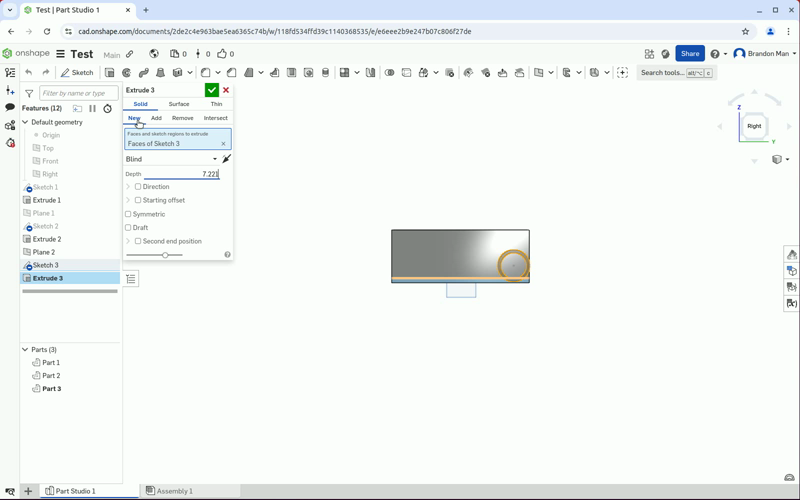
key(enter)
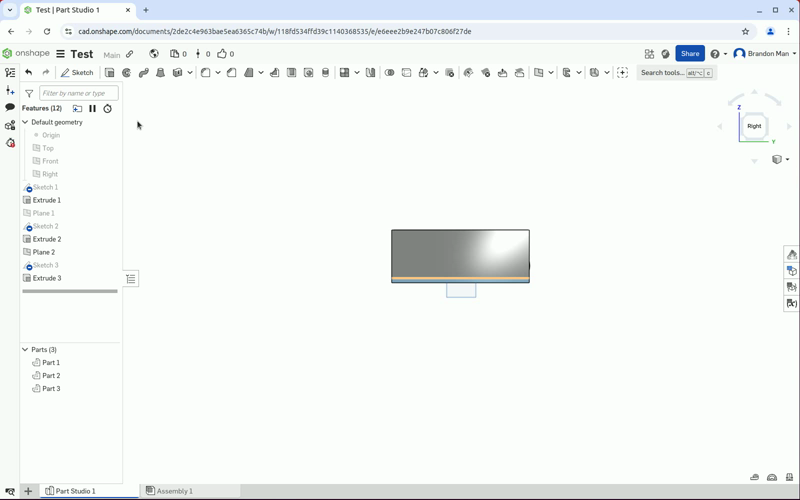
key(shift+h)
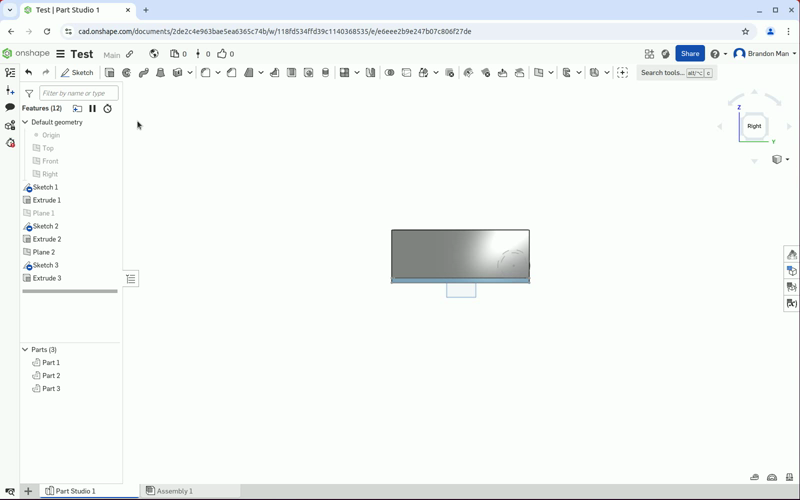
key(shift+h)
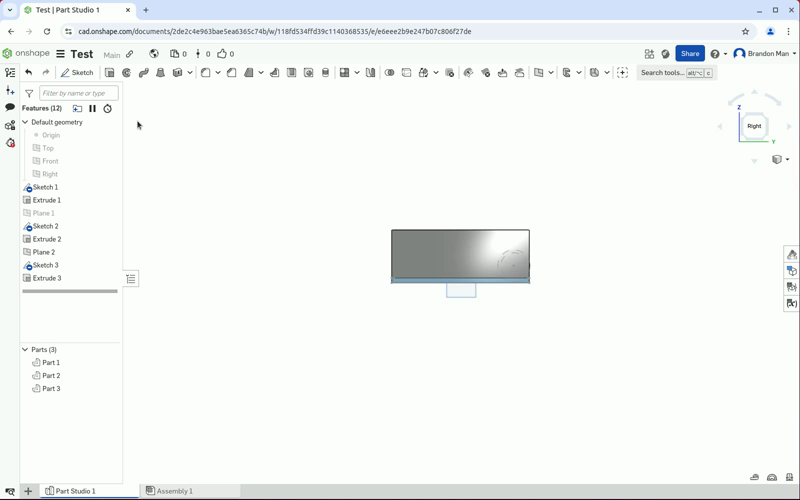
key(shift+7)
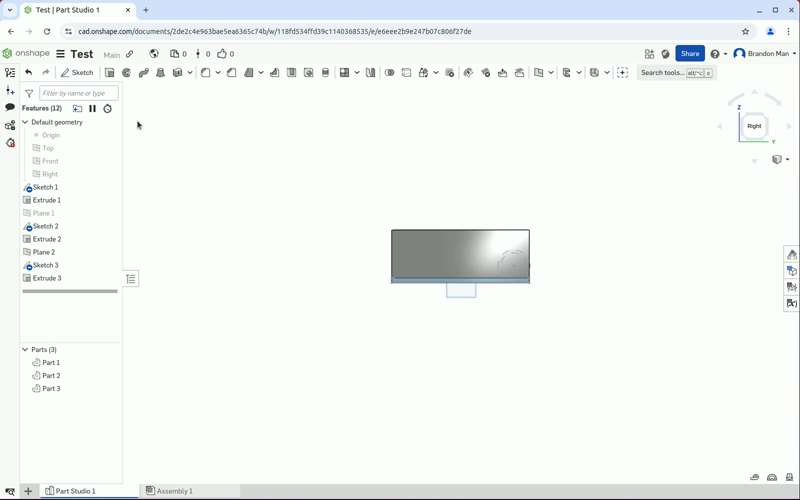
key(right, 2)
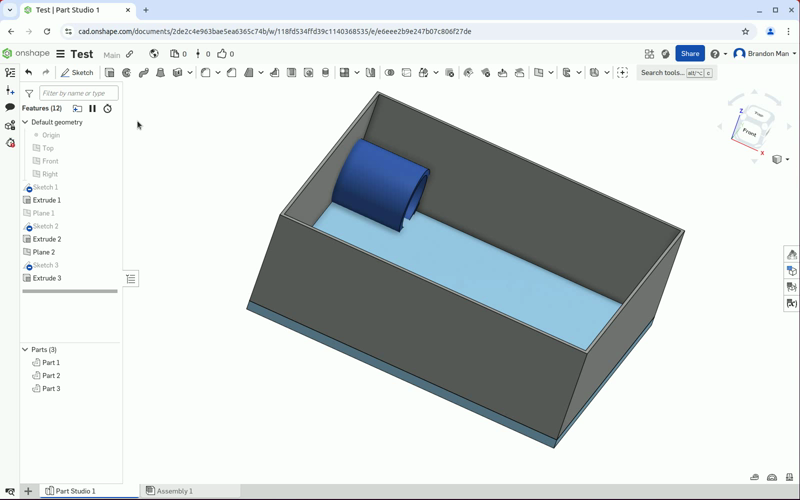
key(down, 2)
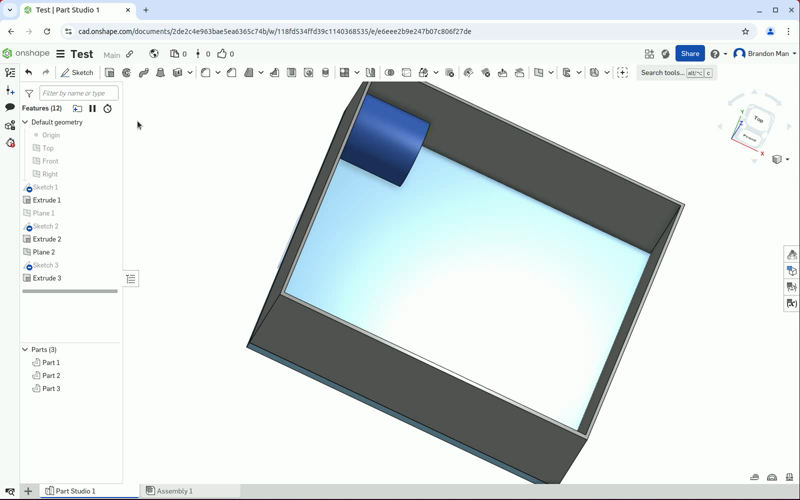
key(up, 2)
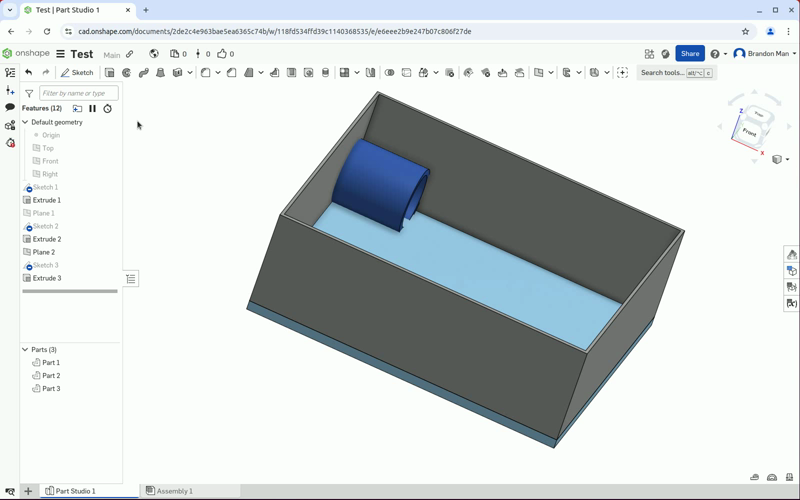
key(left, 2)
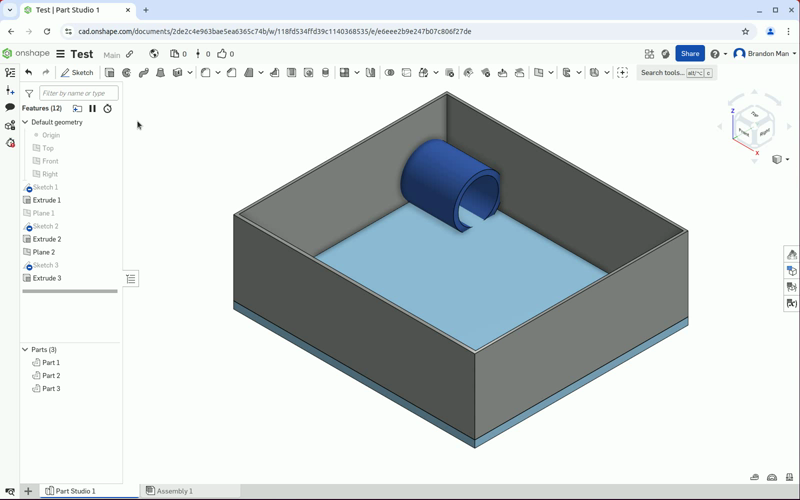
mouse_move(73, 189)
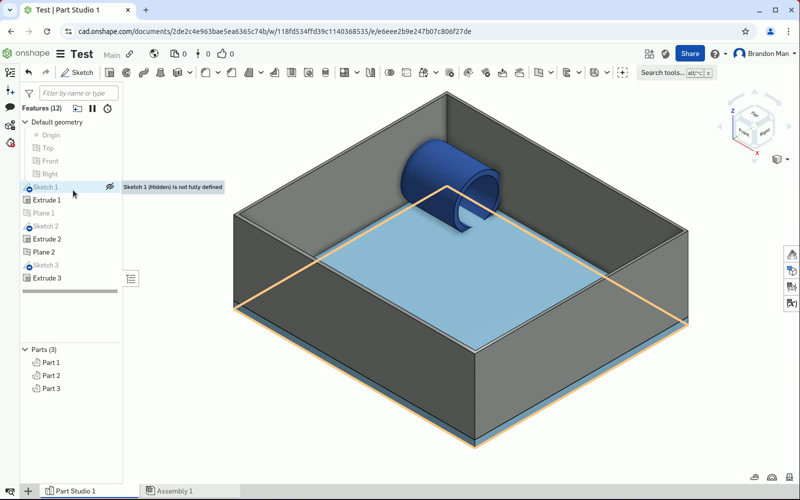
click(73, 189)